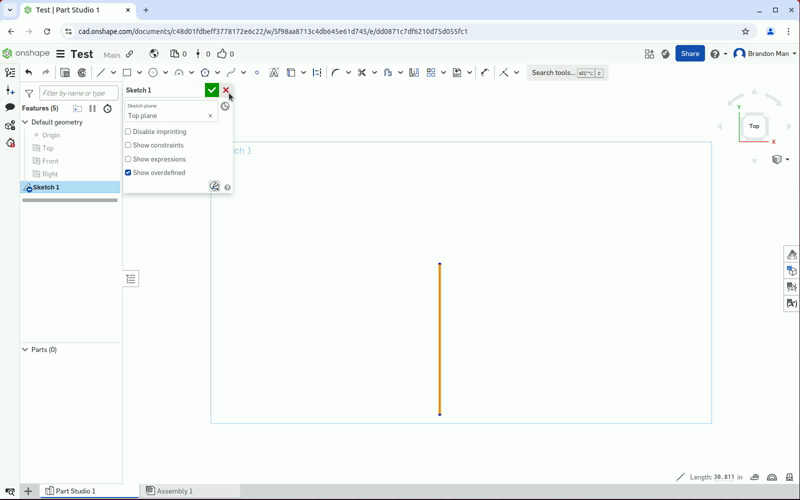
key(shift+h)
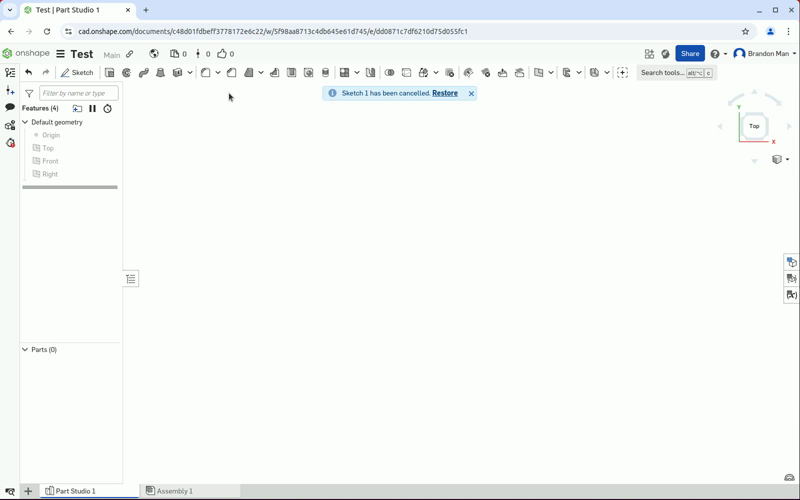
mouse_move(73, 352)
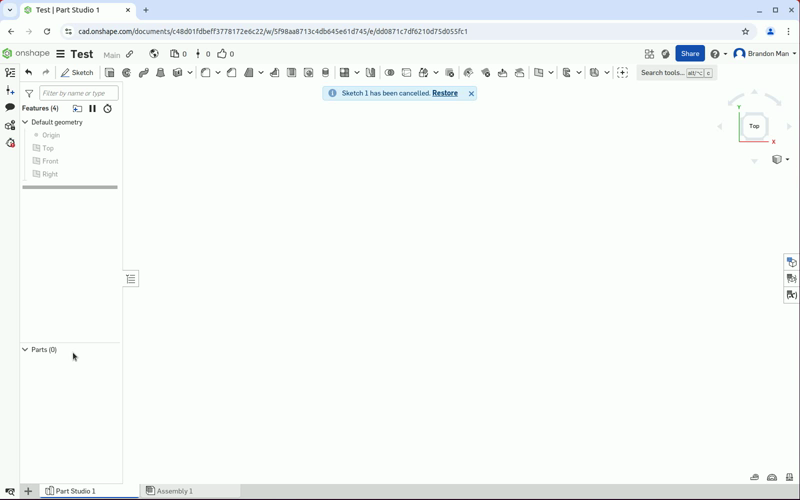
key(y)
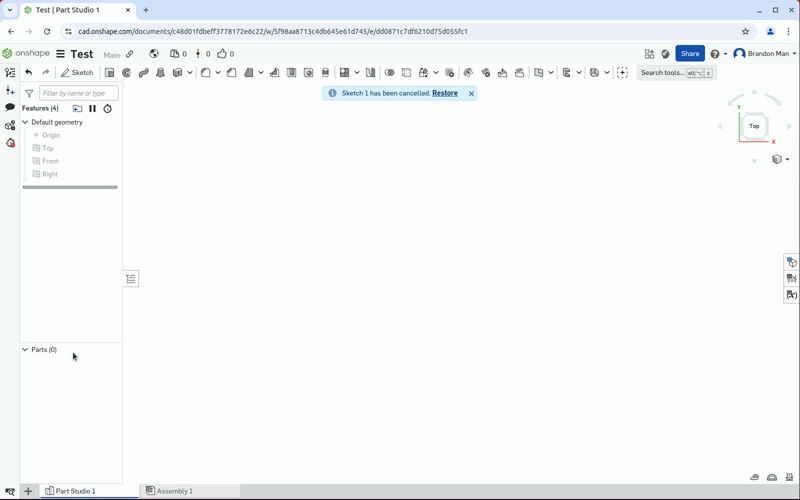
key(shift+p)
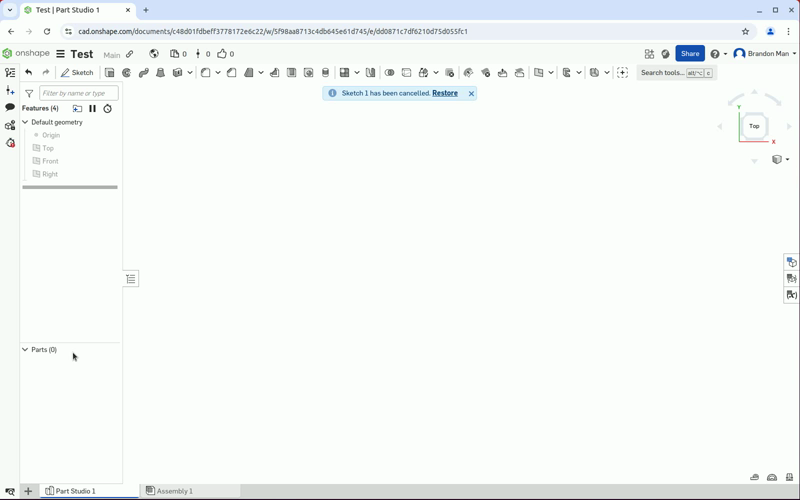
key(space)
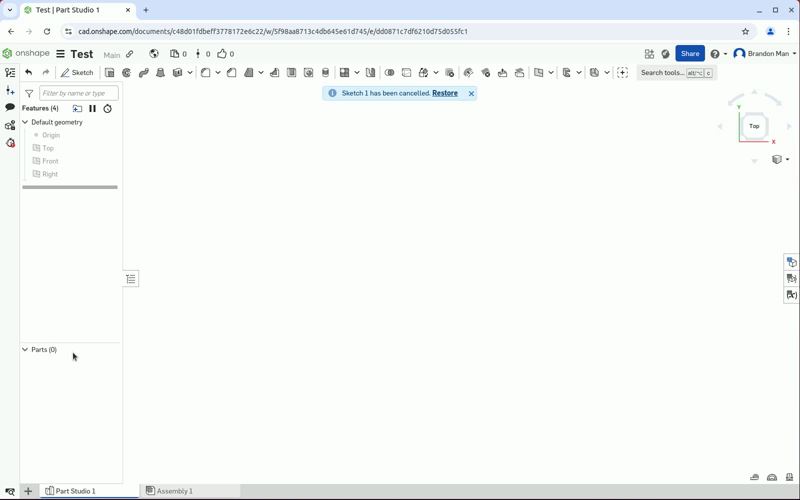
key_down(shift)
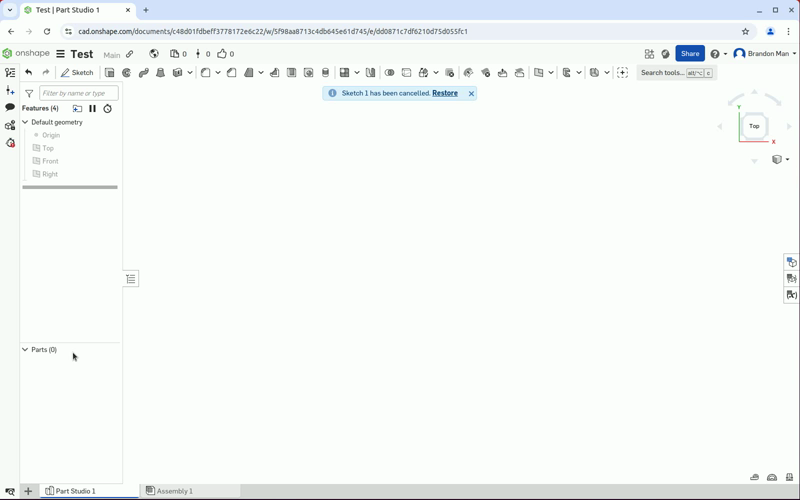
key(up)
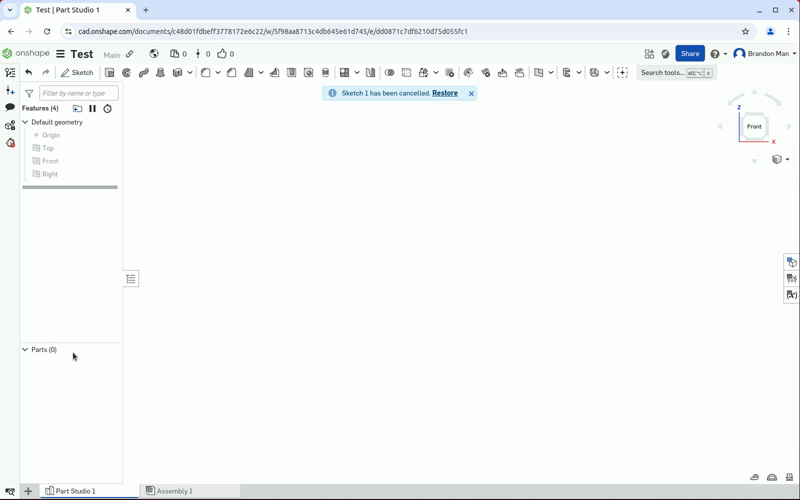
key_up(shift)
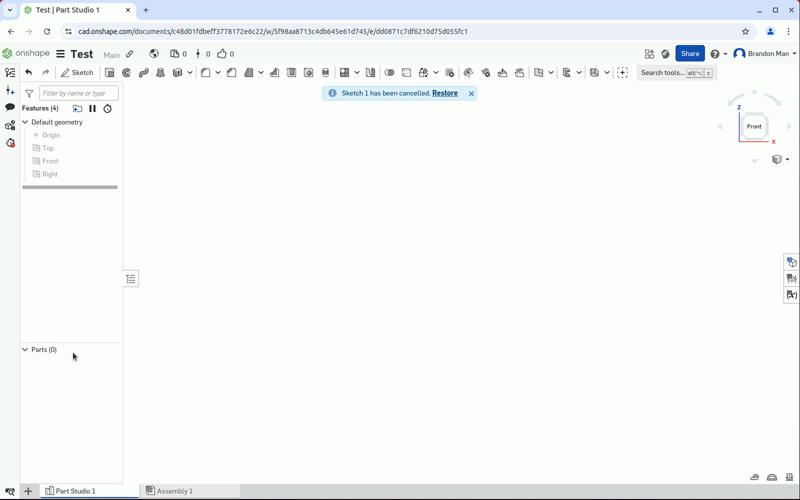
key(space)
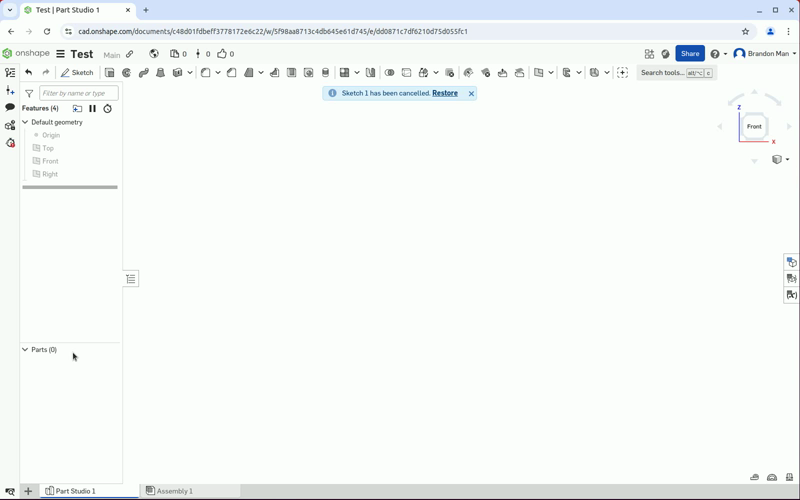
key_down(shift)
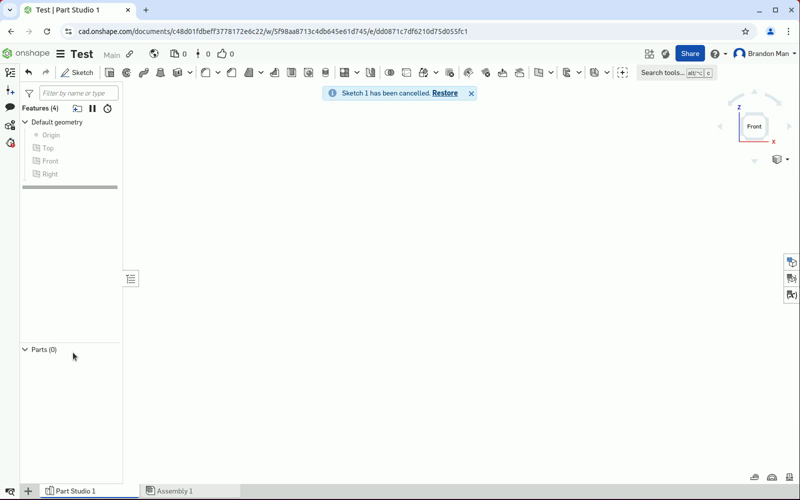
key(left)
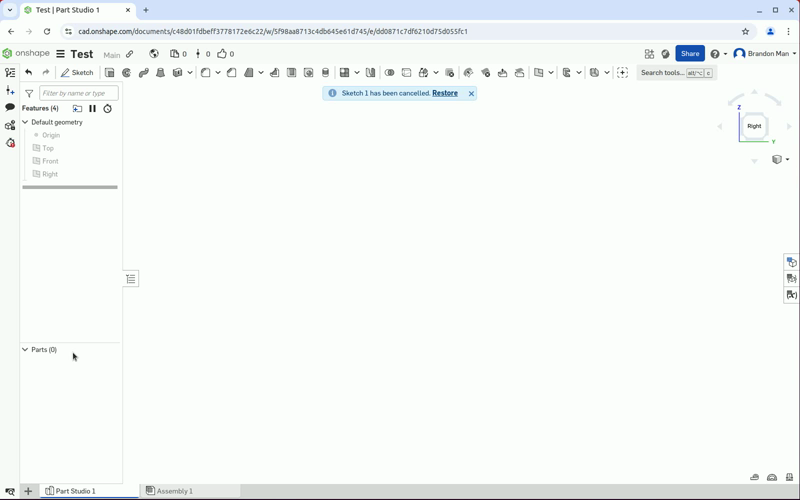
key_up(shift)
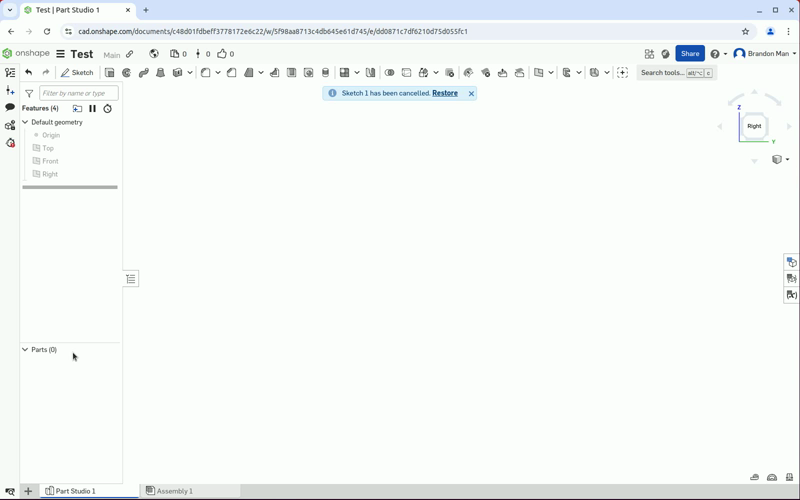
mouse_move(73, 352)
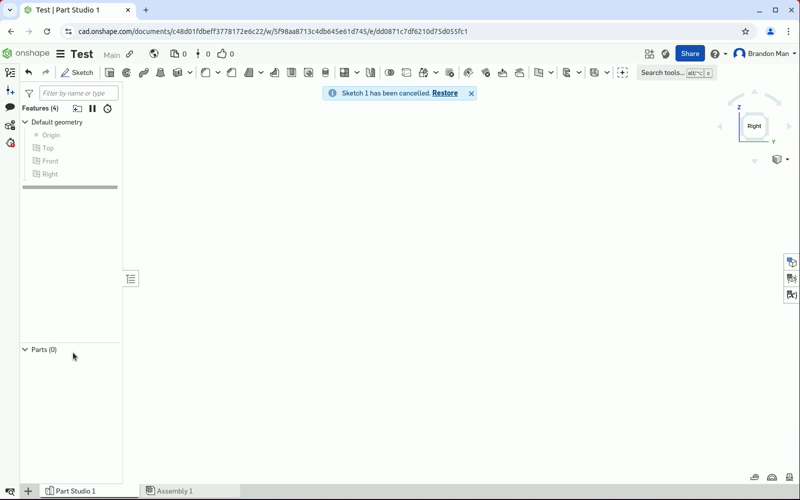
key(shift+y)
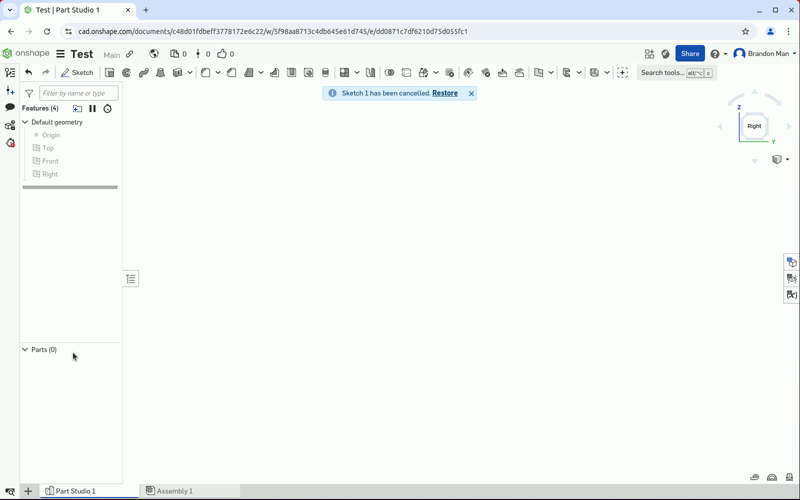
key(shift+s)
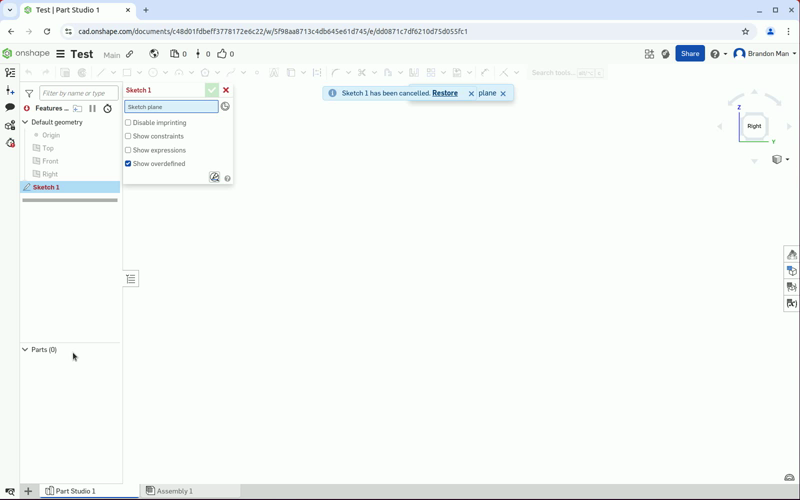
mouse_move(73, 176)
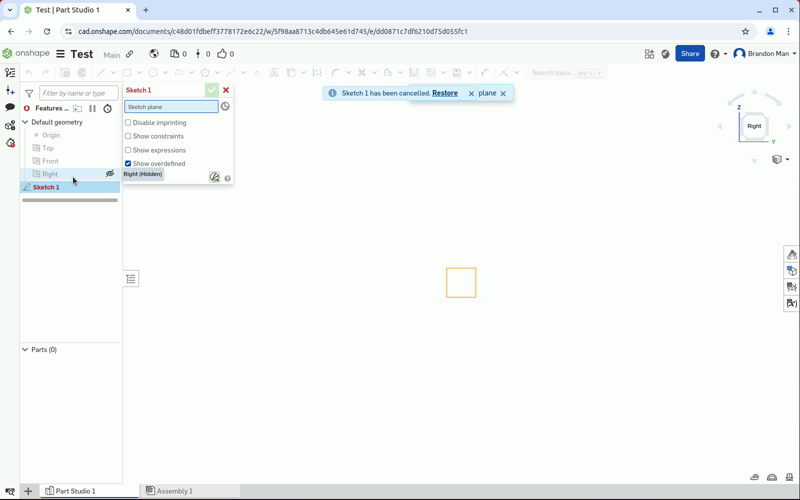
click(73, 176)
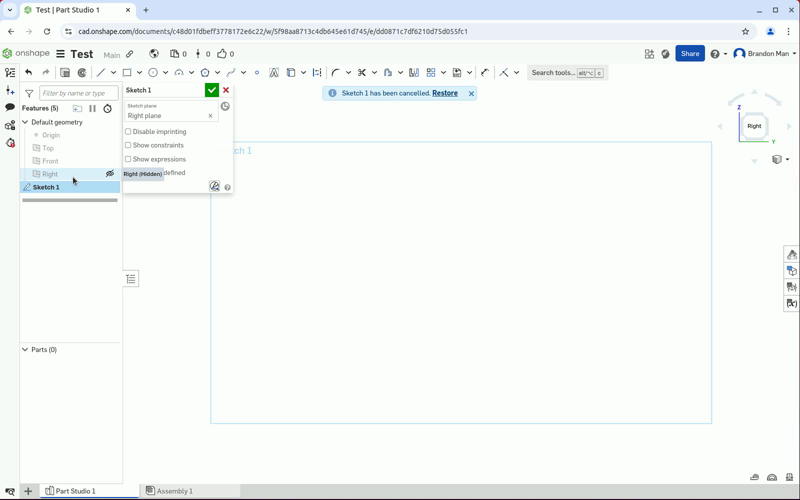
mouse_move(73, 352)
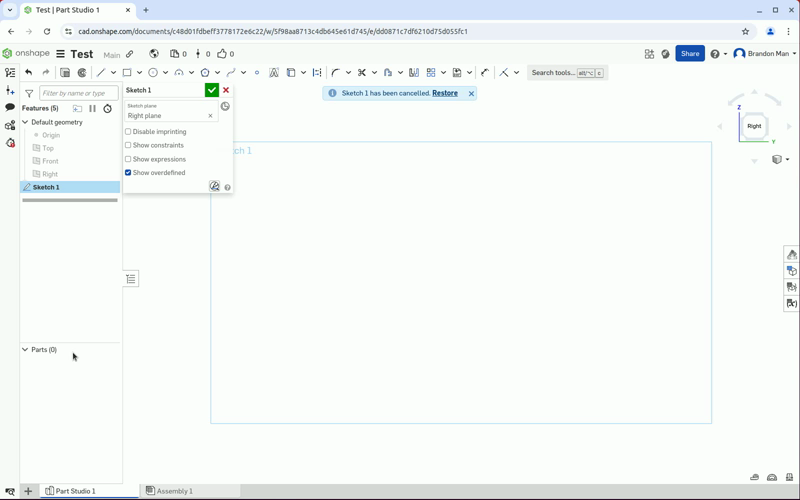
key(y)
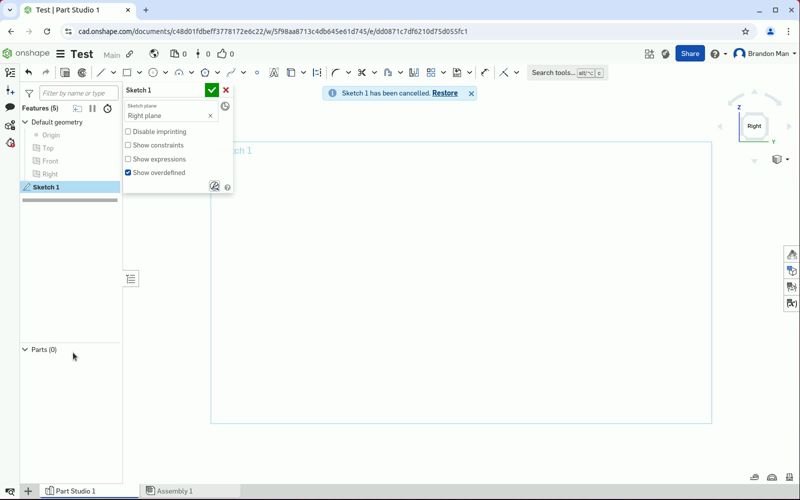
key(l)
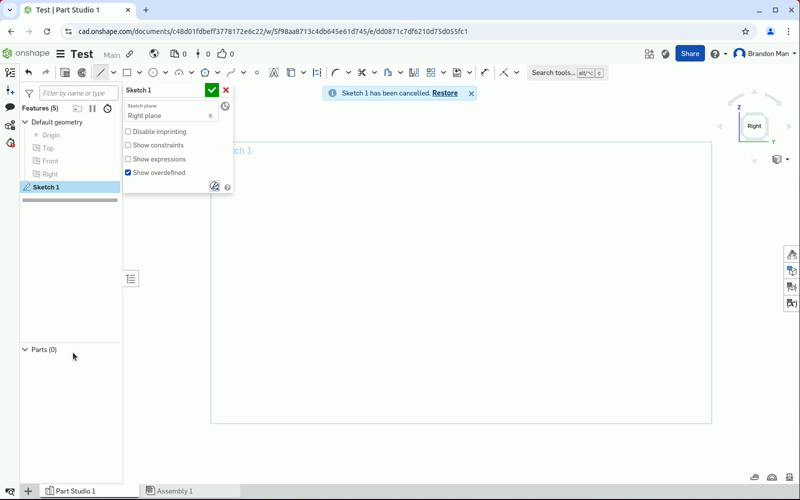
key_down(shift)
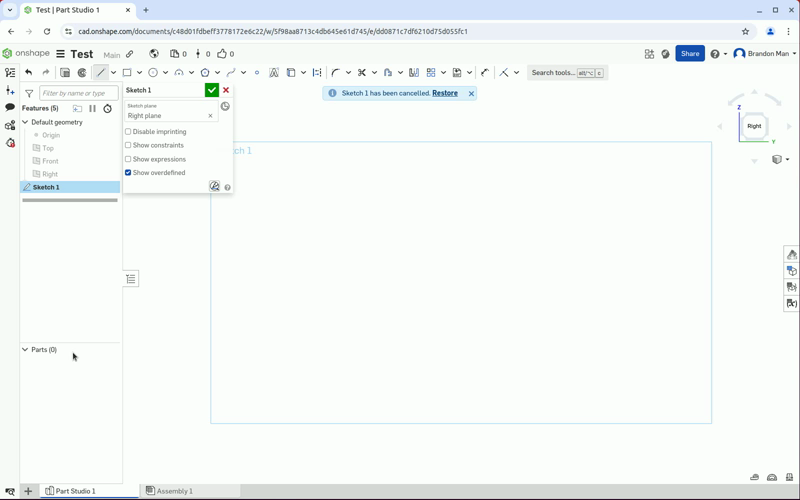
mouse_move(424, 276)
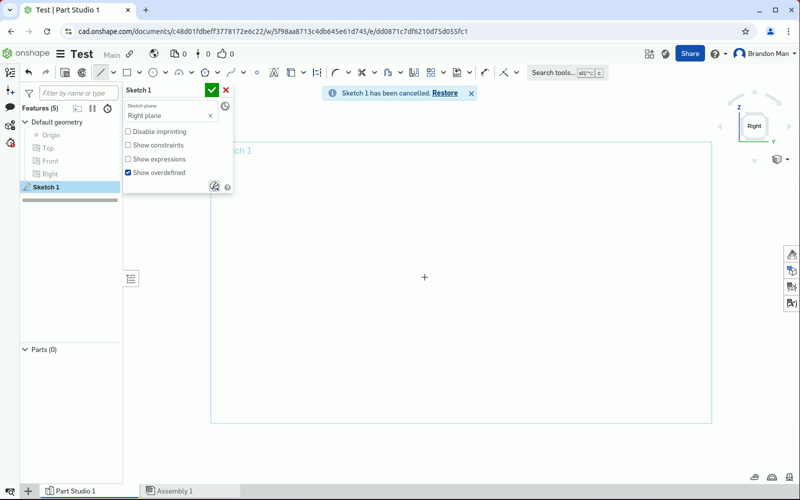
click(424, 276)
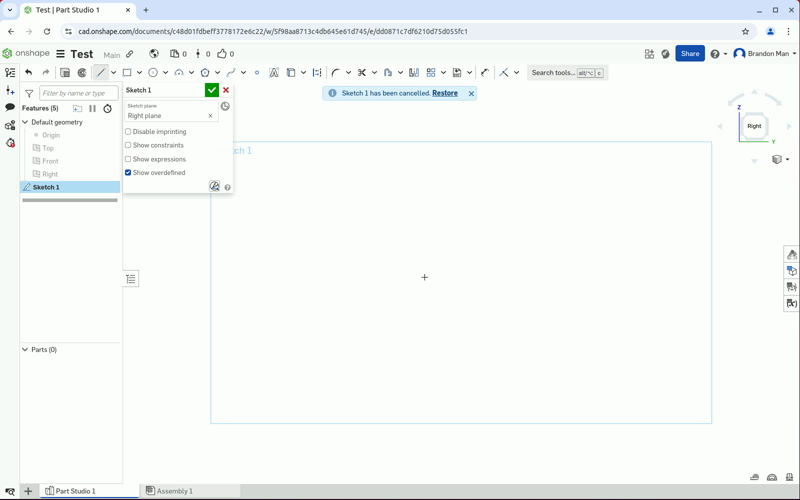
key_up(shift)
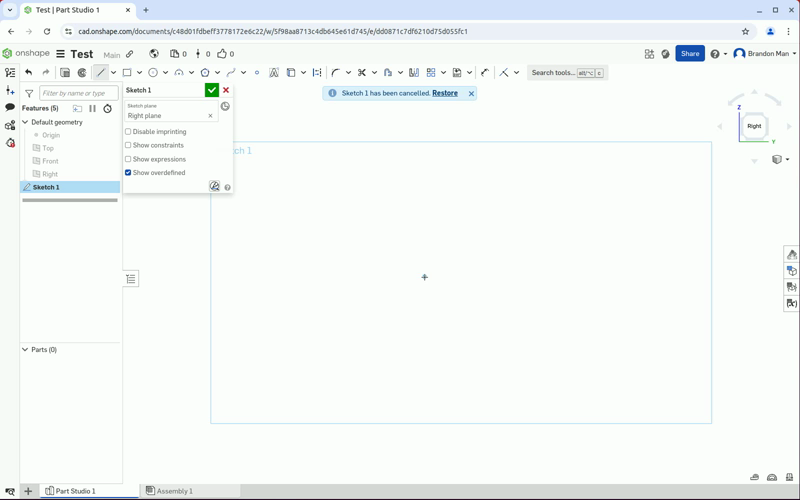
key_down(shift)
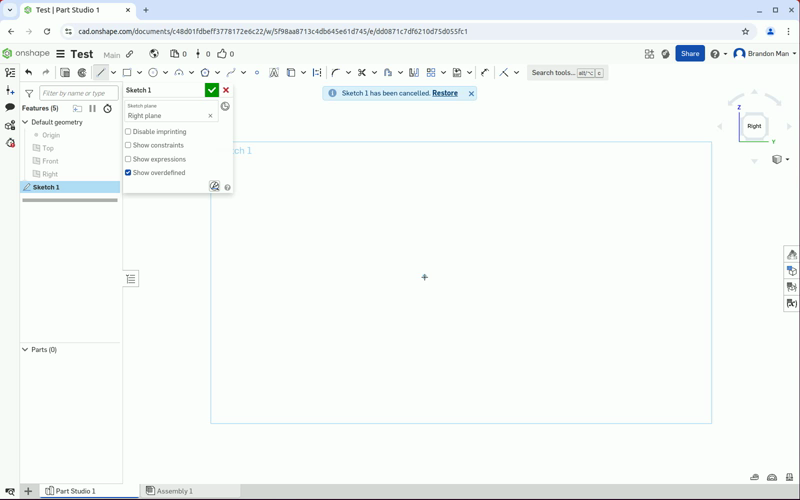
mouse_move(507, 277)
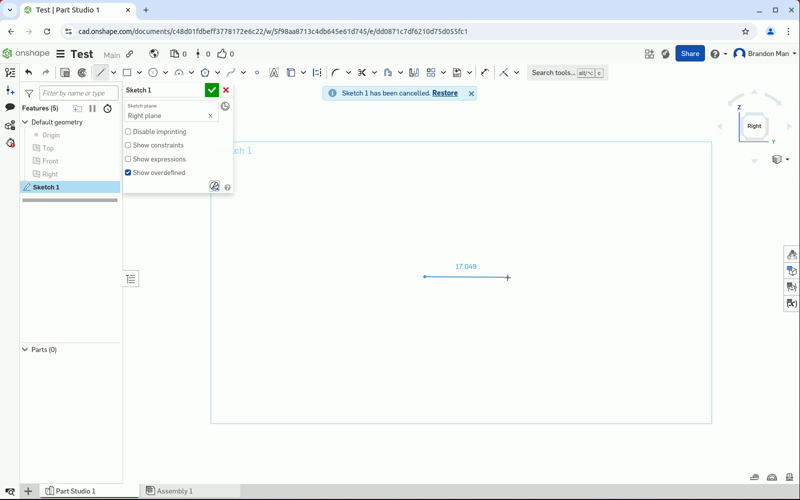
click(507, 277)
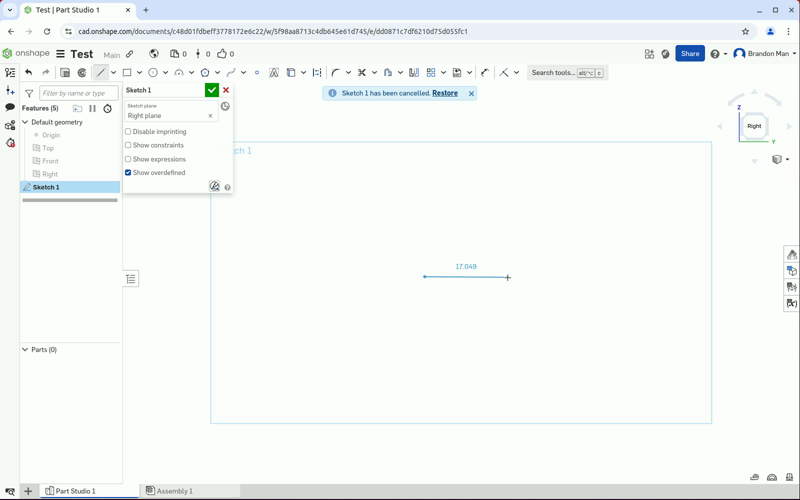
key_up(shift)
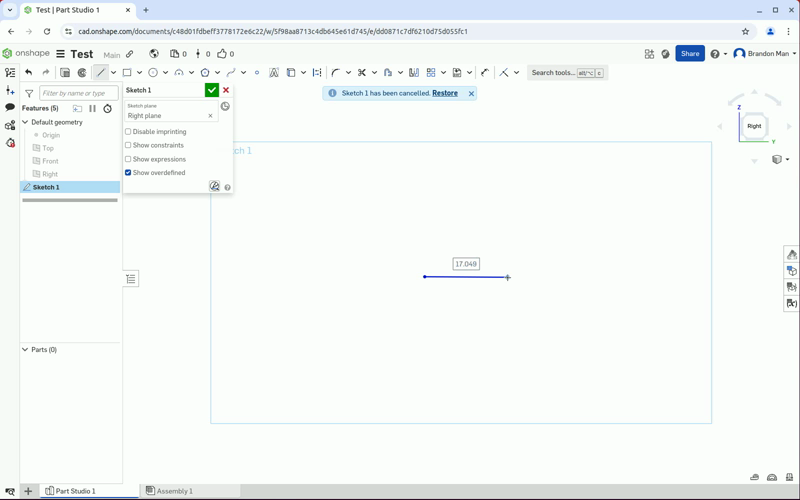
key_down(shift)
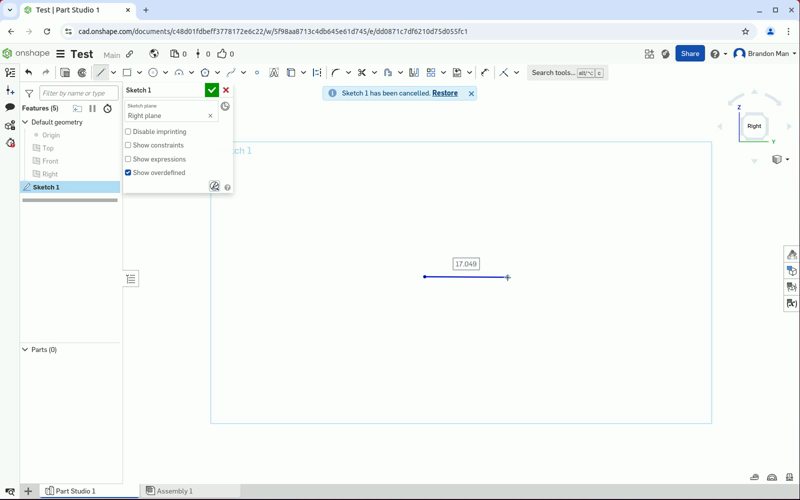
mouse_move(537, 277)
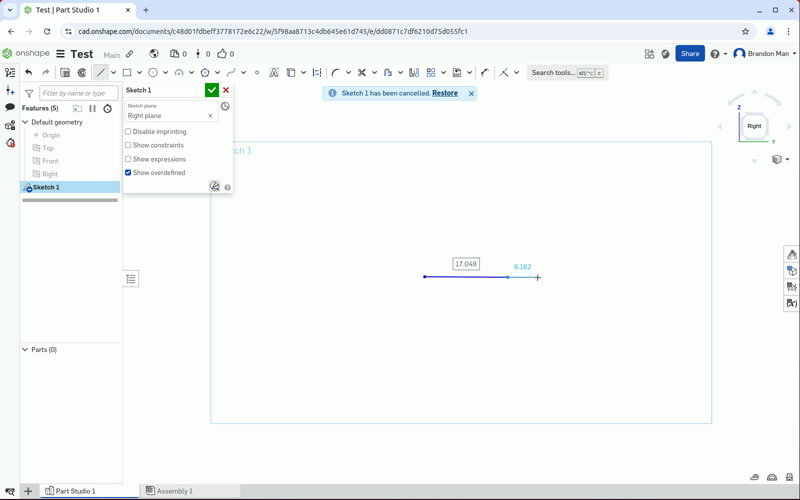
mouse_move(507, 259)
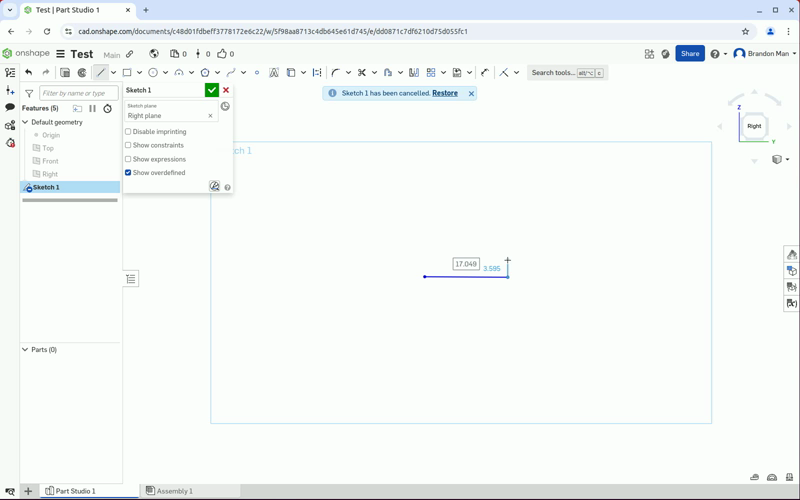
click(507, 259)
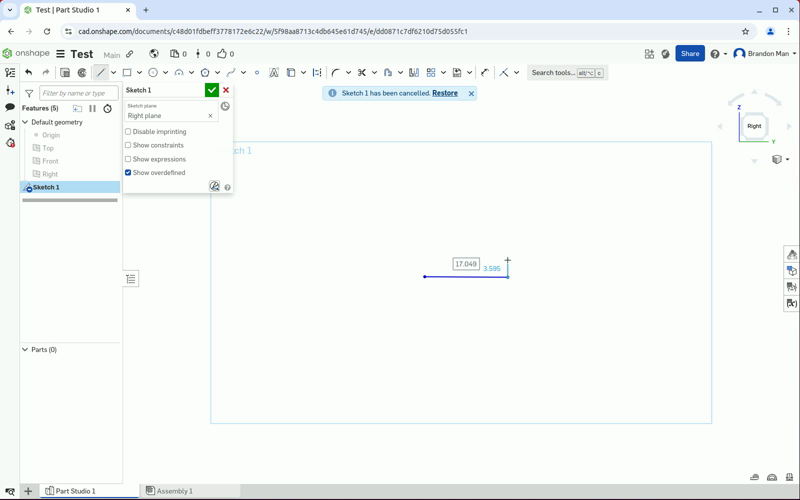
key_up(shift)
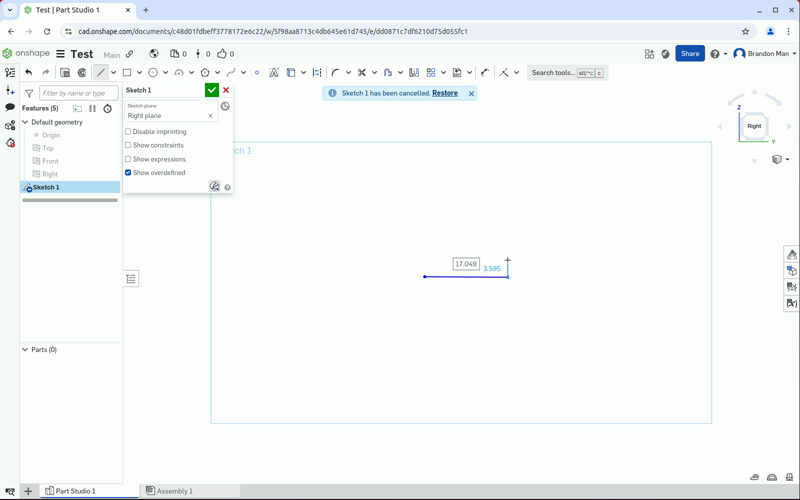
key_down(shift)
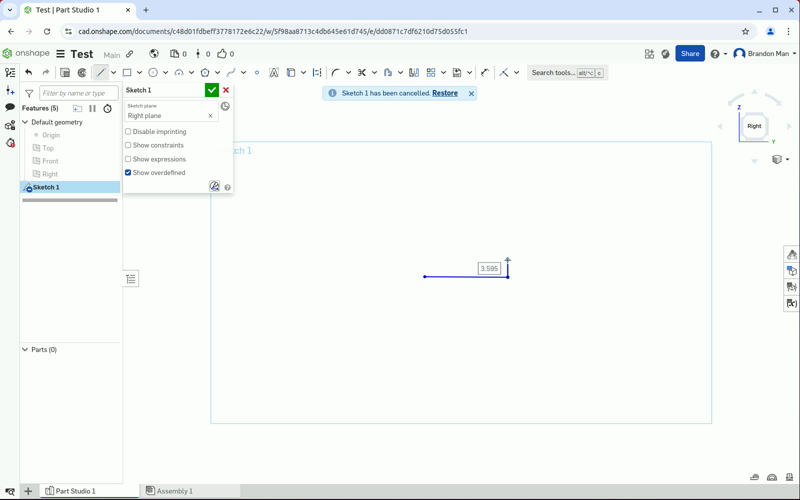
mouse_move(424, 259)
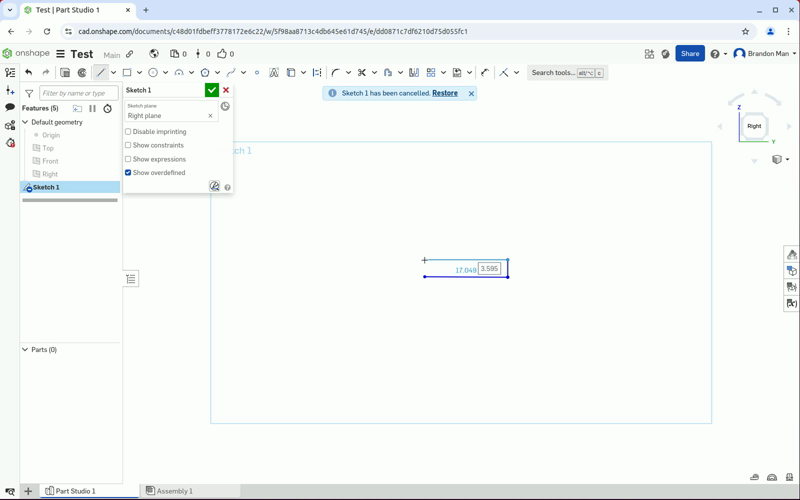
click(424, 259)
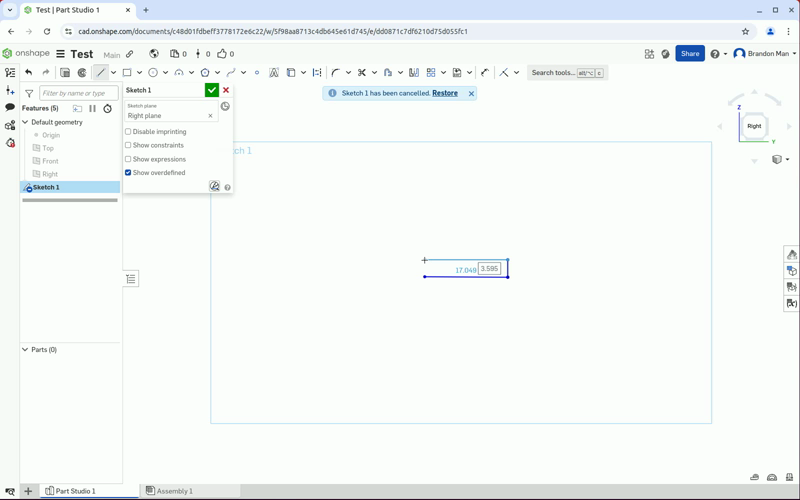
key_up(shift)
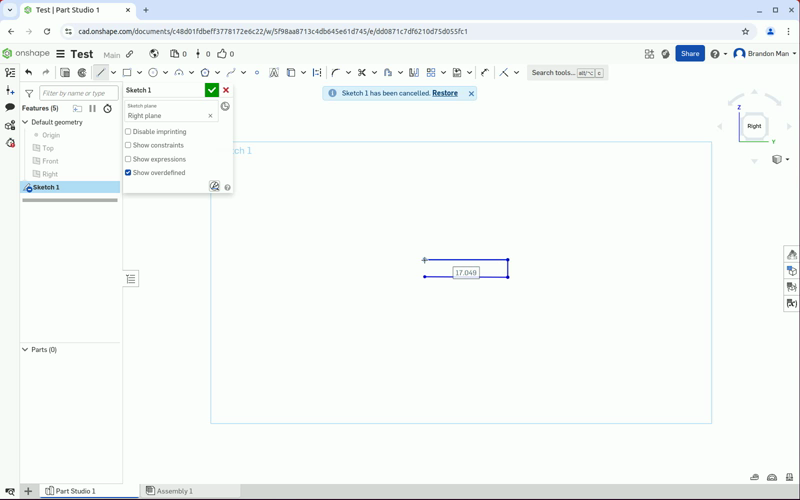
mouse_move(454, 259)
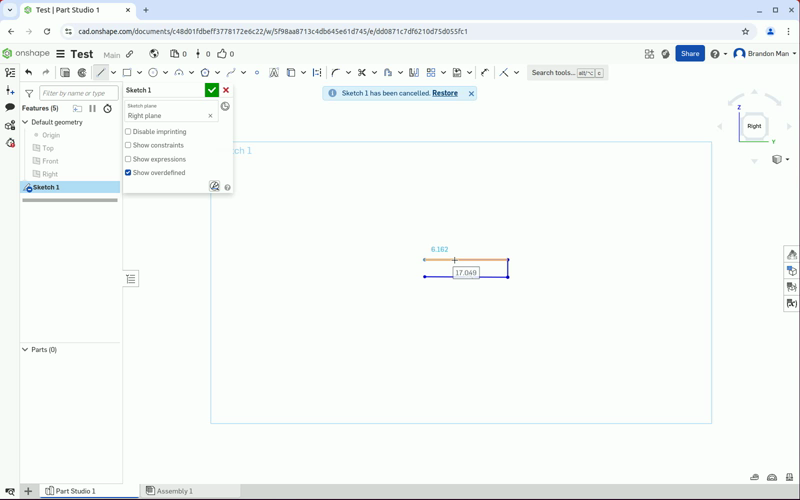
key_down(shift)
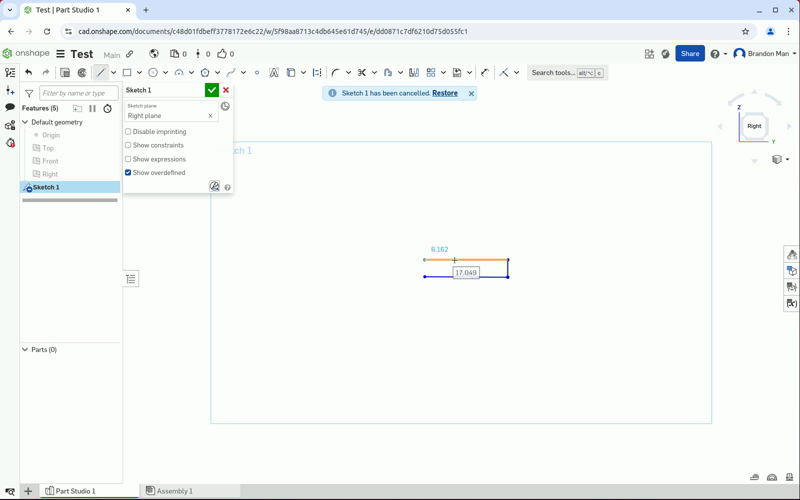
mouse_move(424, 276)
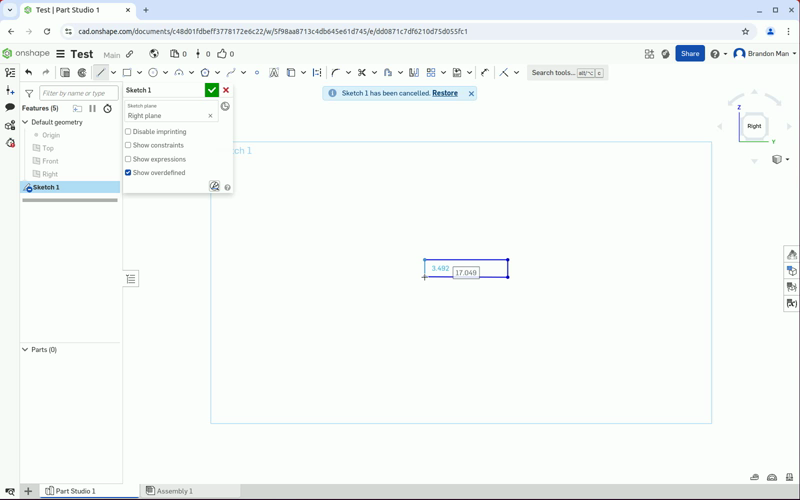
key_up(shift)
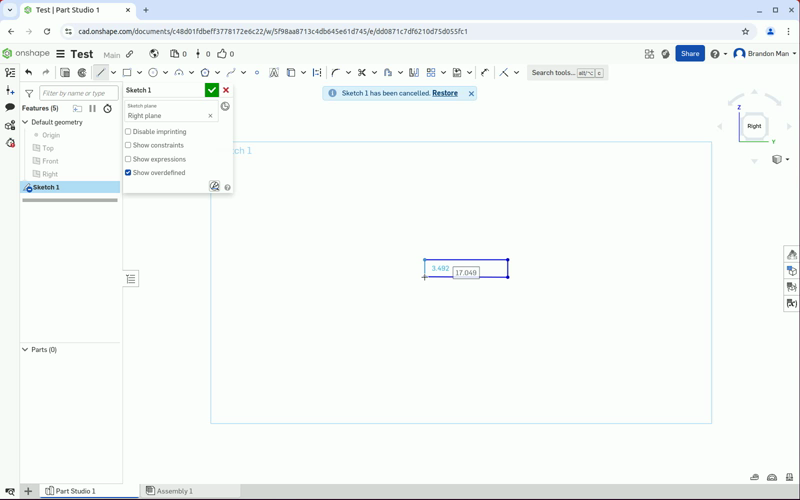
click(424, 276)
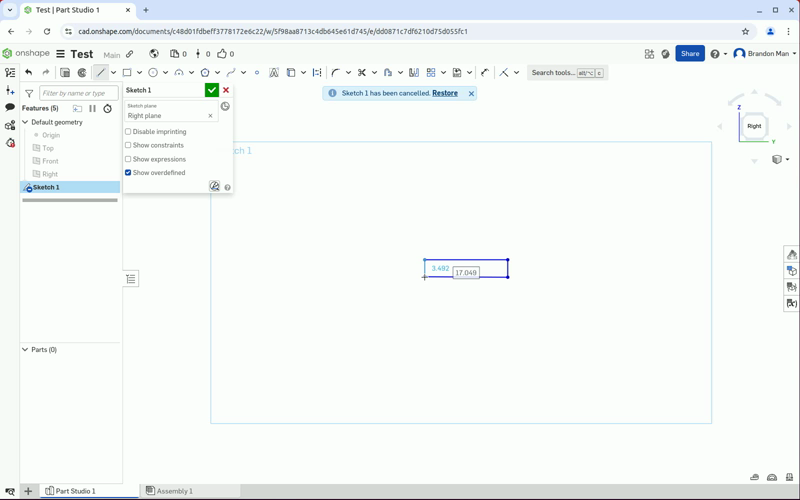
key(esc)
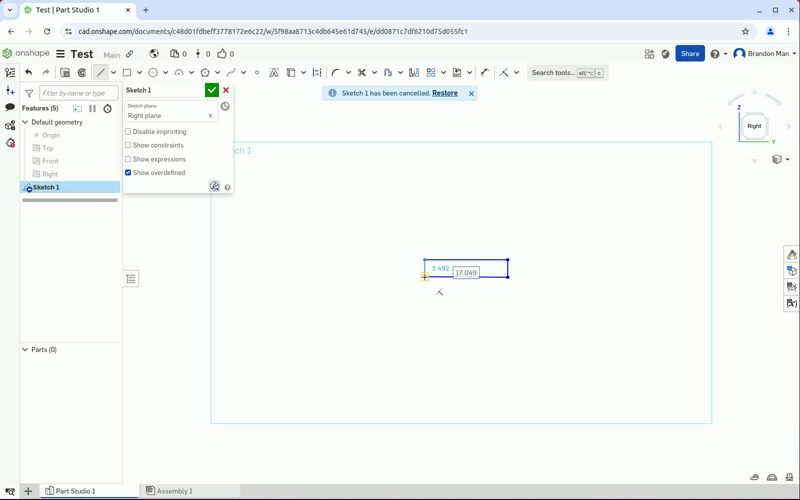
mouse_move(483, 272)
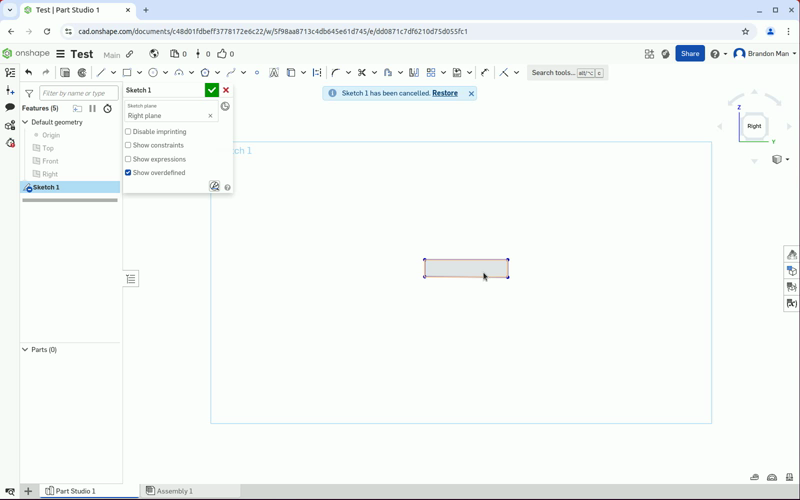
scroll(6)
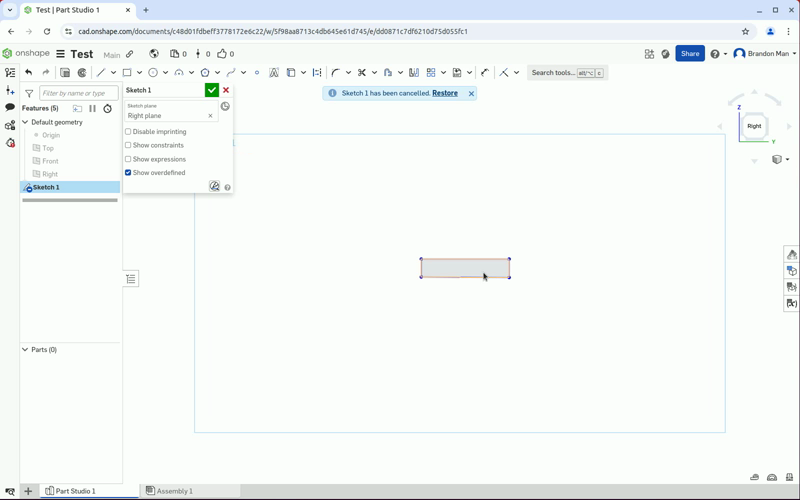
scroll(6)
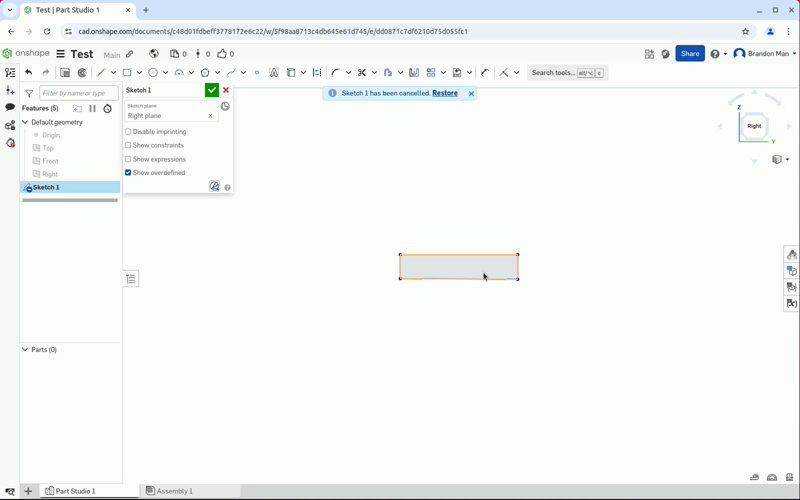
scroll(6)
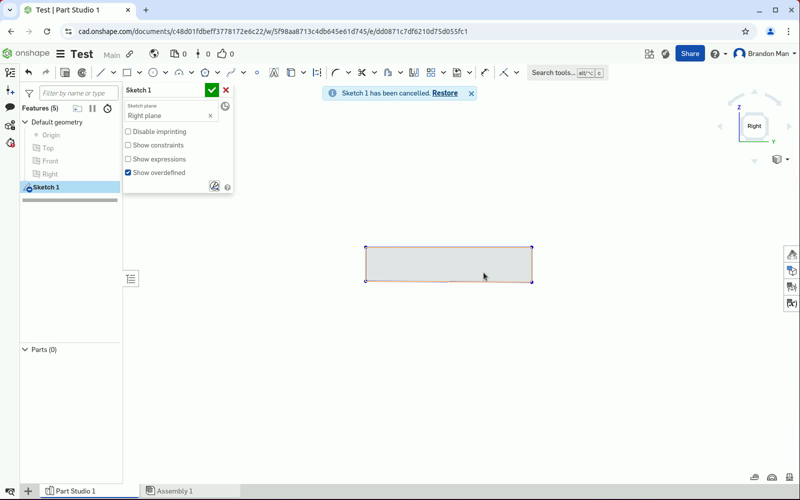
scroll(6)
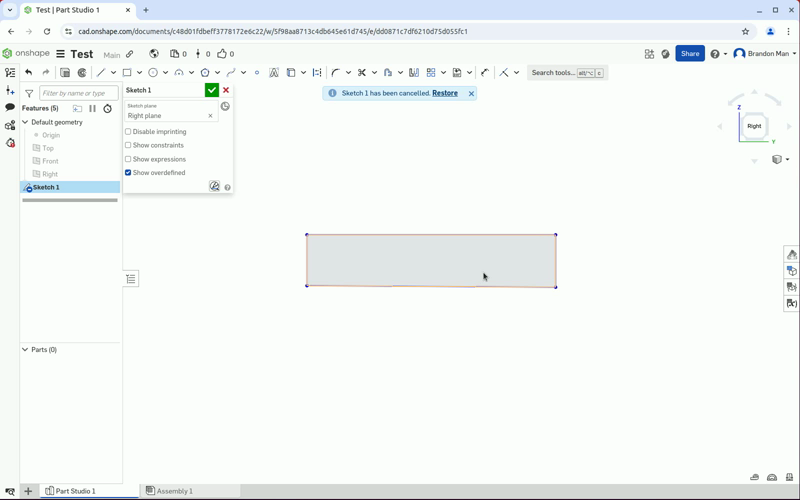
scroll(6)
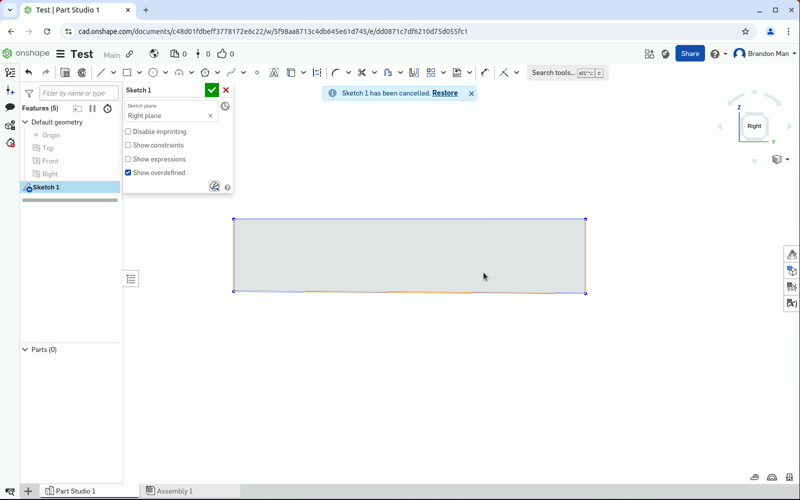
scroll(6)
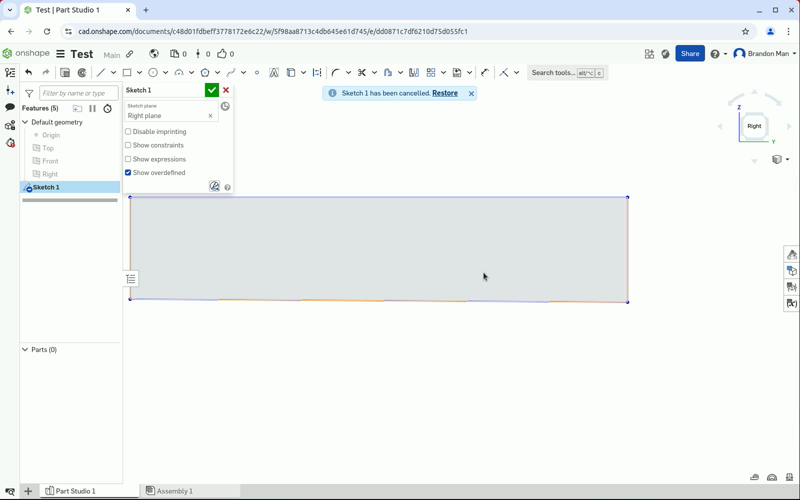
scroll(6)
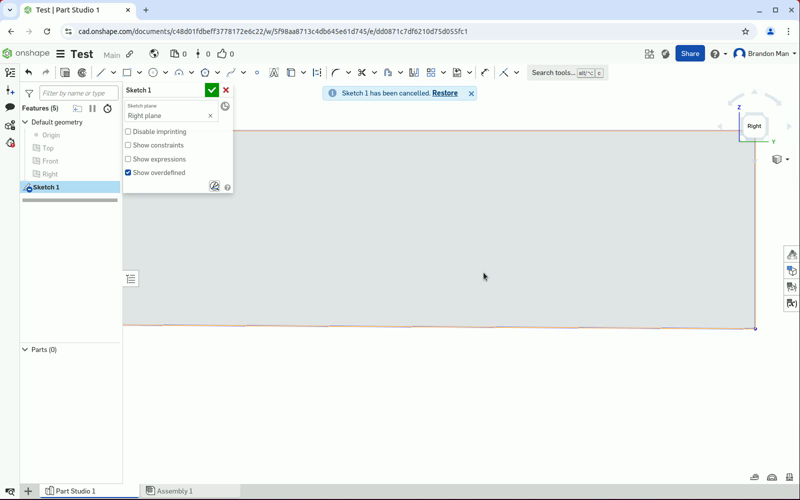
click(483, 272)
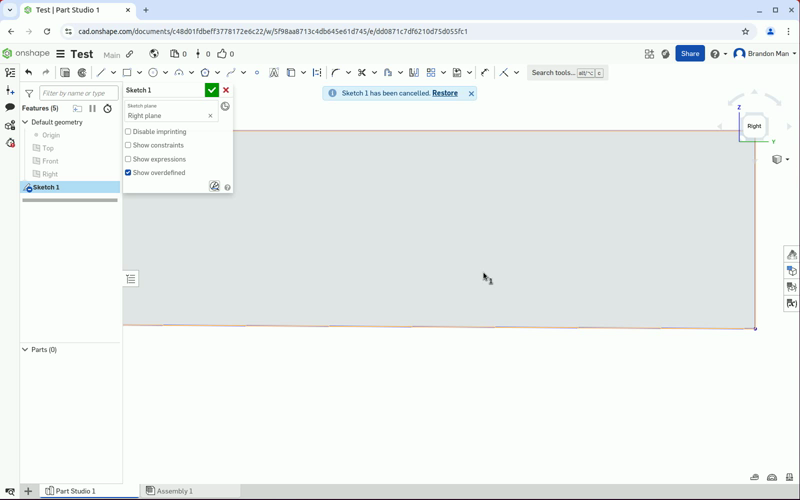
scroll(-6)
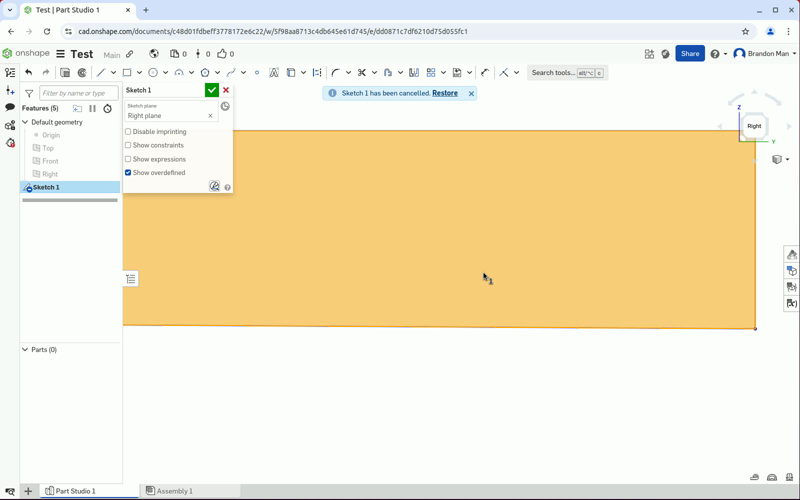
scroll(-6)
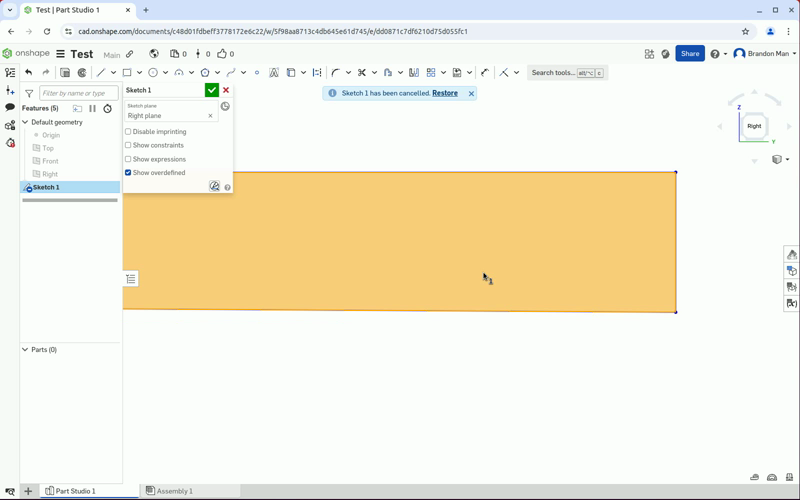
scroll(-6)
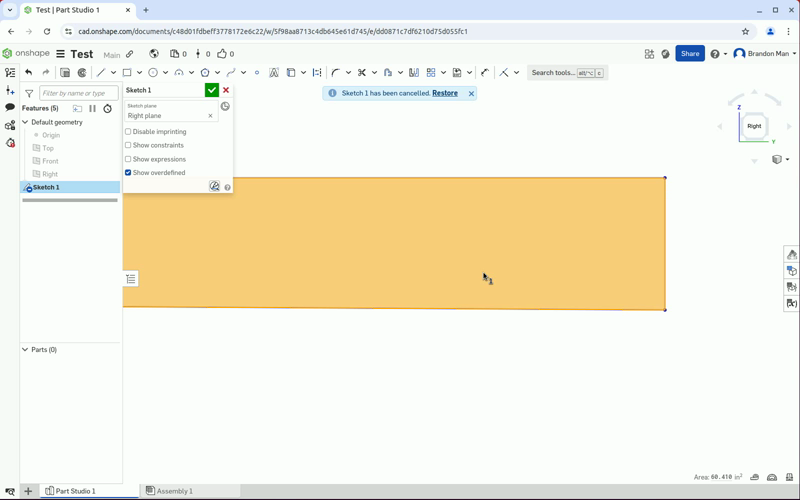
scroll(-6)
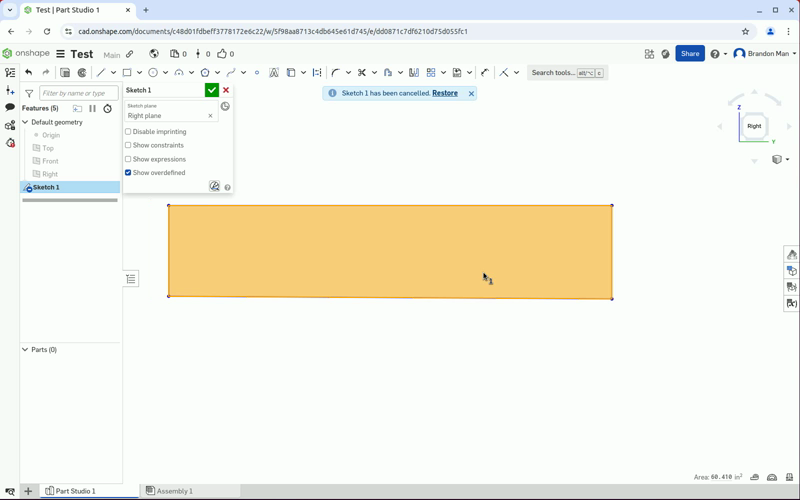
scroll(-6)
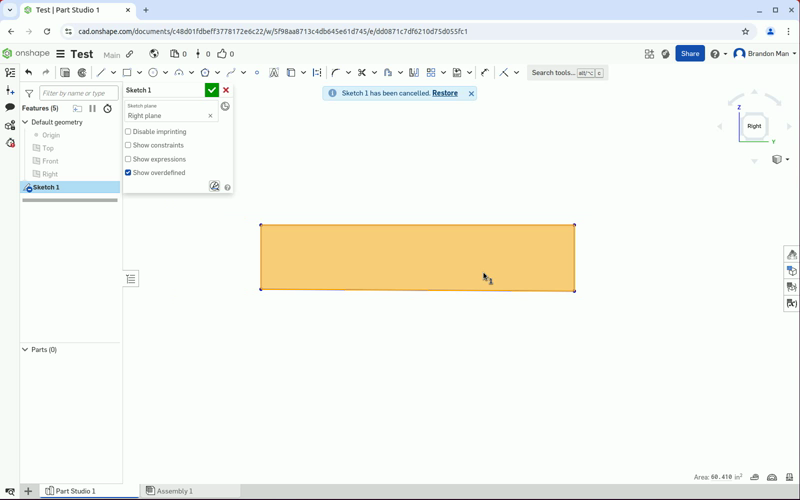
scroll(-6)
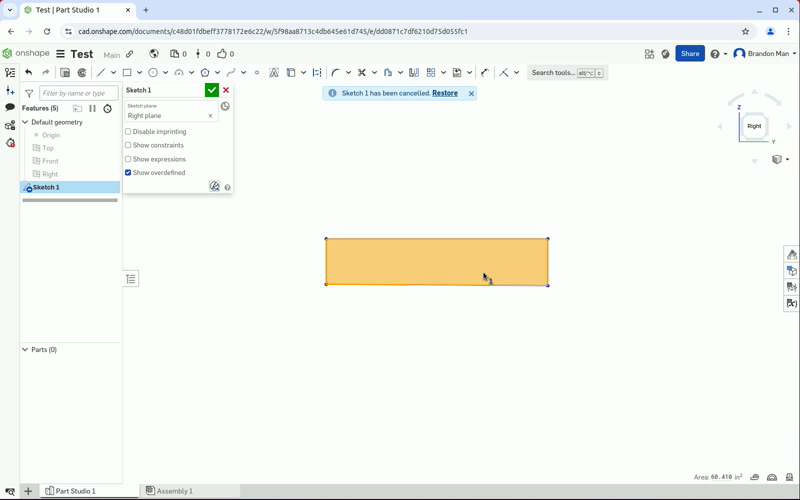
scroll(-6)
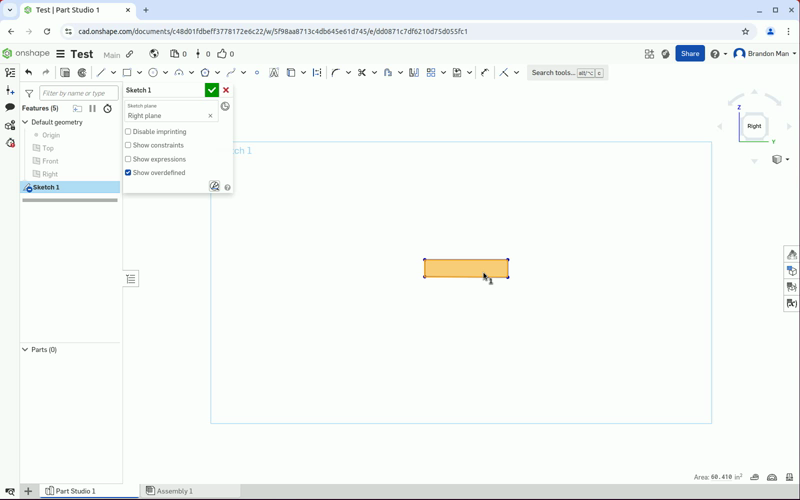
mouse_move(73, 352)
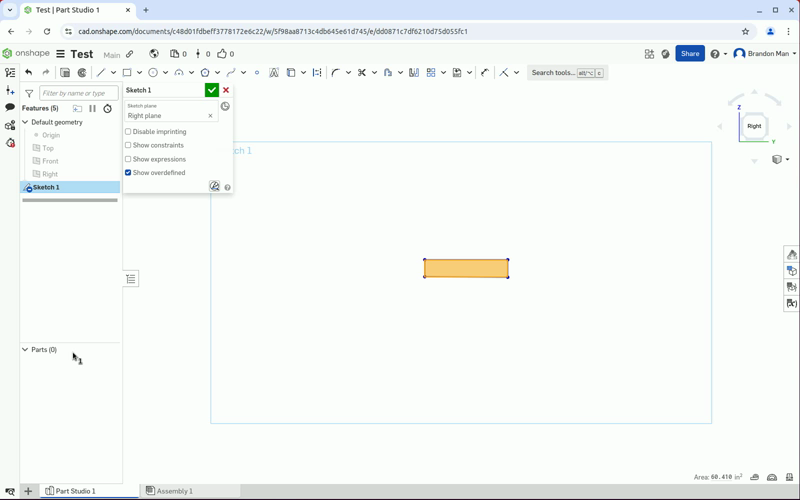
key(shift+y)
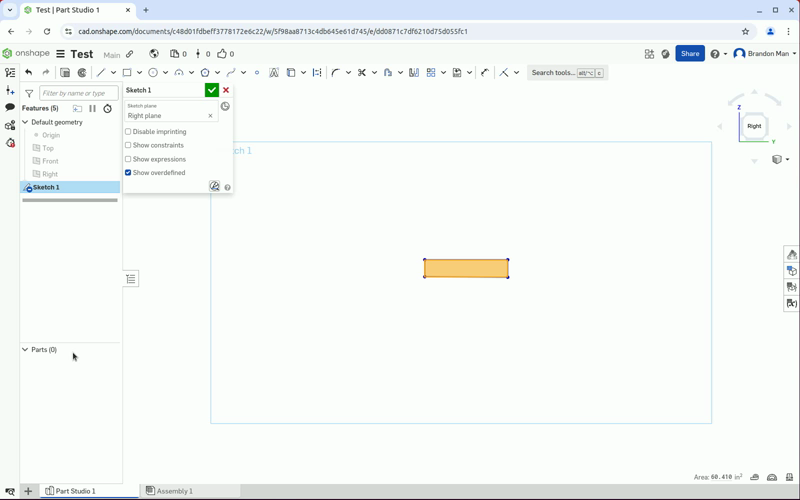
key(shift+e)
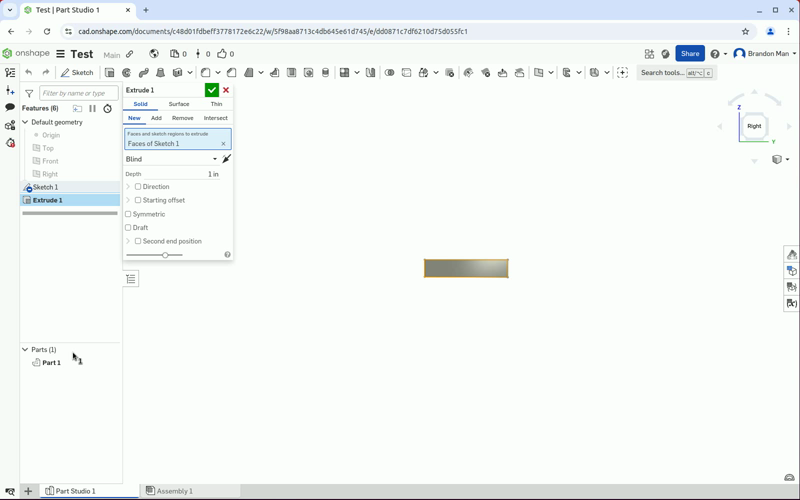
mouse_move(143, 106)
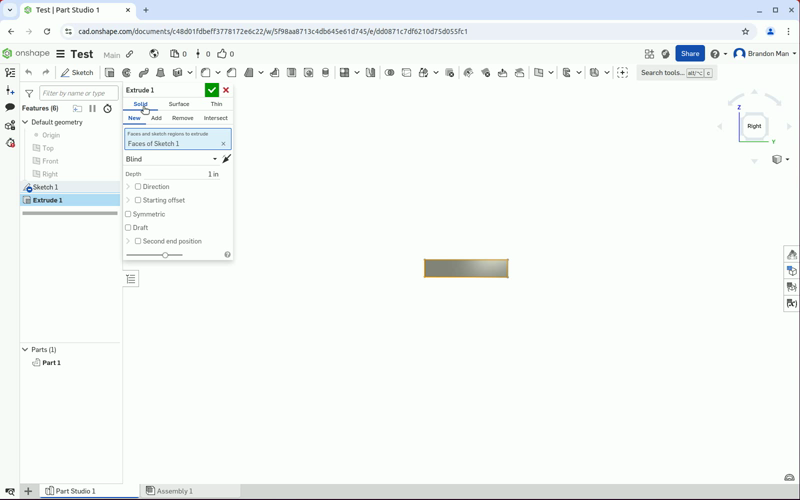
click(143, 106)
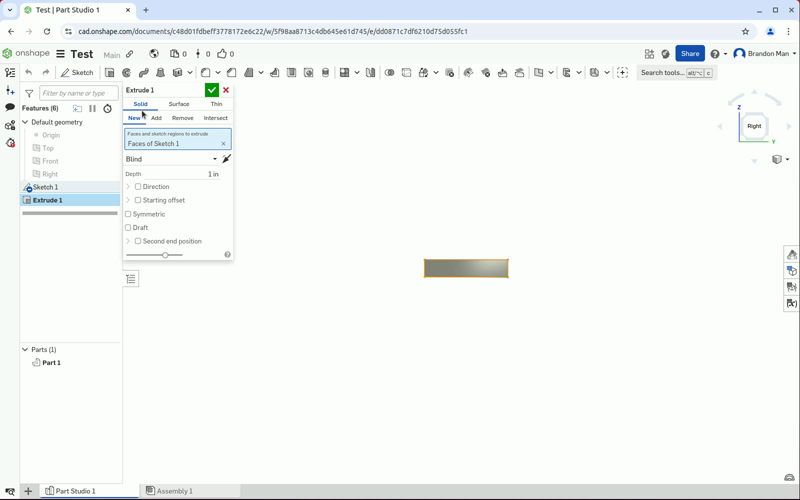
mouse_move(137, 120)
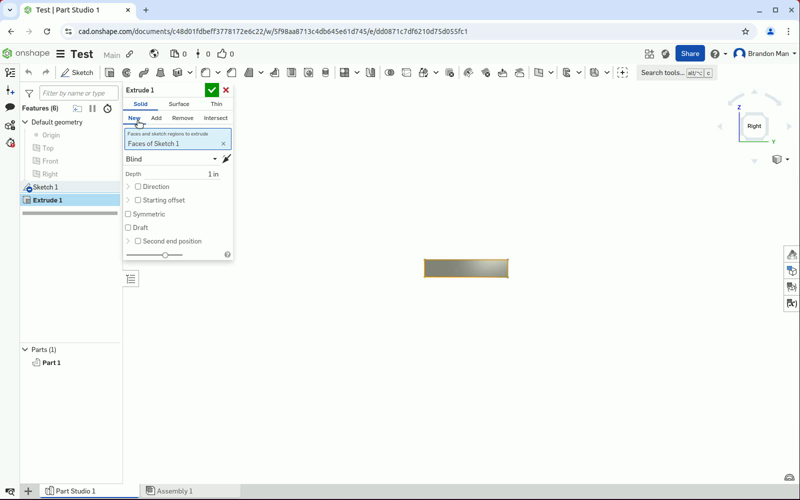
click(137, 120)
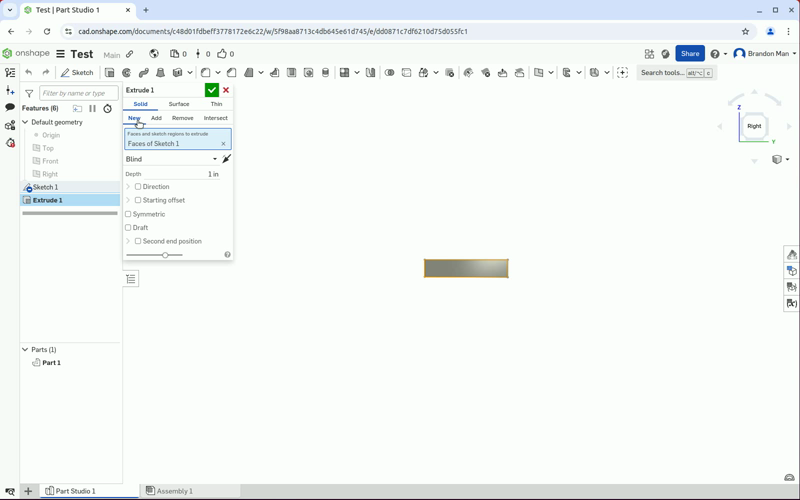
key(tab, 4)
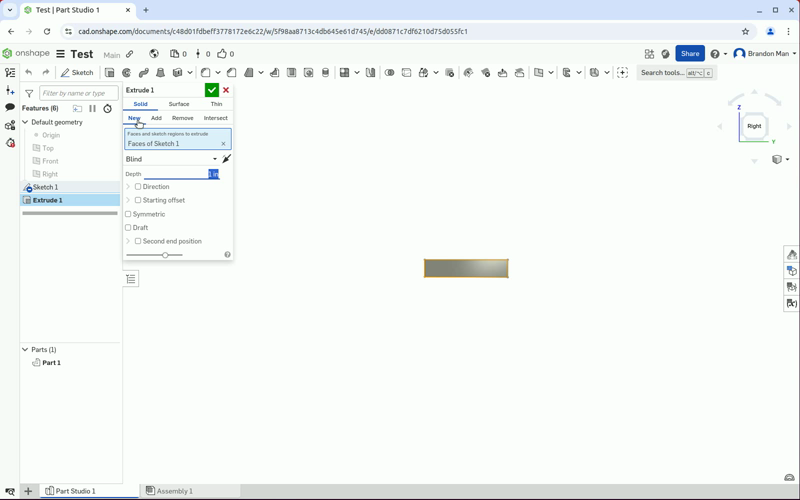
text(23.108)
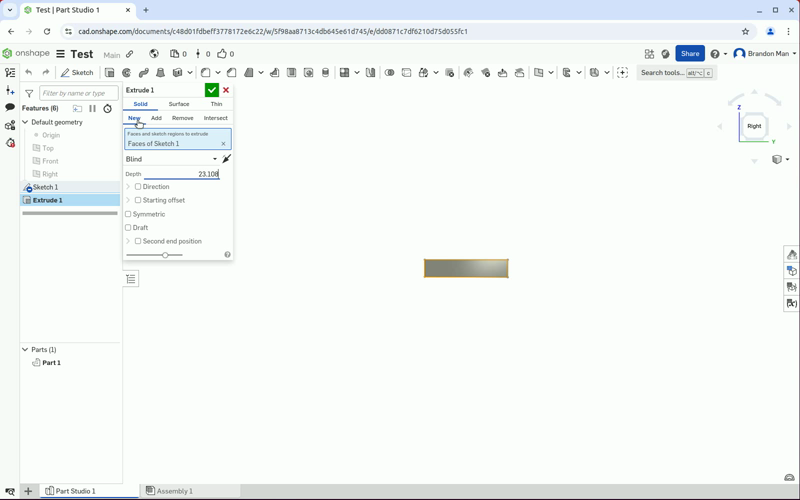
key(enter)
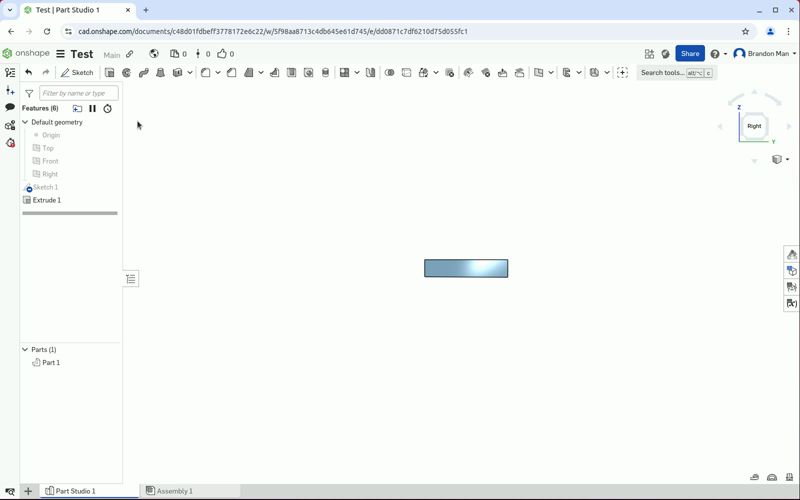
key(shift+h)
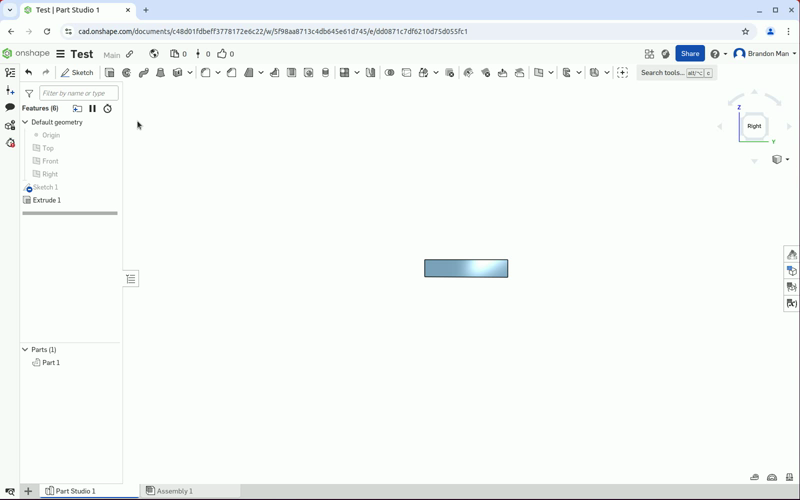
key(shift+h)
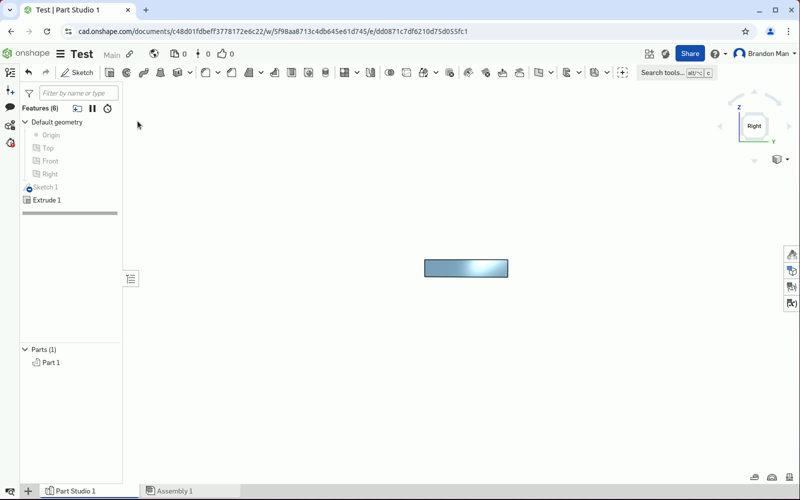
mouse_move(73, 189)
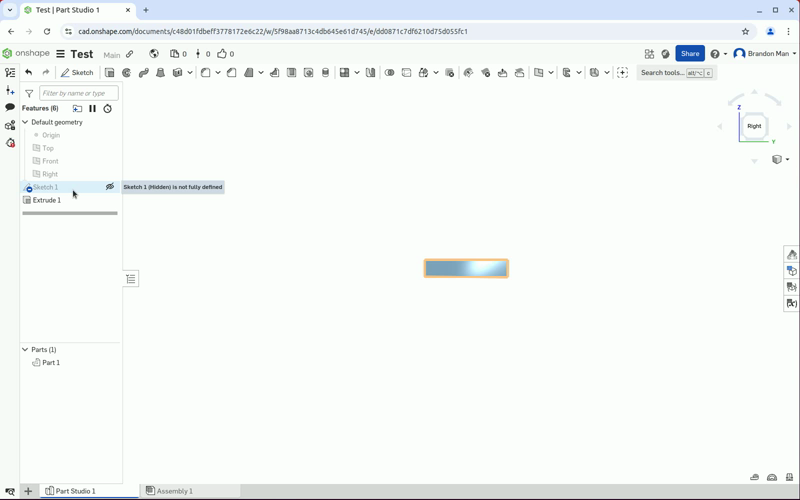
click(73, 189)
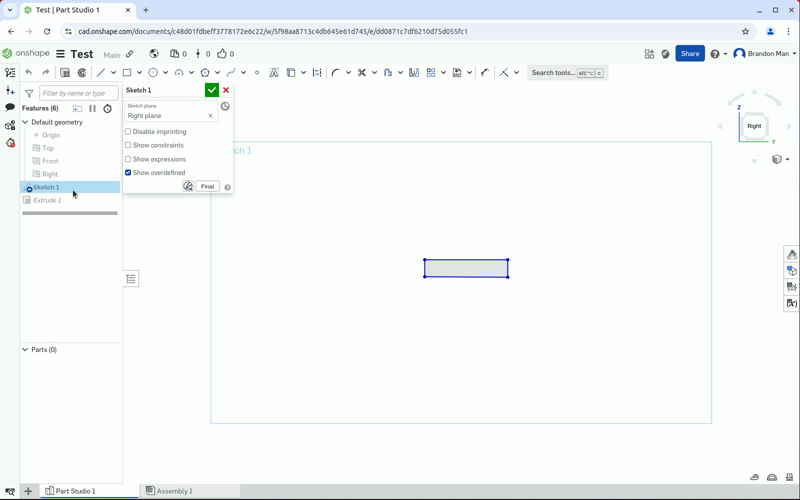
mouse_move(229, 92)
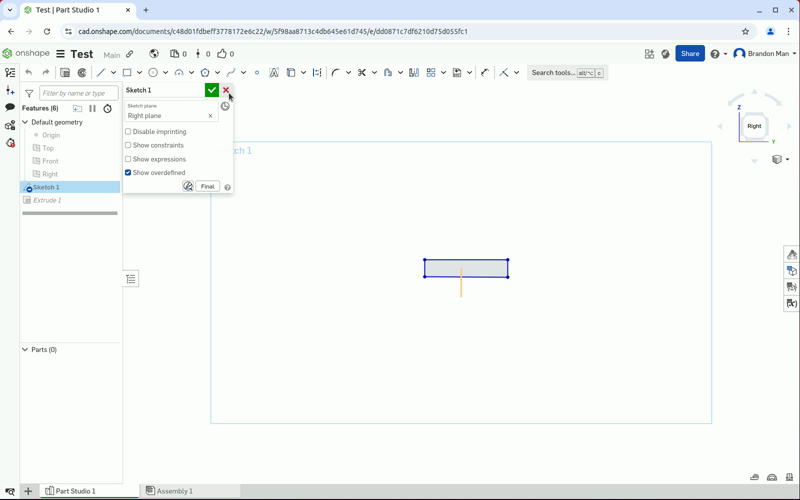
click(229, 92)
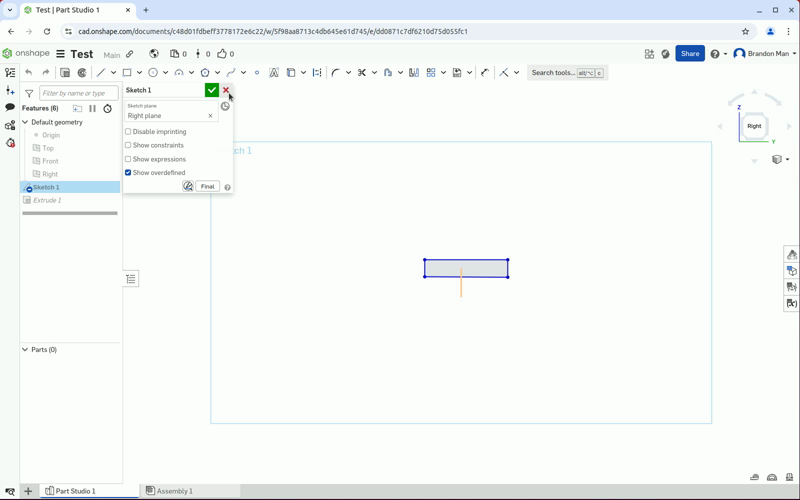
key(shift+s)
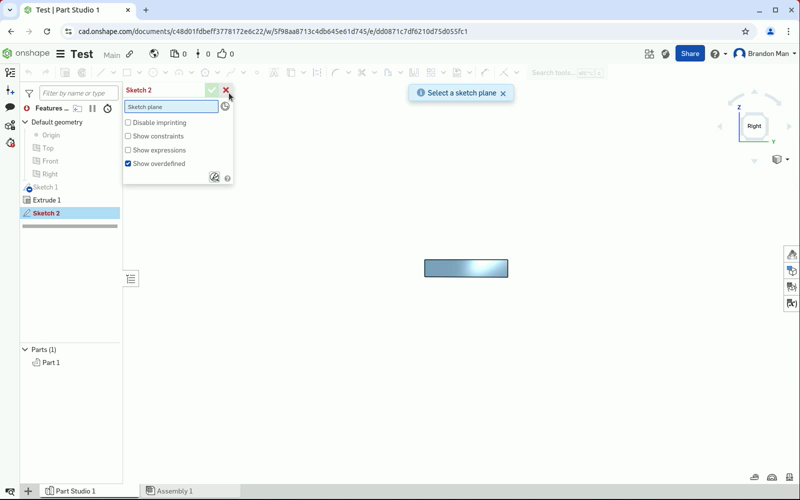
mouse_move(73, 176)
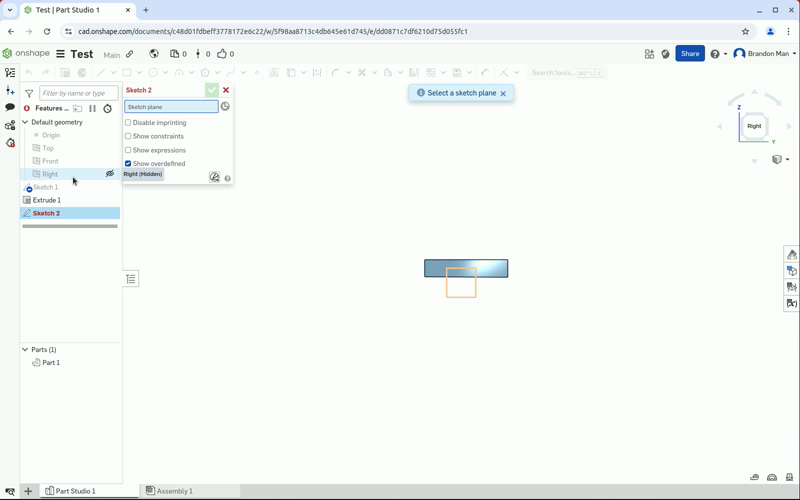
click(73, 176)
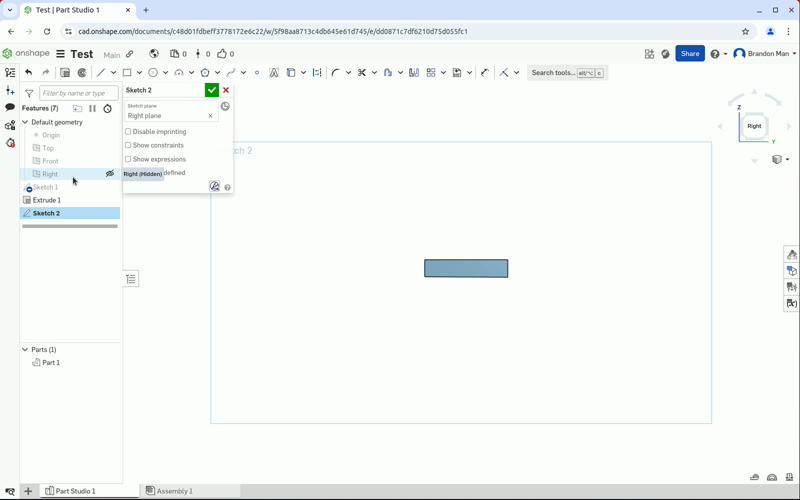
mouse_move(73, 352)
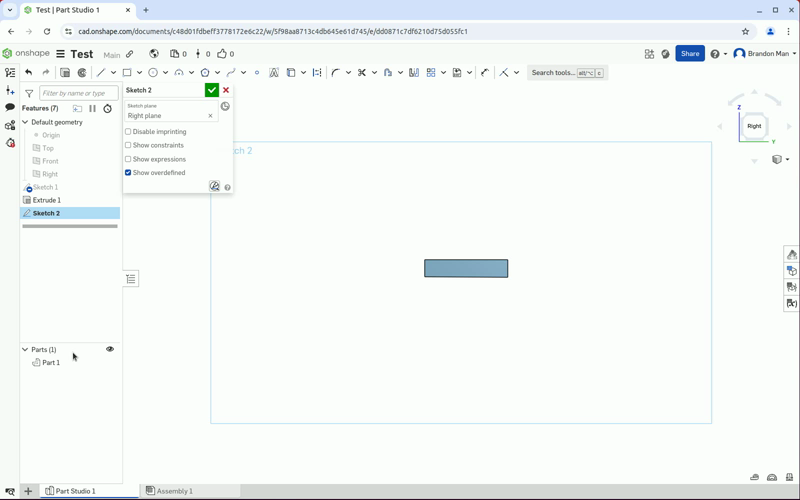
key(y)
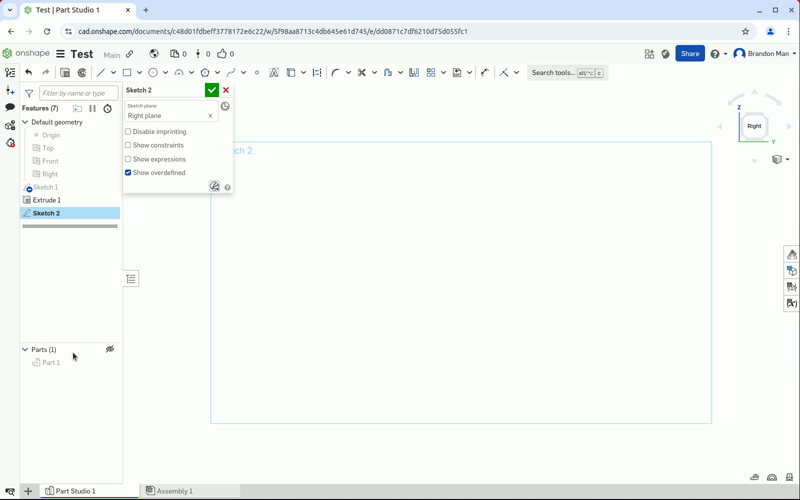
key(l)
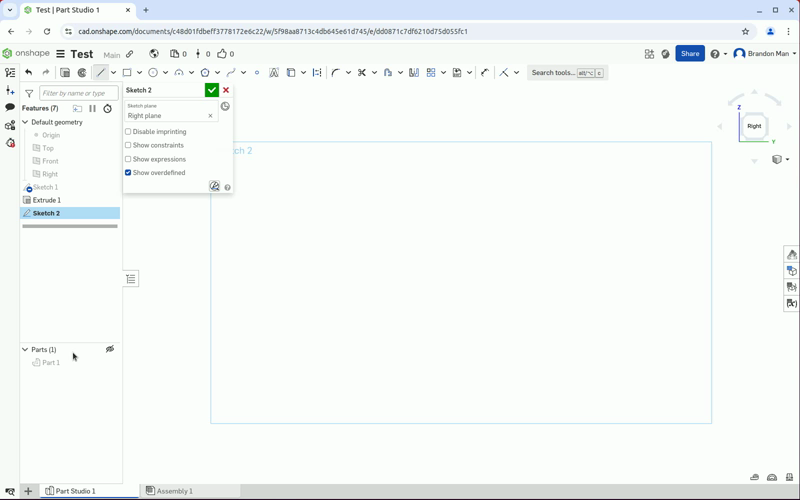
key_down(shift)
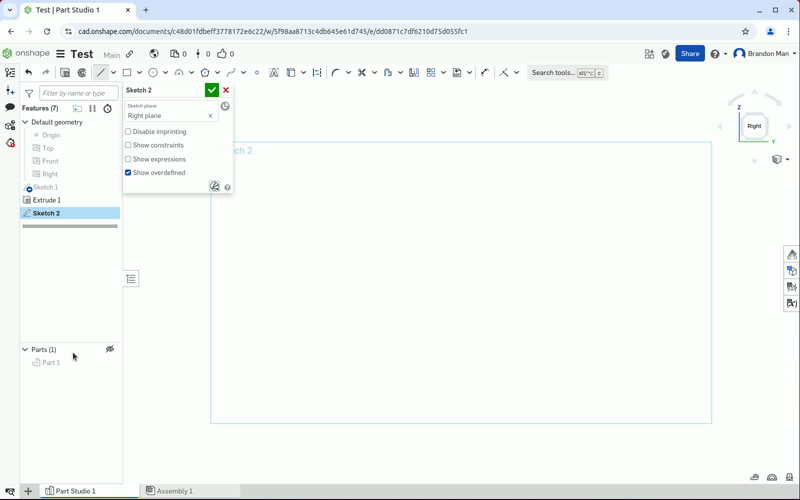
mouse_move(424, 258)
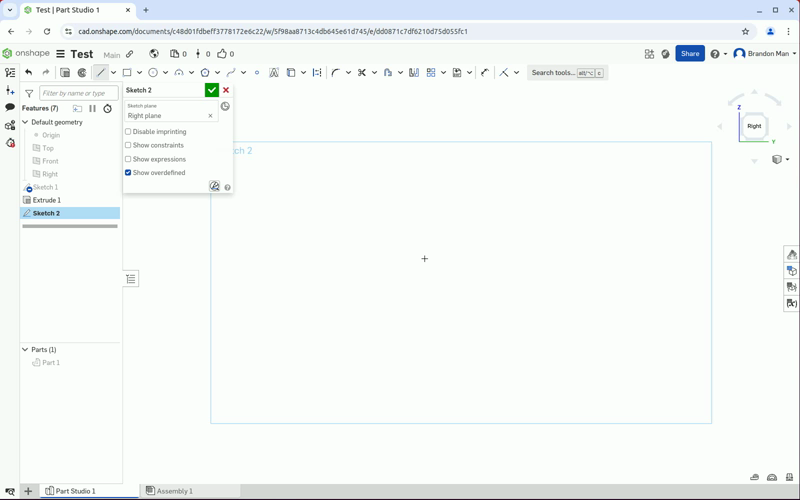
click(424, 258)
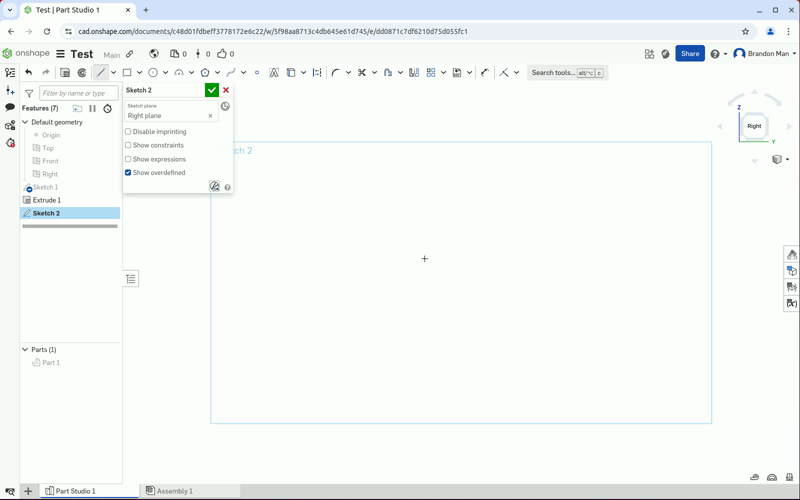
key_up(shift)
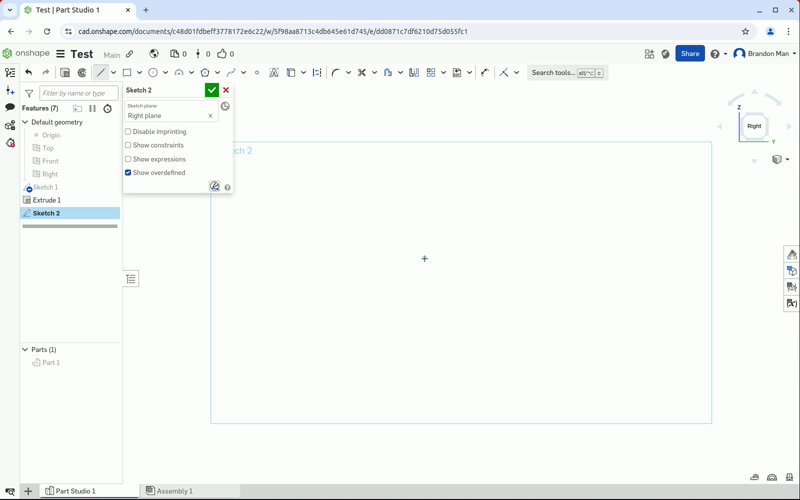
key_down(shift)
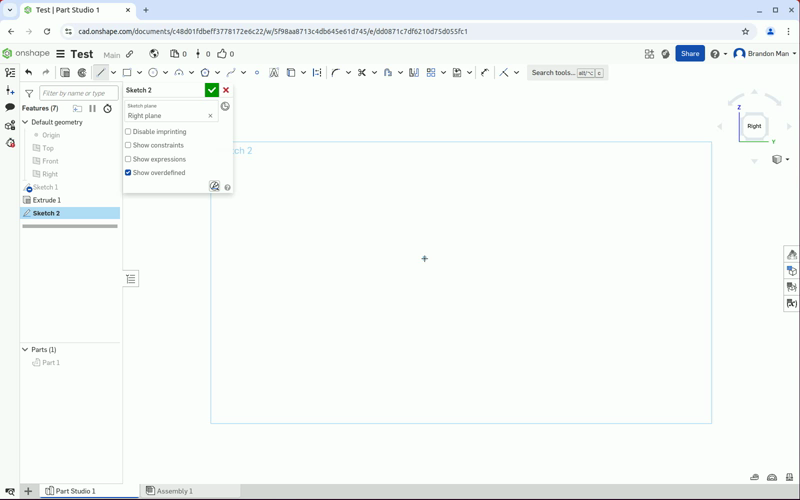
mouse_move(507, 258)
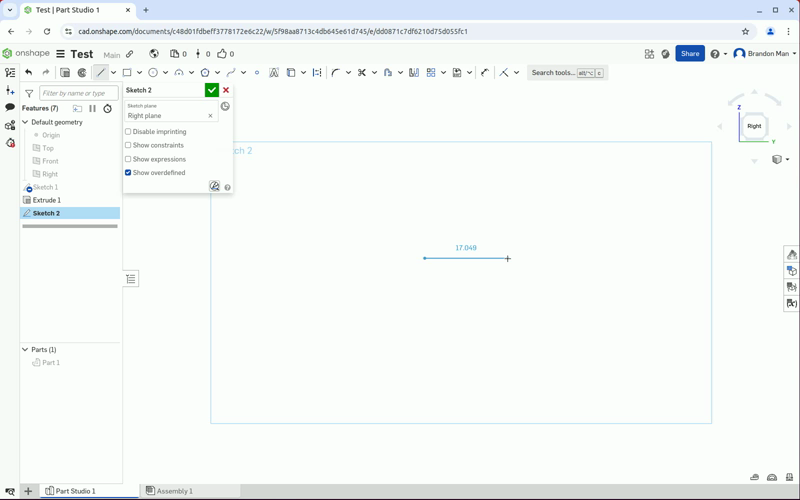
click(507, 258)
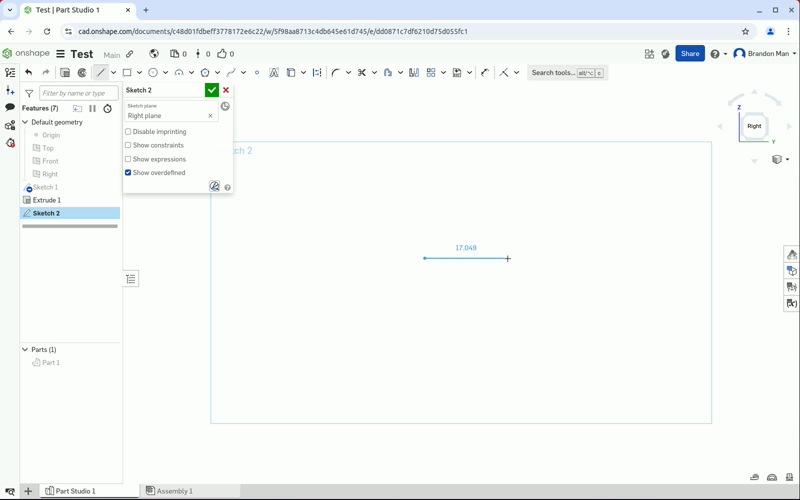
key_up(shift)
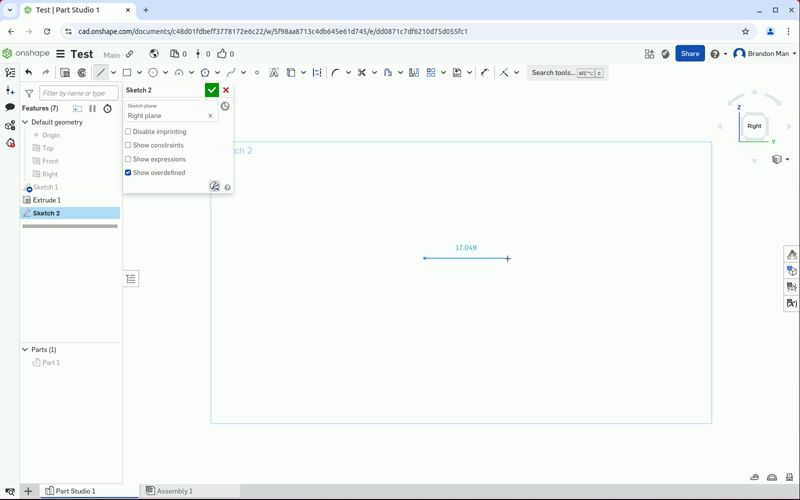
key_down(shift)
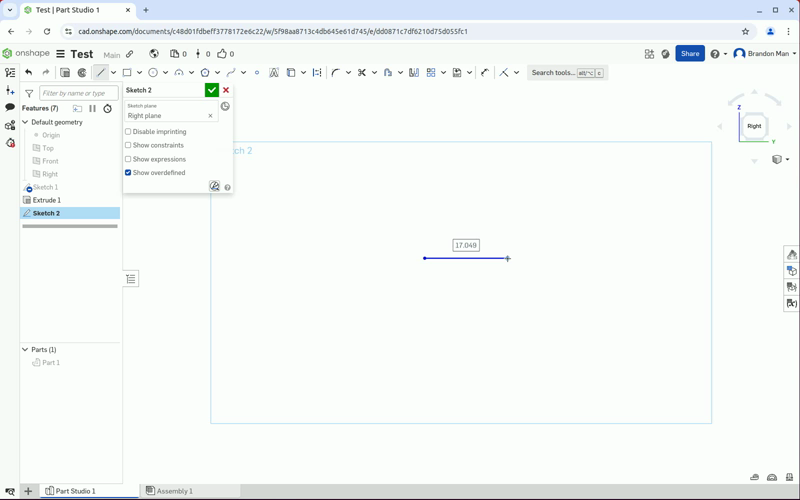
mouse_move(537, 258)
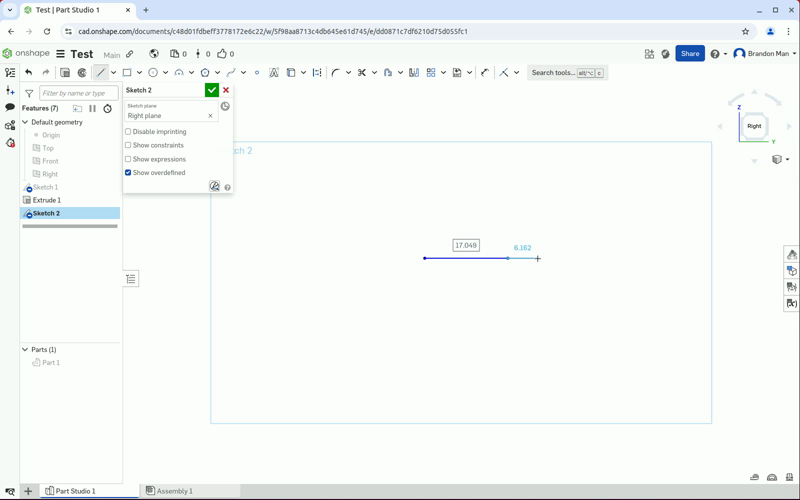
mouse_move(507, 234)
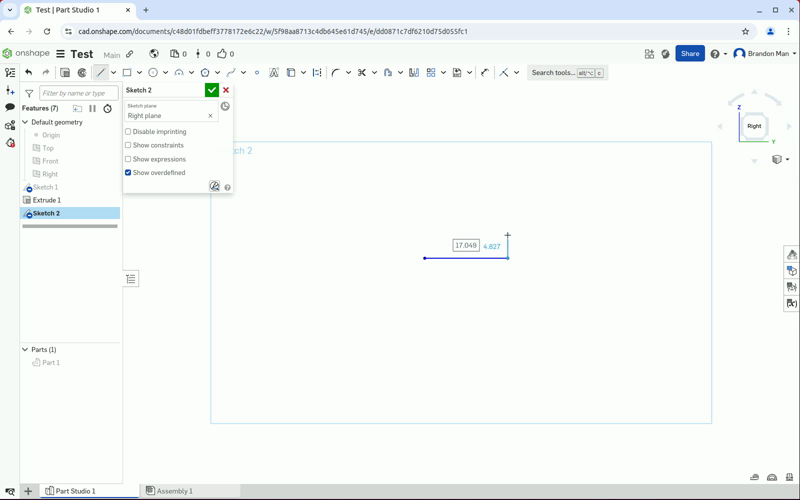
click(507, 234)
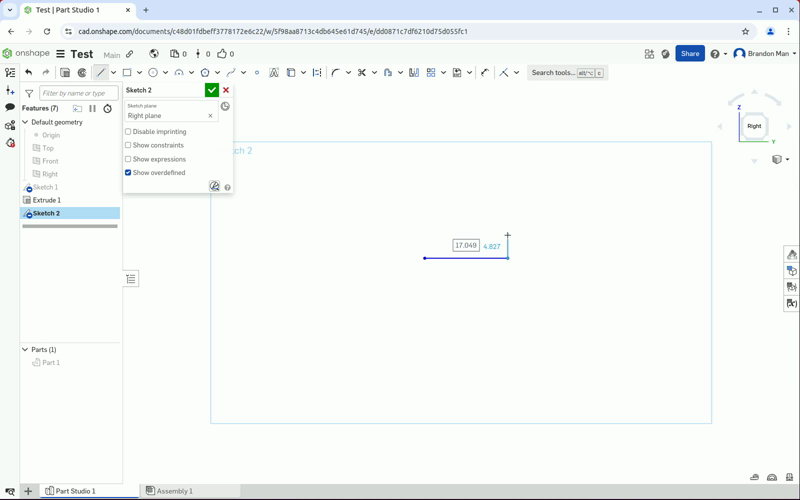
key_up(shift)
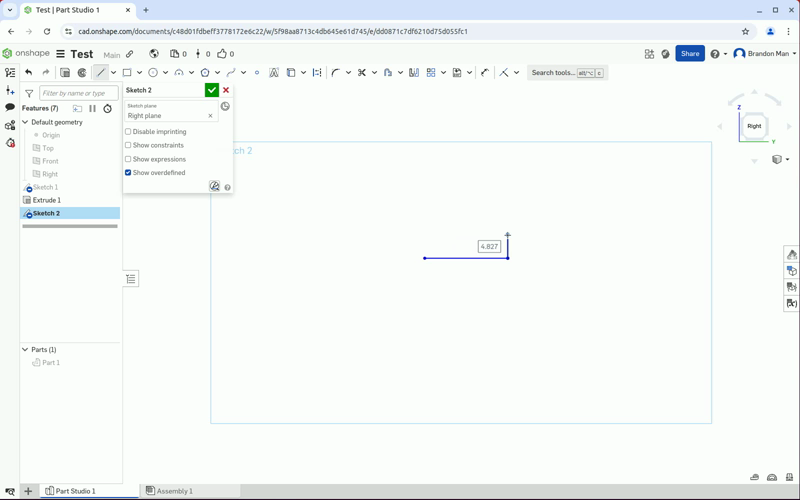
key_down(shift)
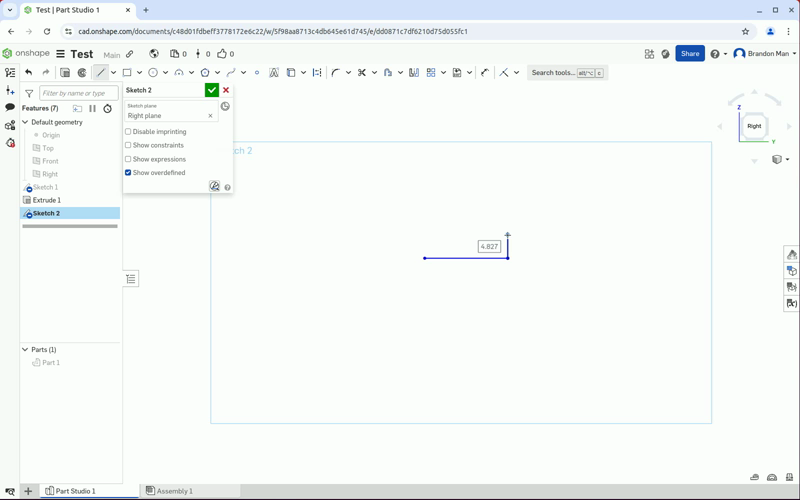
mouse_move(537, 234)
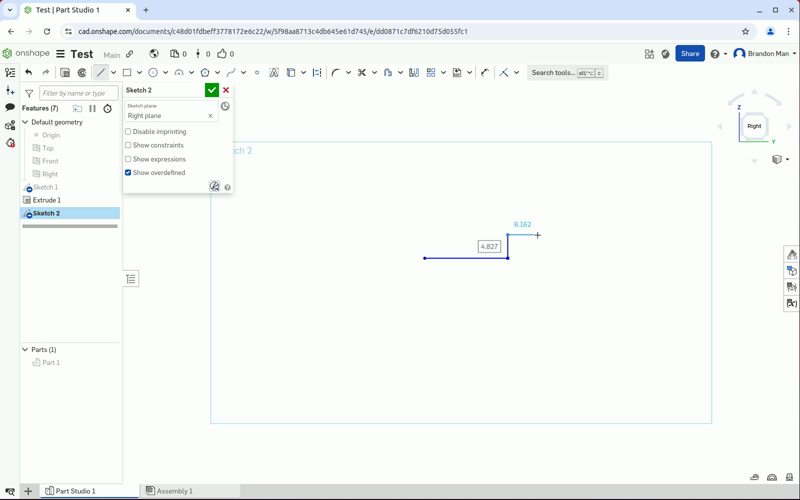
mouse_move(490, 234)
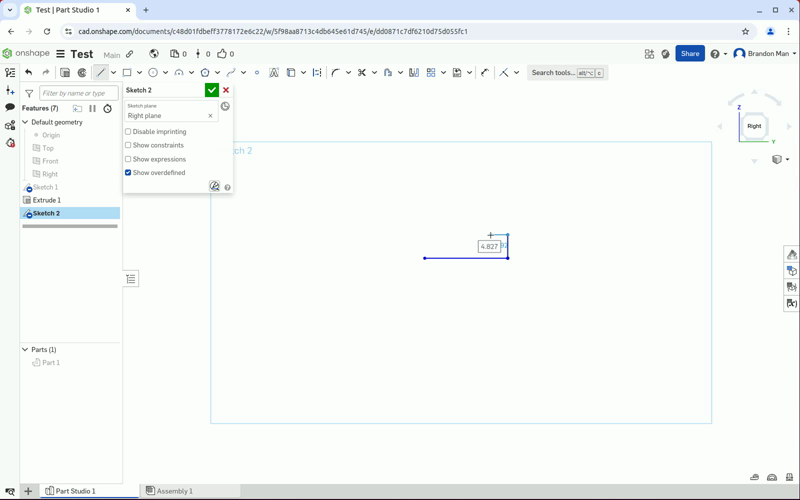
click(490, 234)
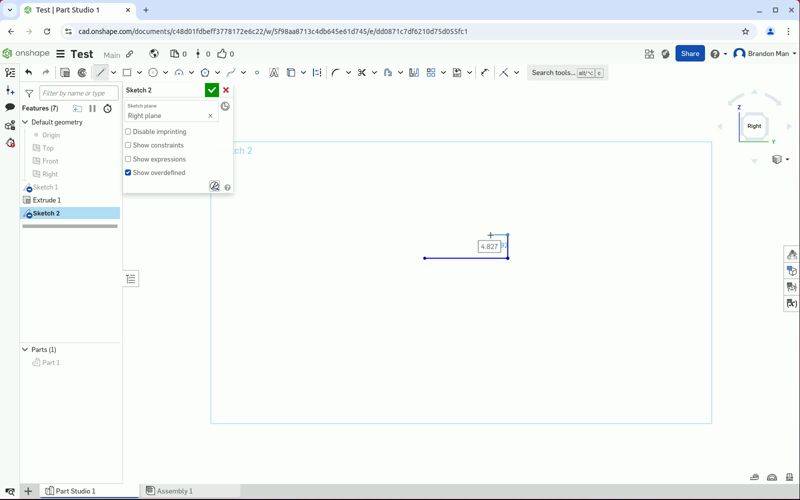
key_up(shift)
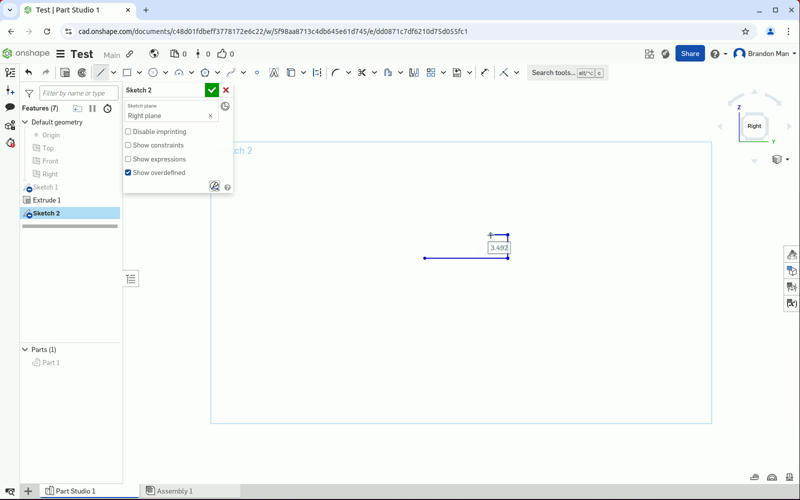
key_down(shift)
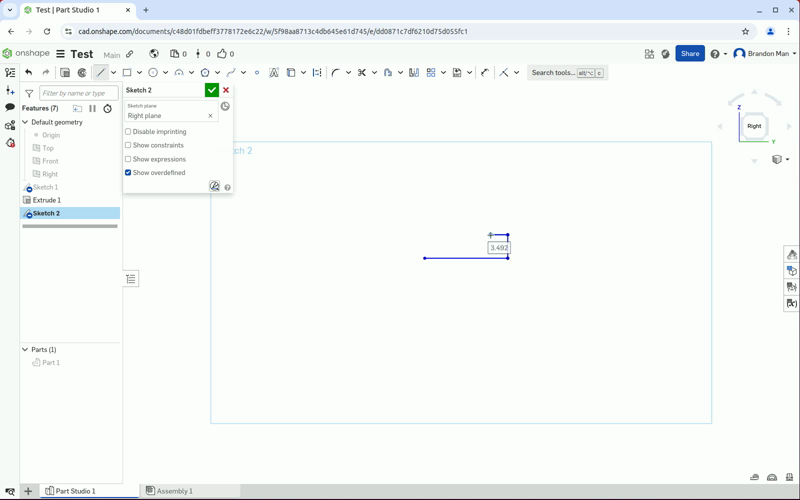
mouse_move(520, 234)
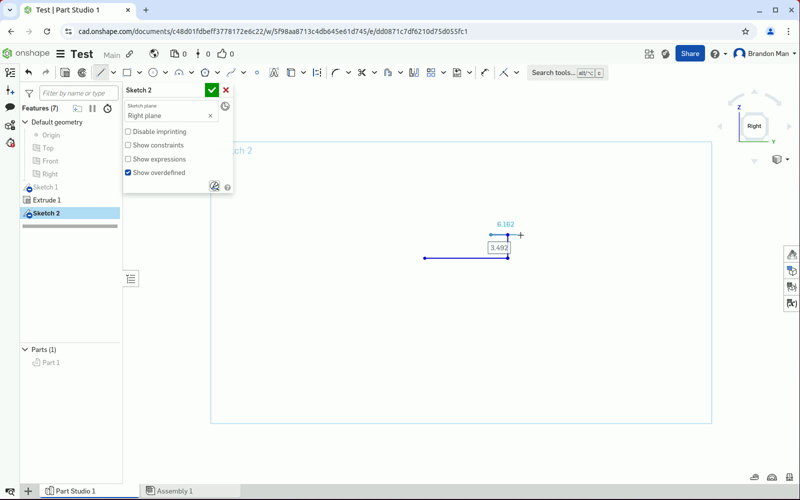
mouse_move(495, 239)
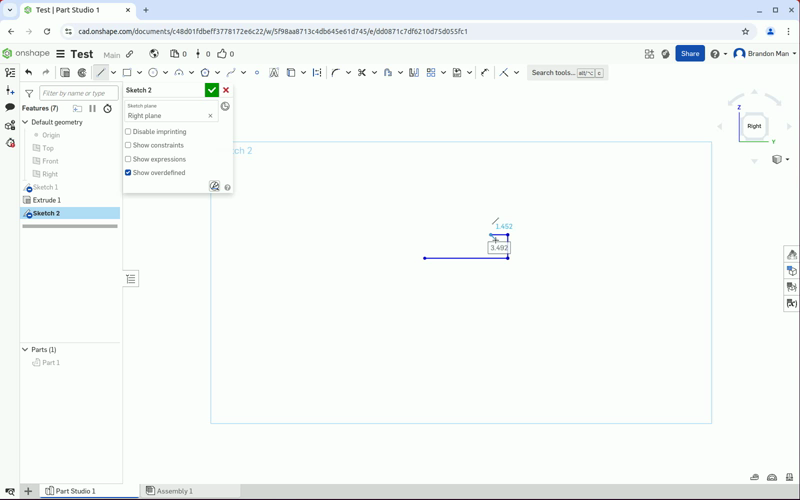
scroll(6)
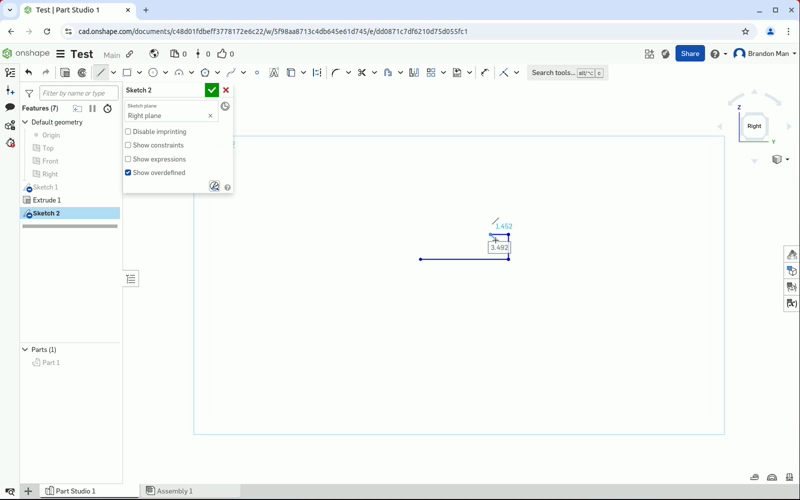
scroll(6)
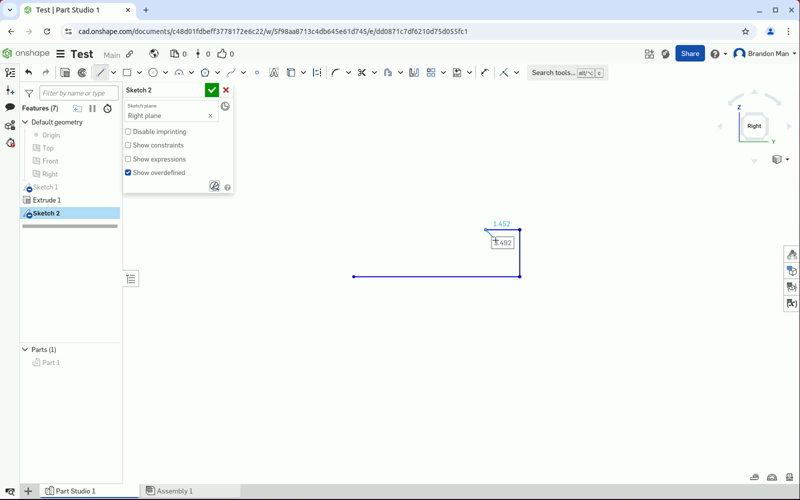
scroll(6)
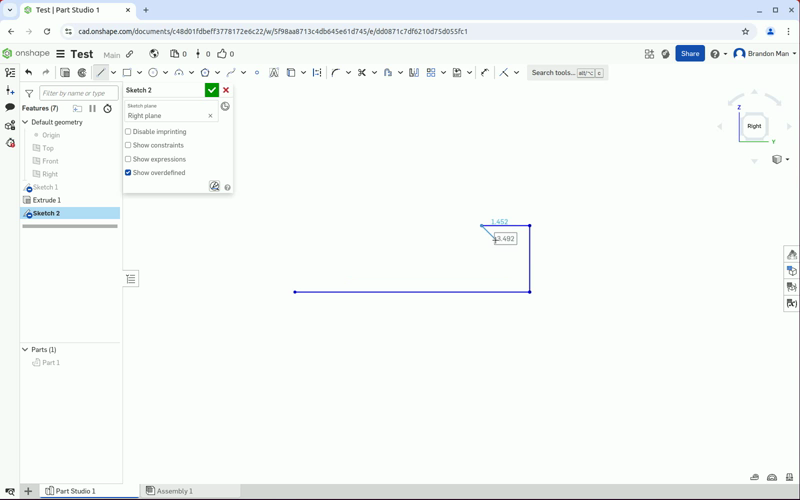
scroll(6)
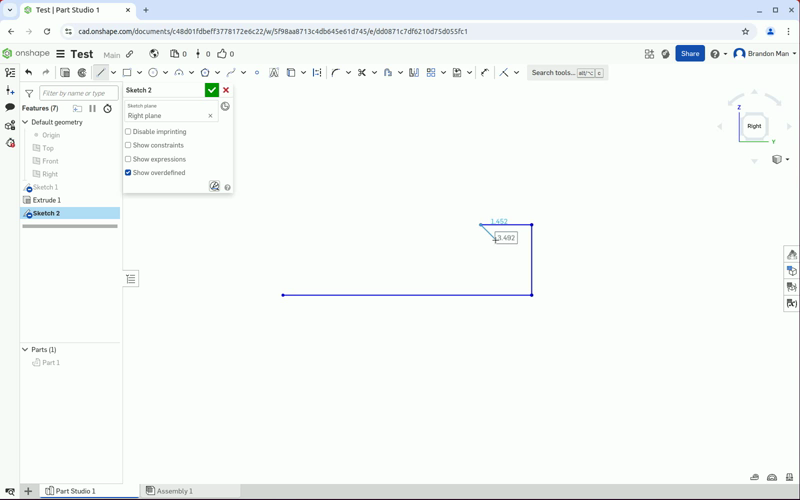
scroll(6)
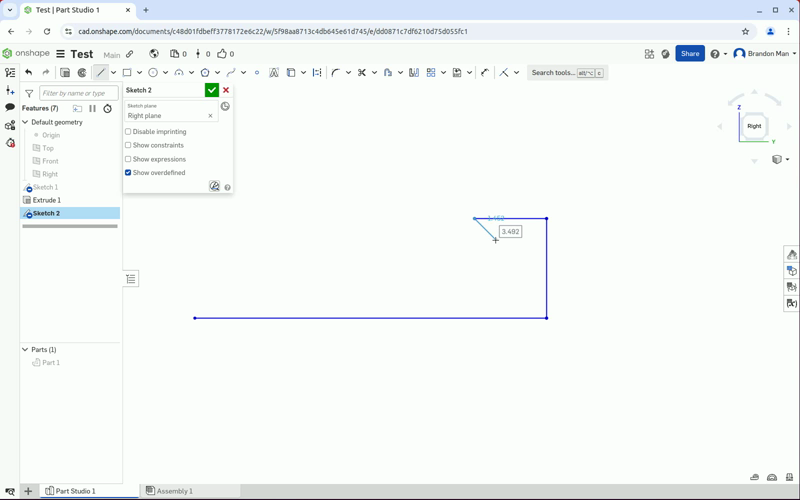
scroll(6)
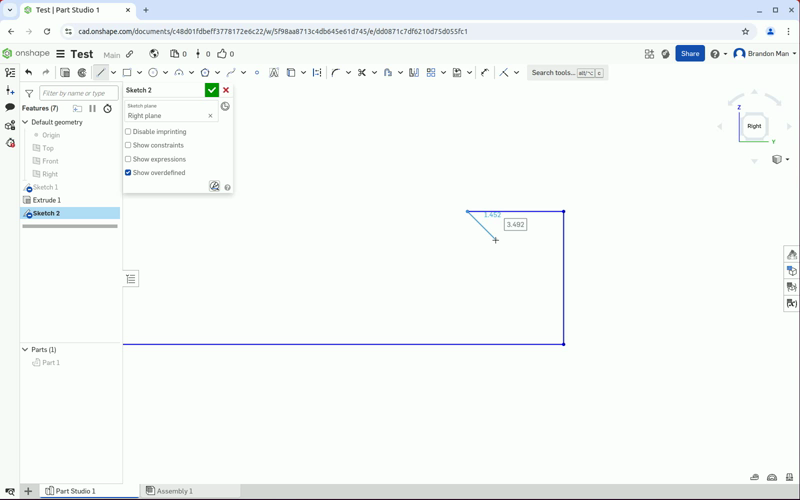
scroll(6)
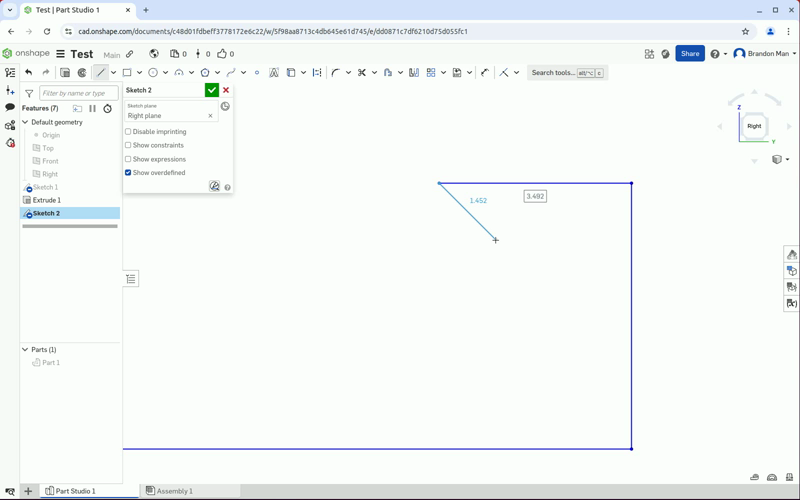
click(495, 239)
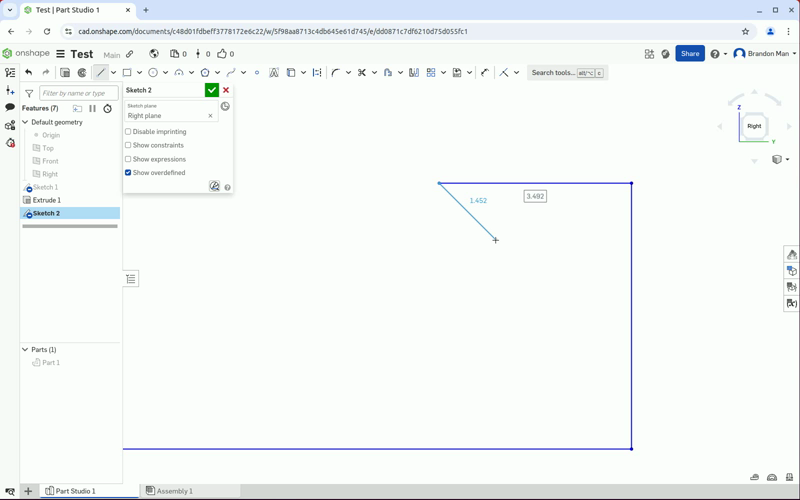
scroll(-6)
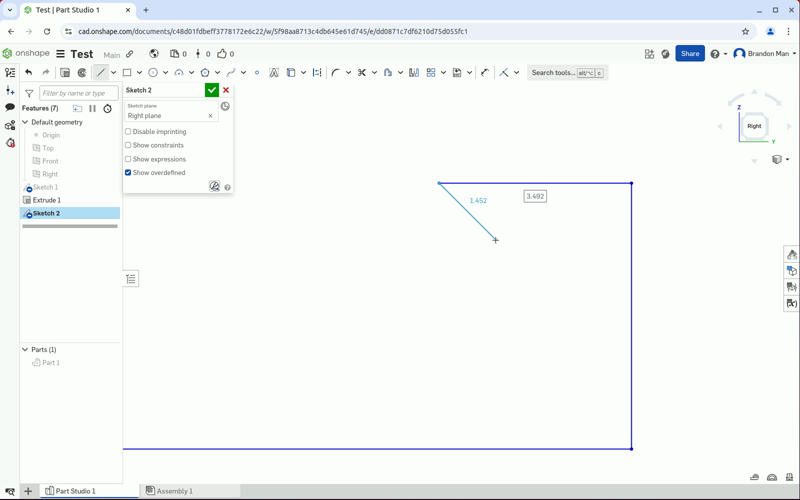
scroll(-6)
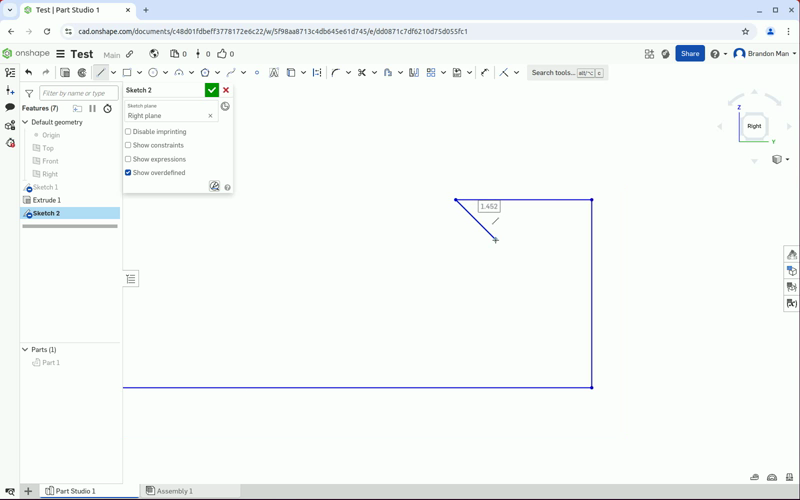
scroll(-6)
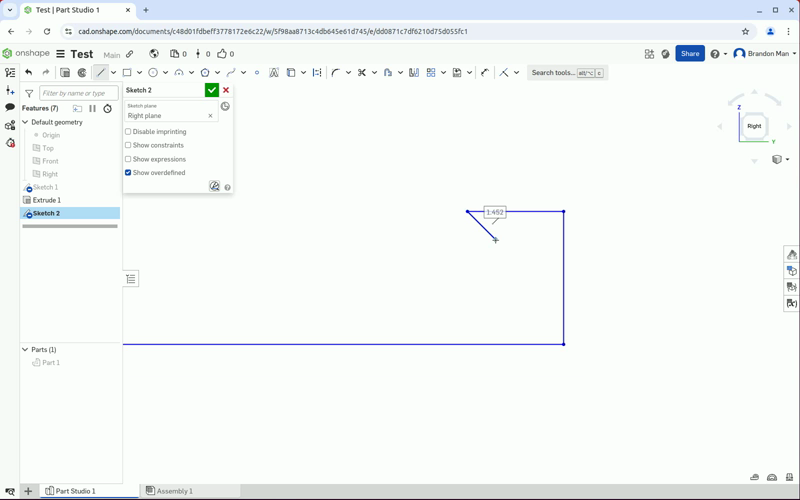
scroll(-6)
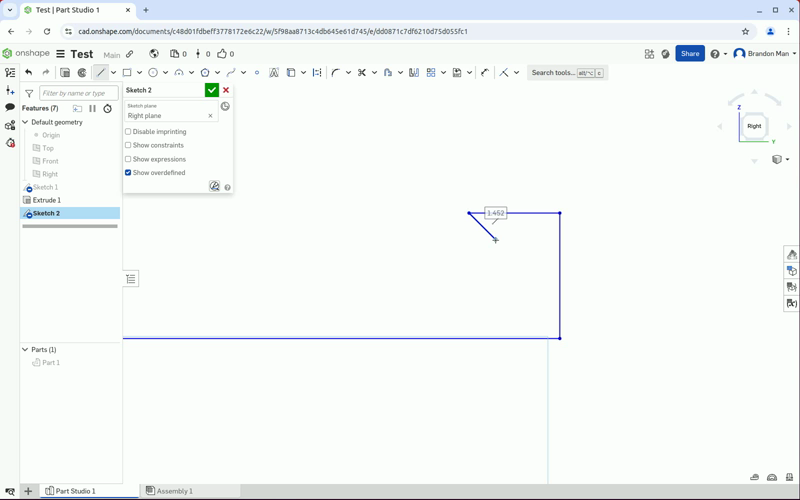
scroll(-6)
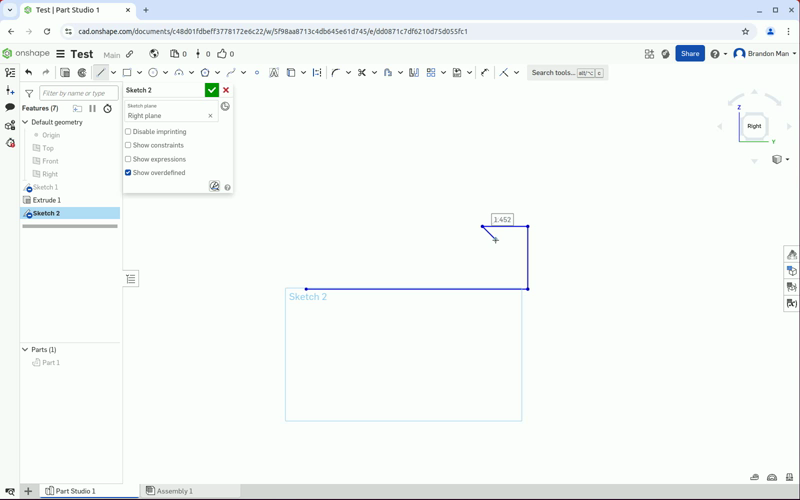
scroll(-6)
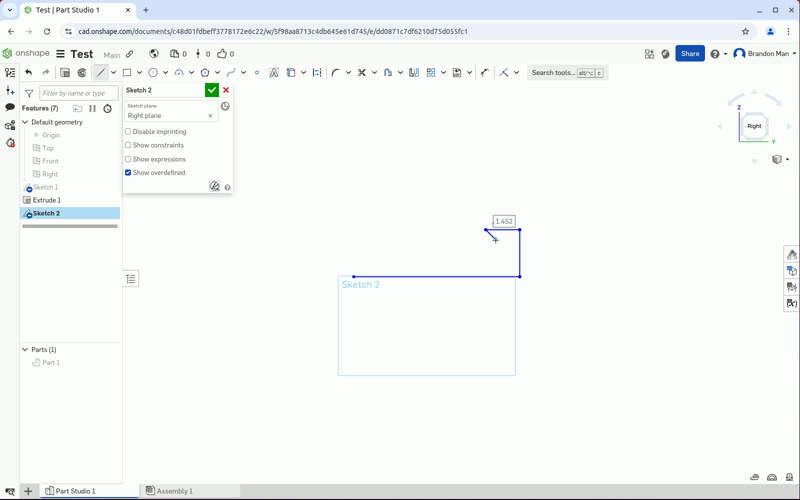
scroll(-6)
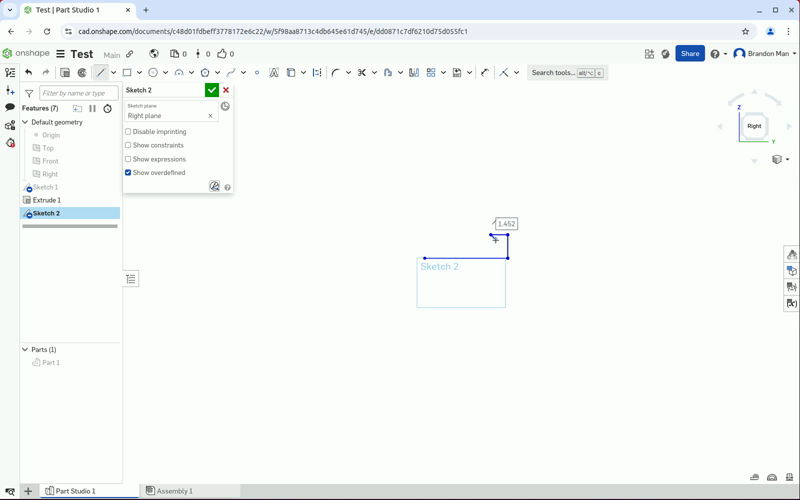
key_up(shift)
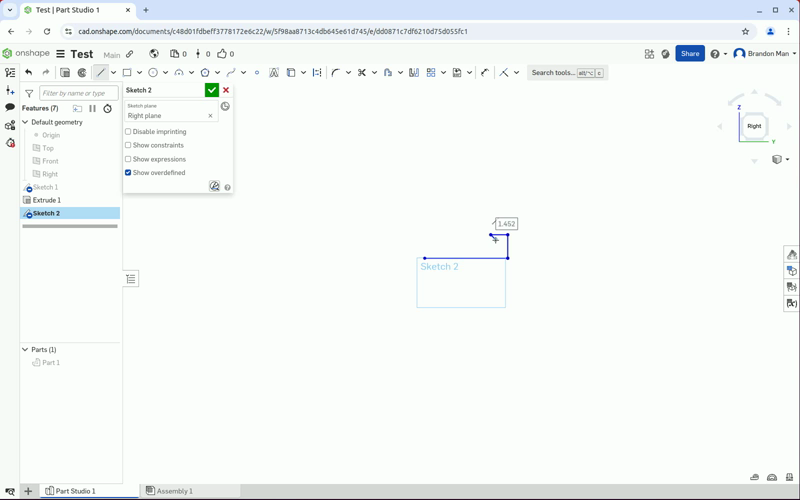
key_down(shift)
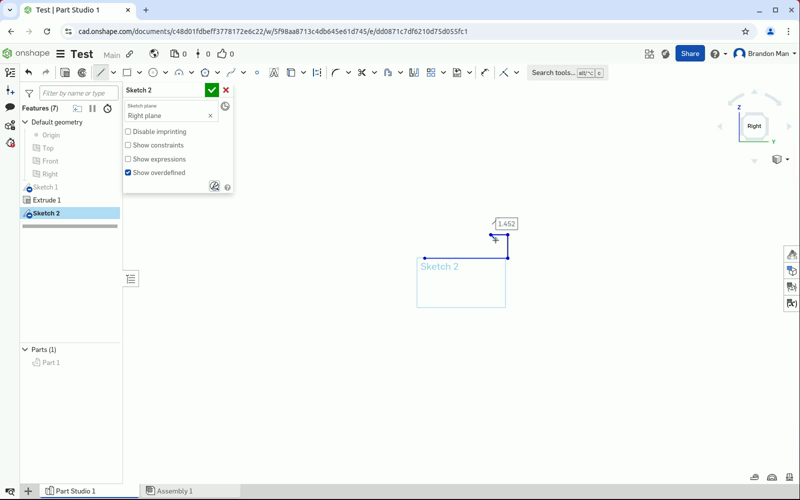
mouse_move(525, 239)
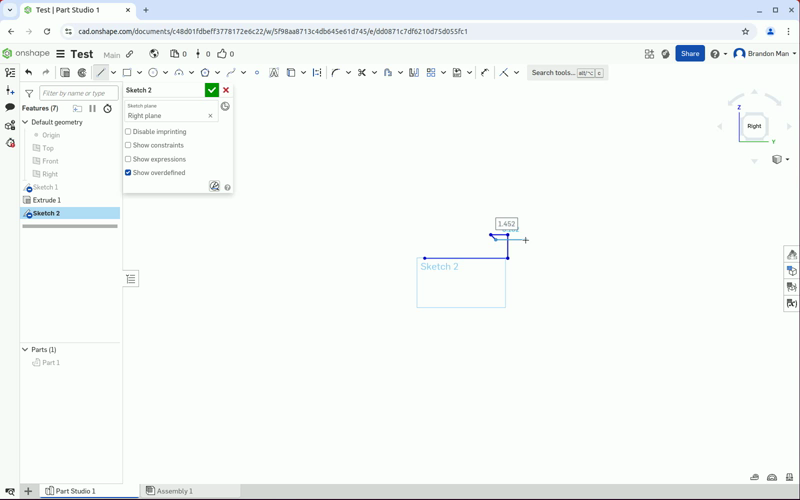
mouse_move(436, 239)
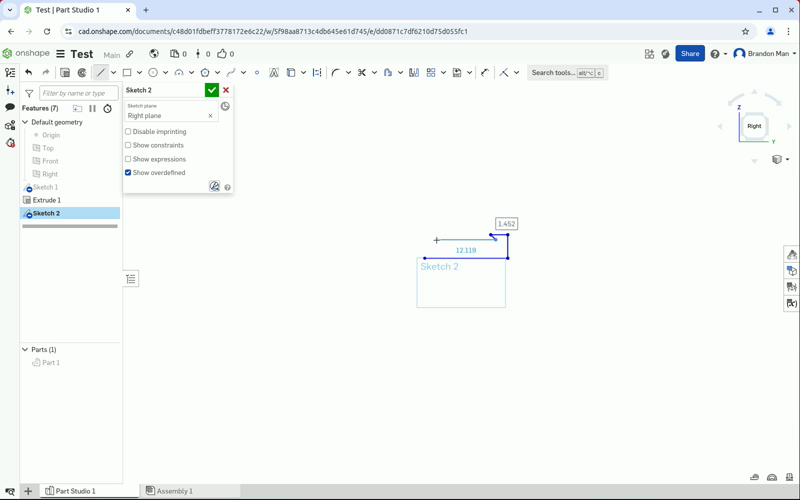
click(436, 239)
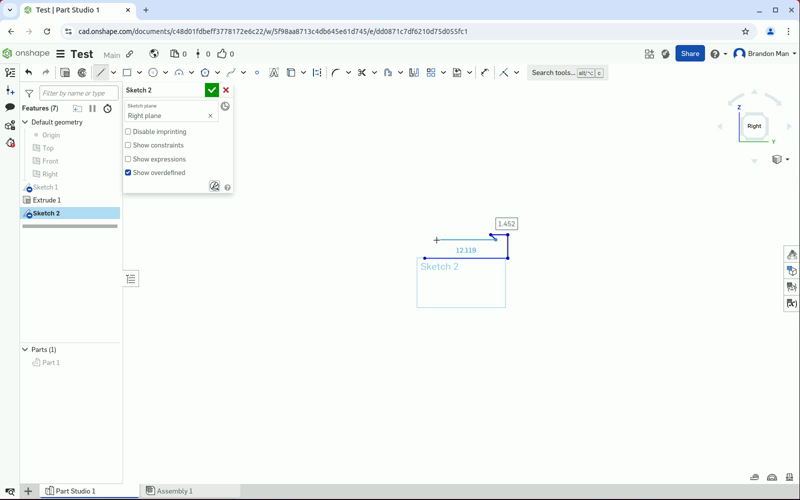
key_up(shift)
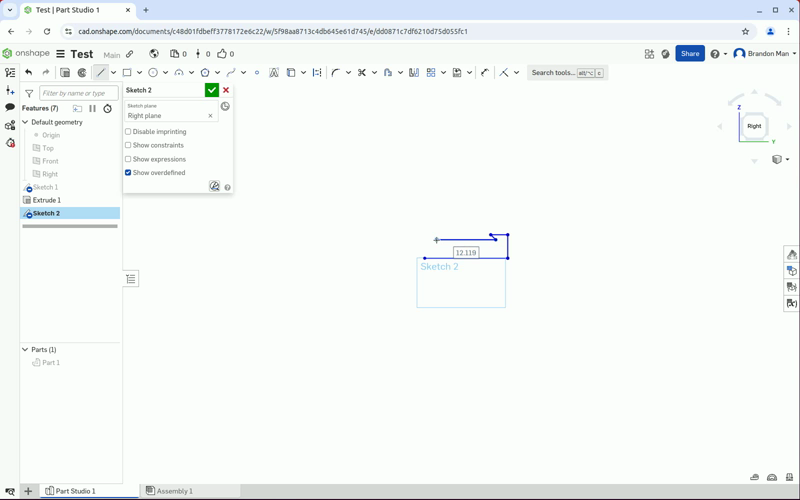
key_down(shift)
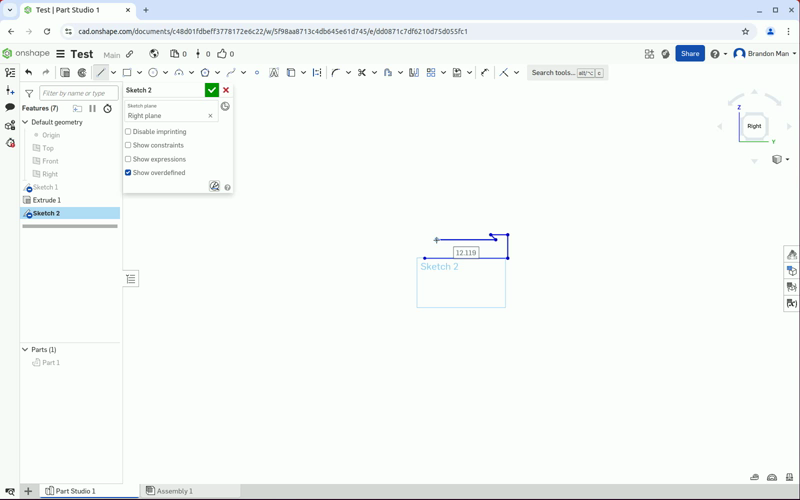
mouse_move(466, 239)
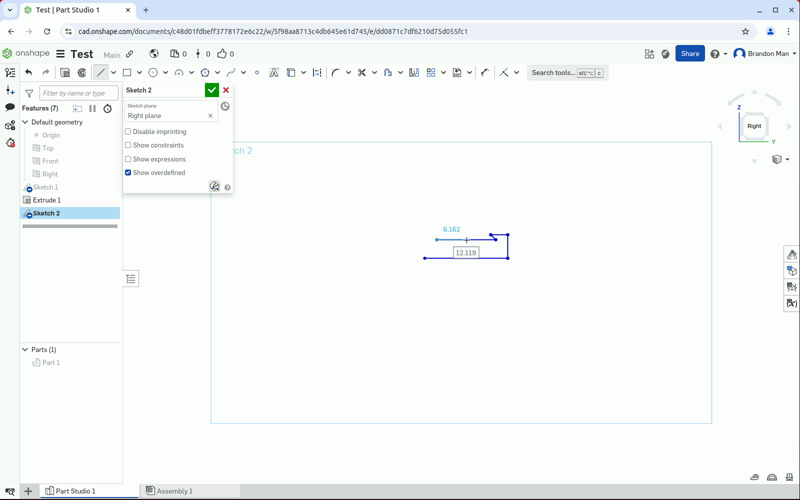
mouse_move(442, 234)
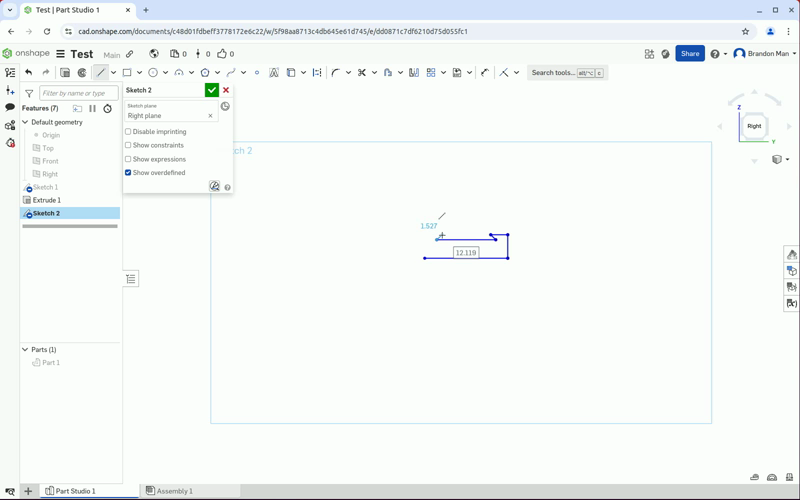
scroll(6)
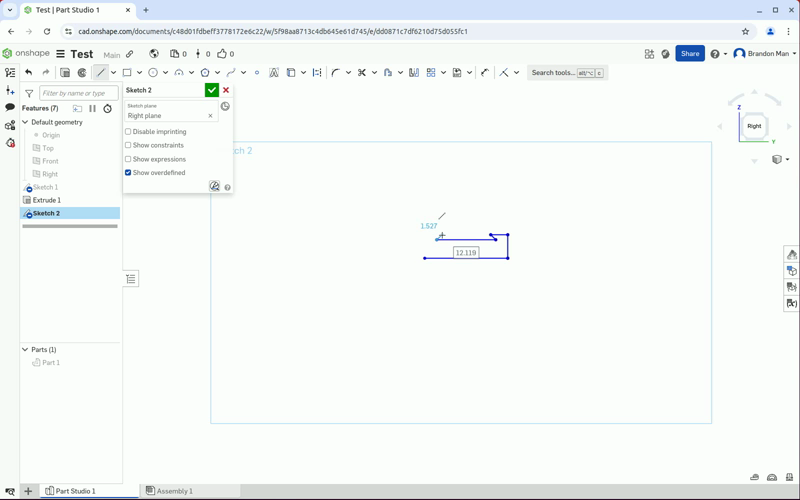
scroll(6)
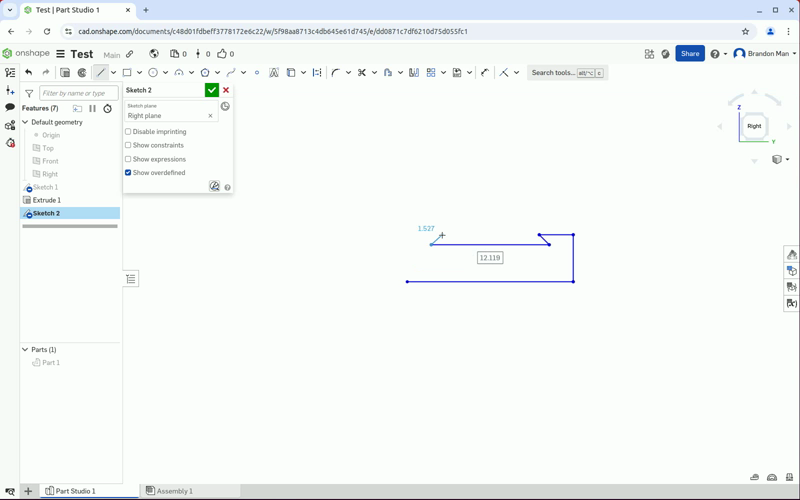
scroll(6)
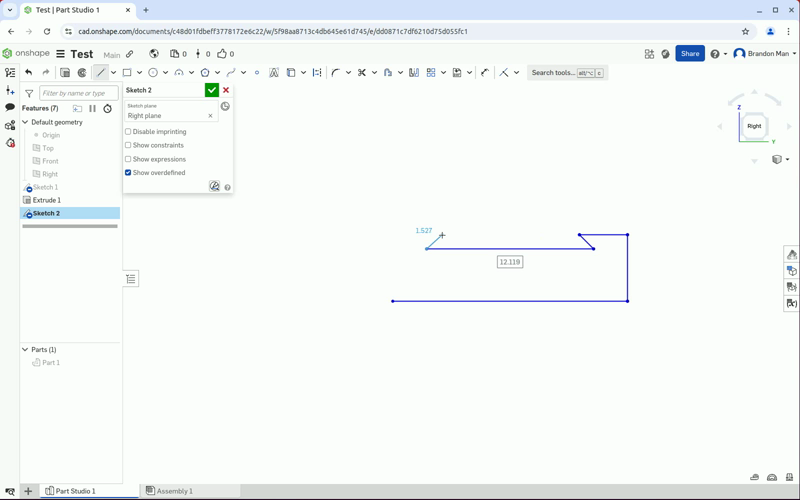
scroll(6)
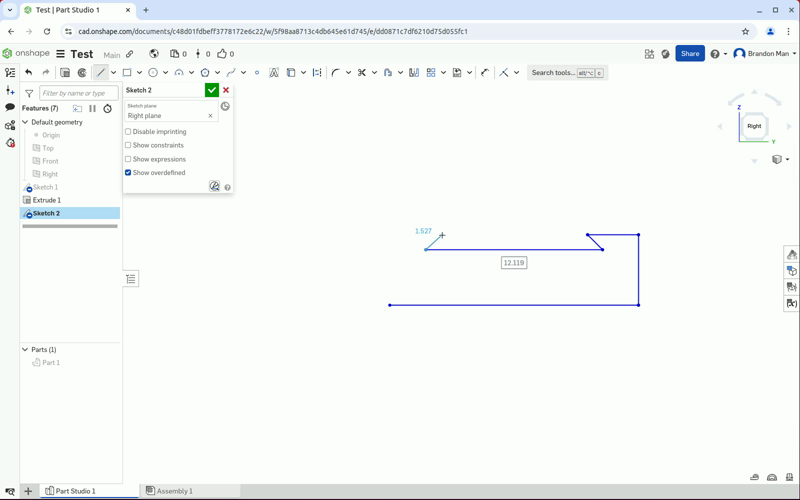
scroll(6)
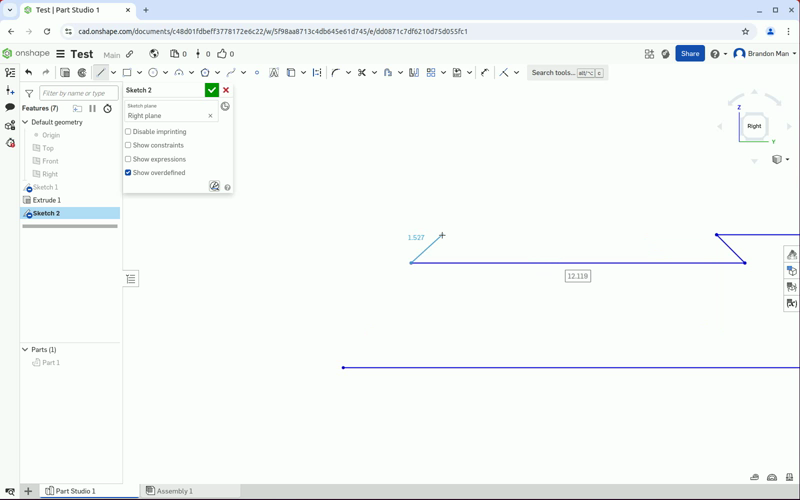
scroll(6)
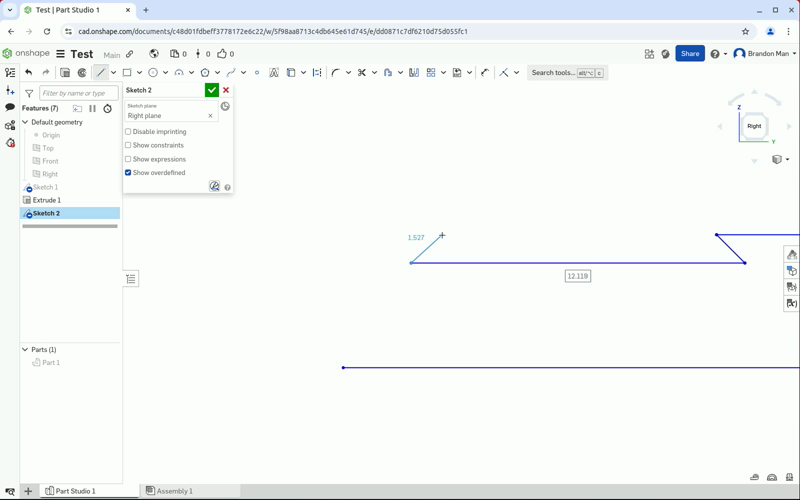
scroll(6)
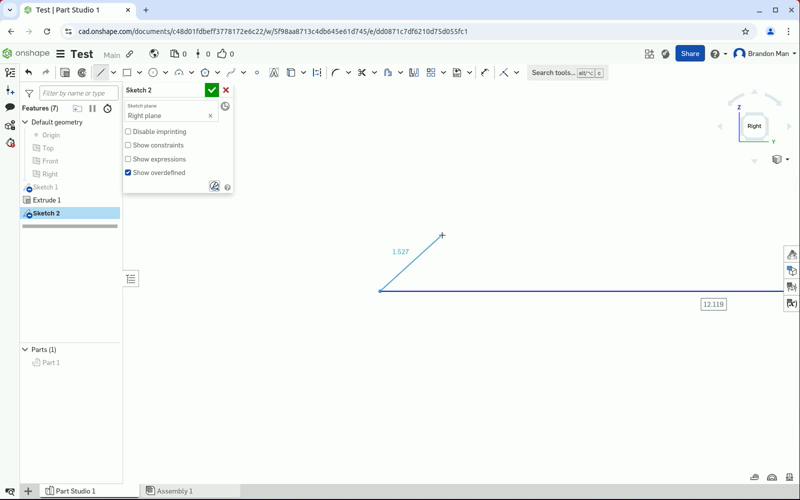
click(442, 234)
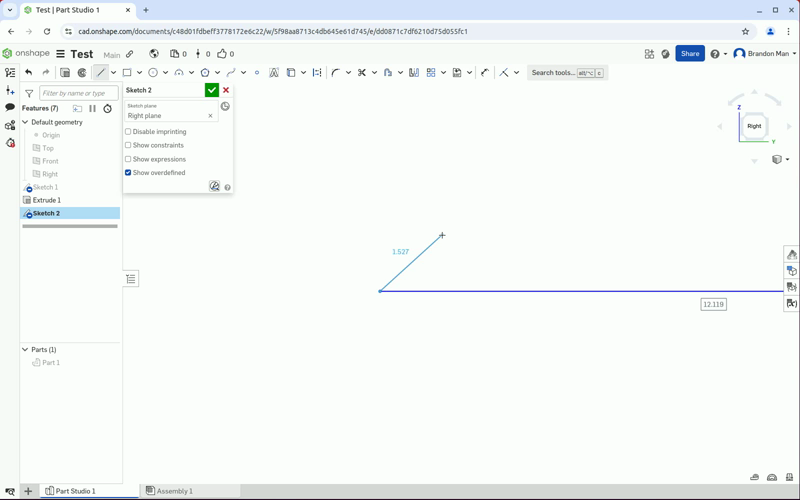
scroll(-6)
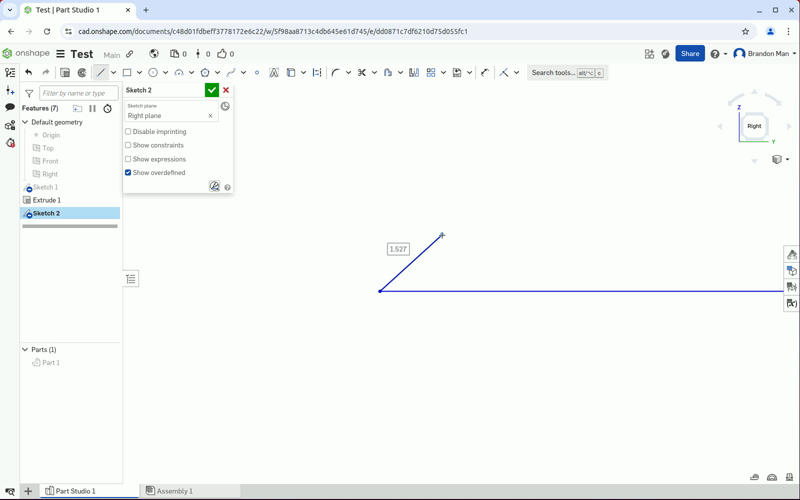
scroll(-6)
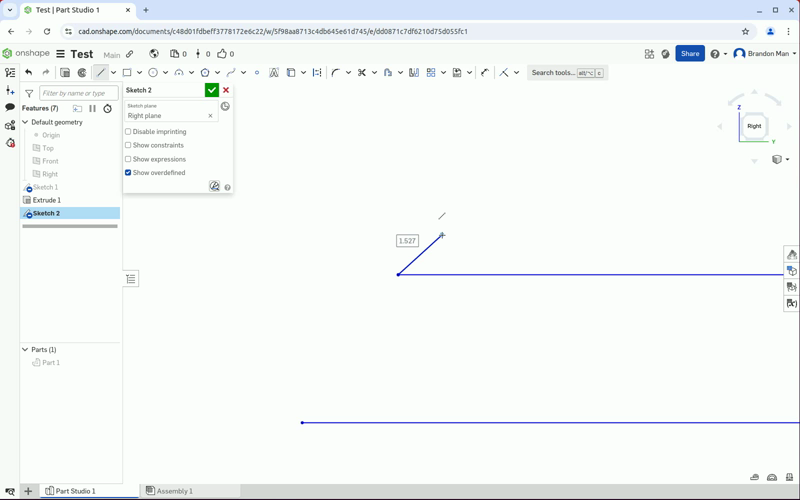
scroll(-6)
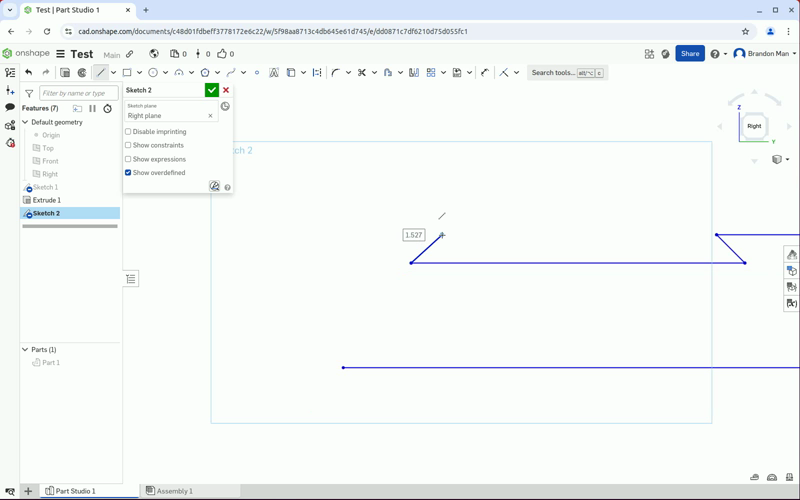
scroll(-6)
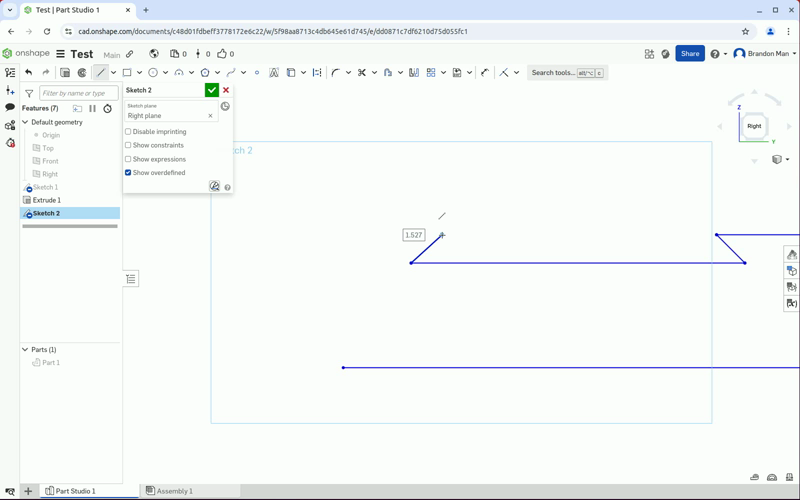
scroll(-6)
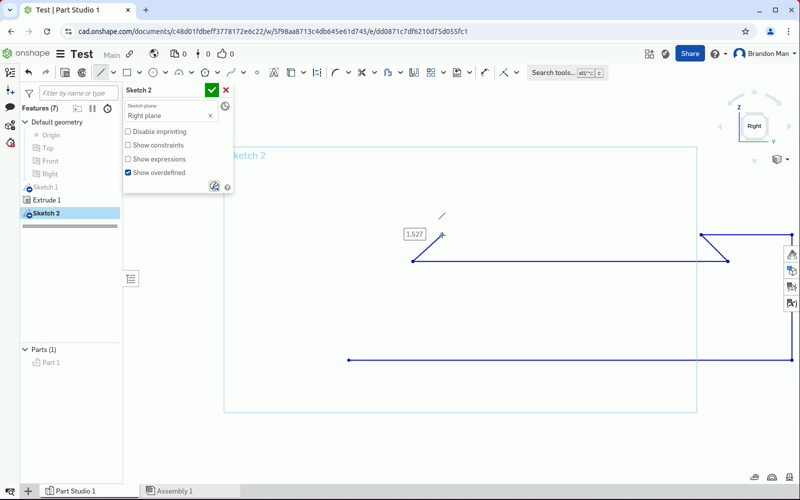
scroll(-6)
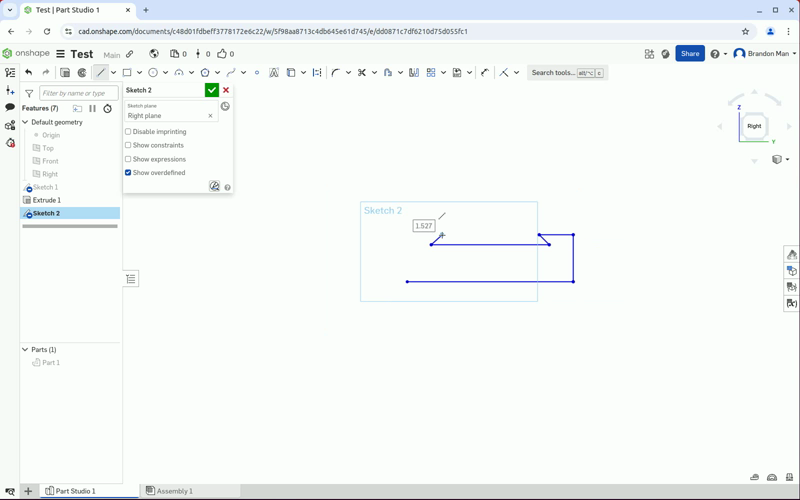
scroll(-6)
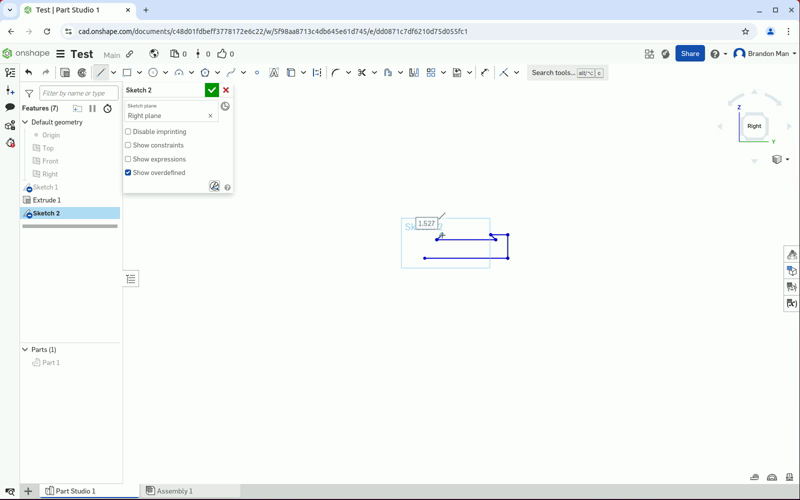
key_up(shift)
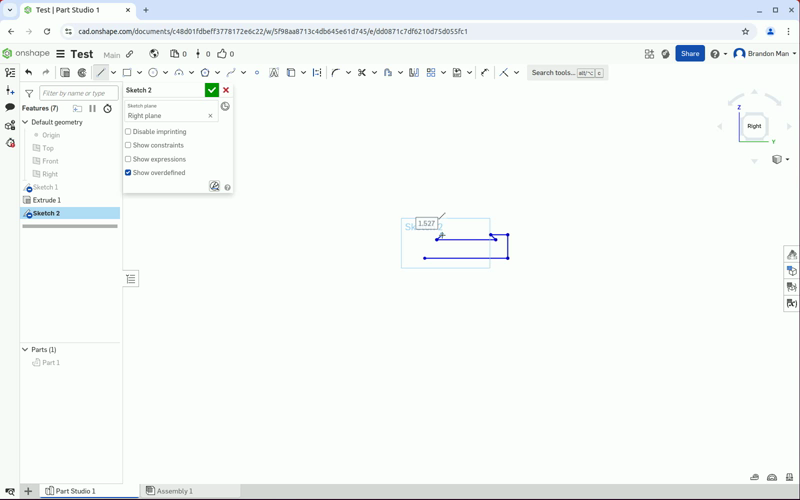
key_down(shift)
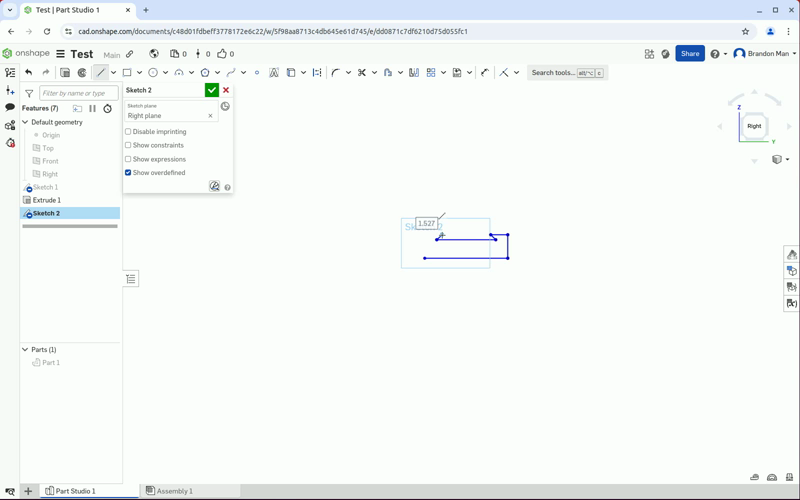
mouse_move(472, 234)
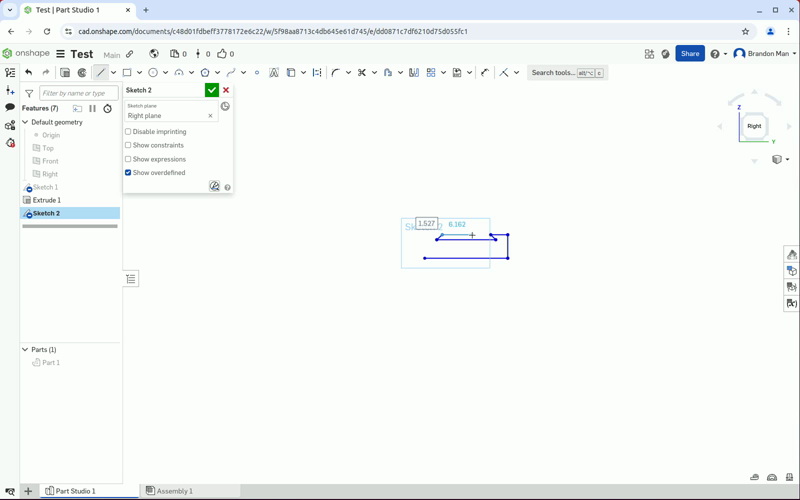
mouse_move(424, 234)
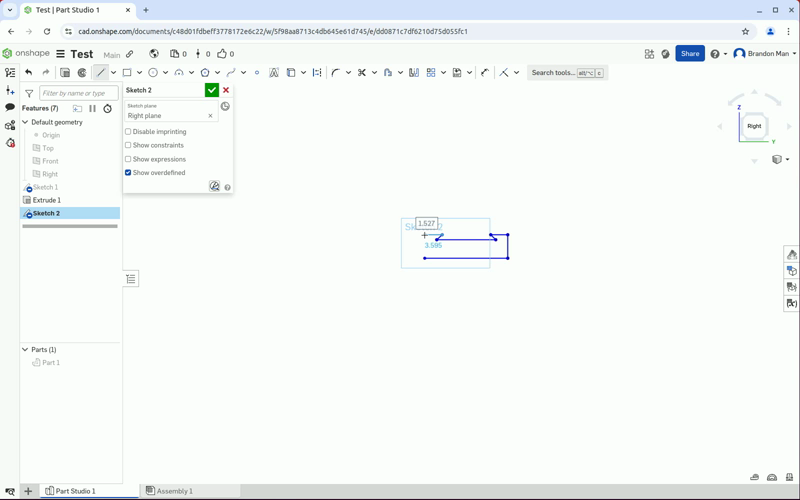
click(424, 234)
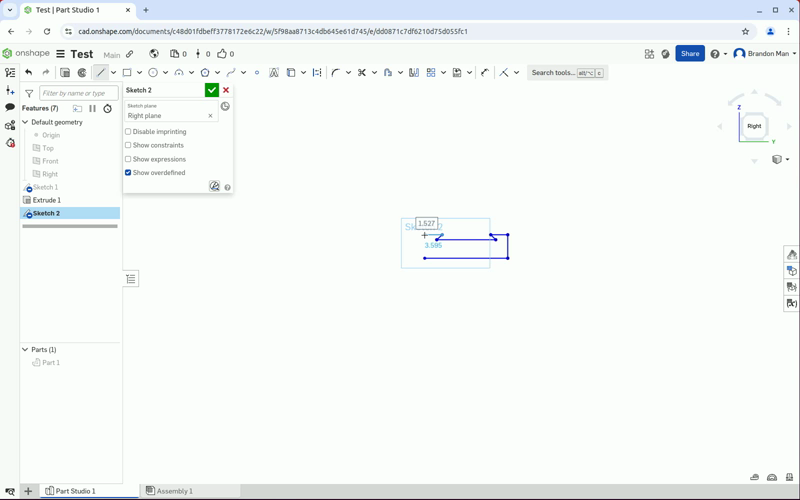
key_up(shift)
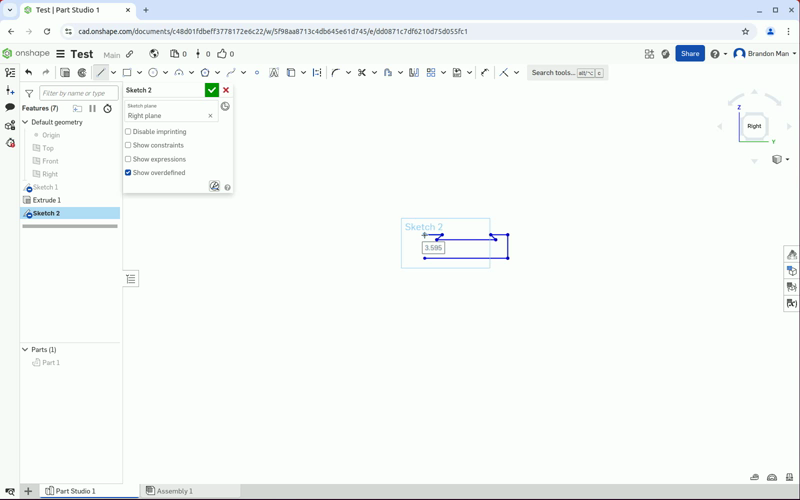
mouse_move(454, 234)
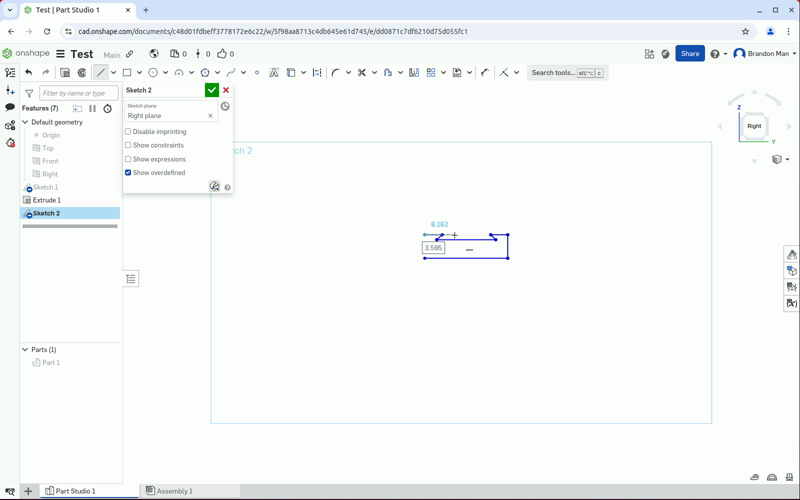
key_down(shift)
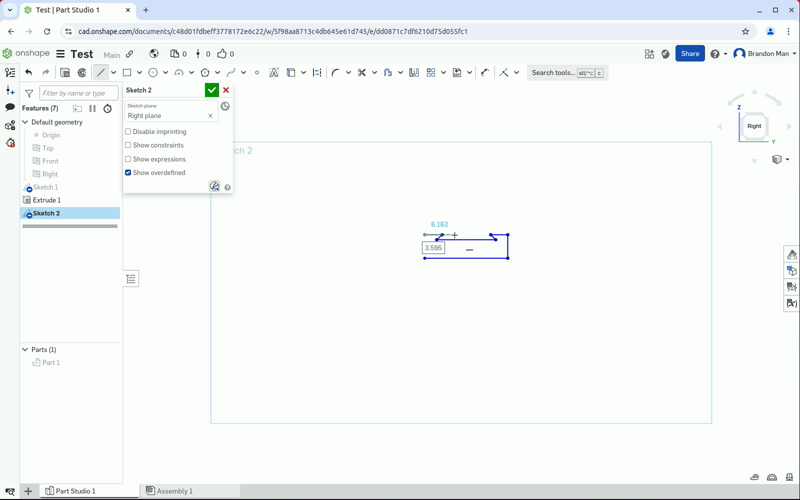
mouse_move(424, 258)
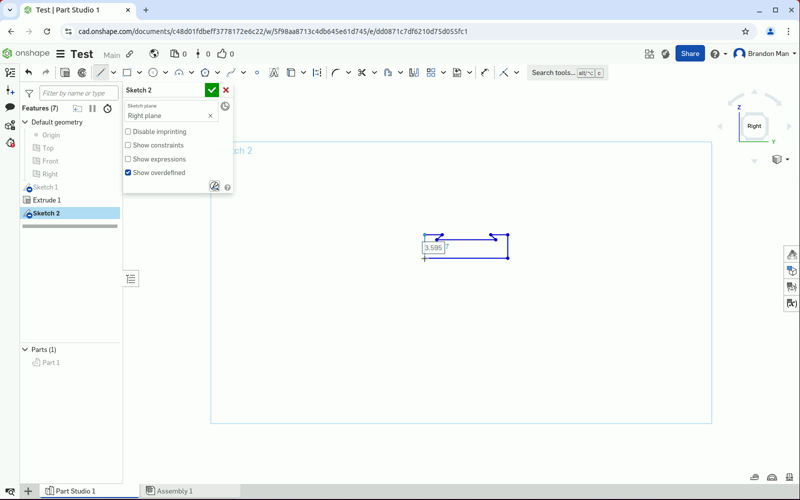
key_up(shift)
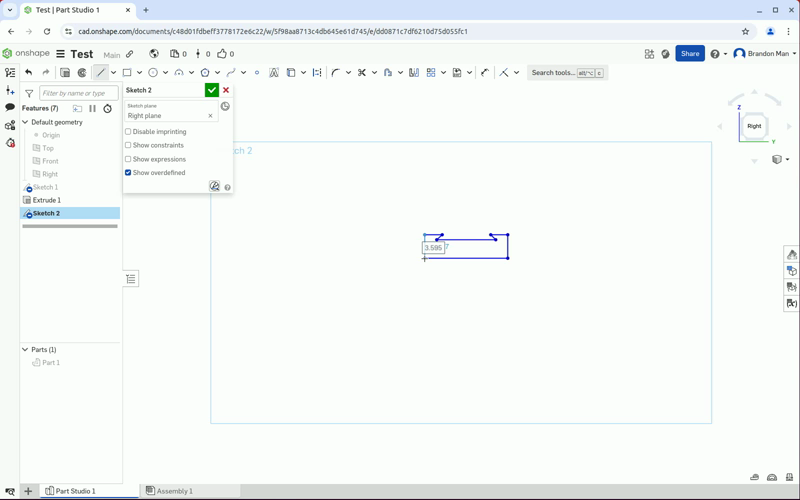
click(424, 258)
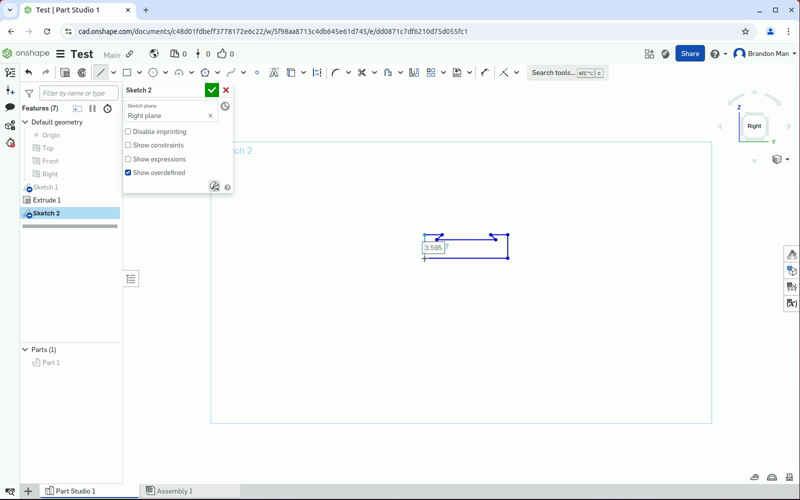
key(esc)
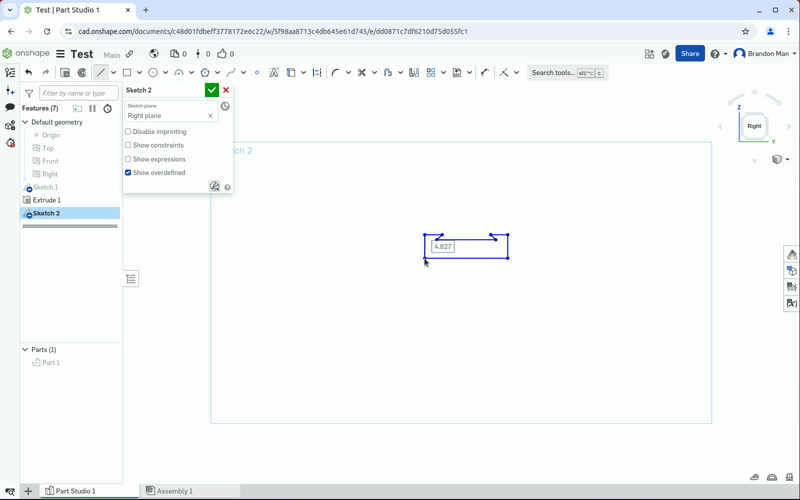
mouse_move(458, 255)
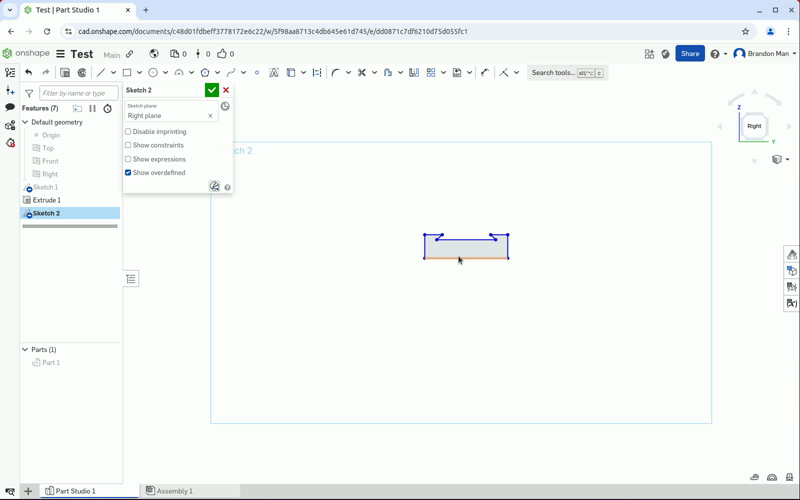
scroll(6)
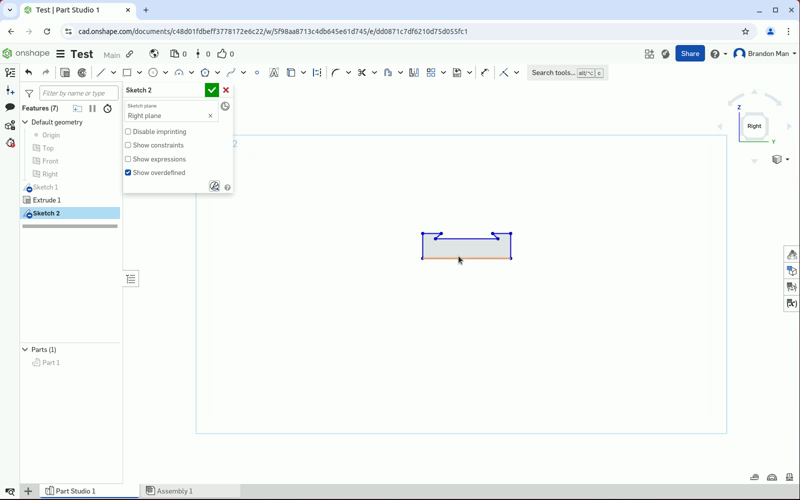
scroll(6)
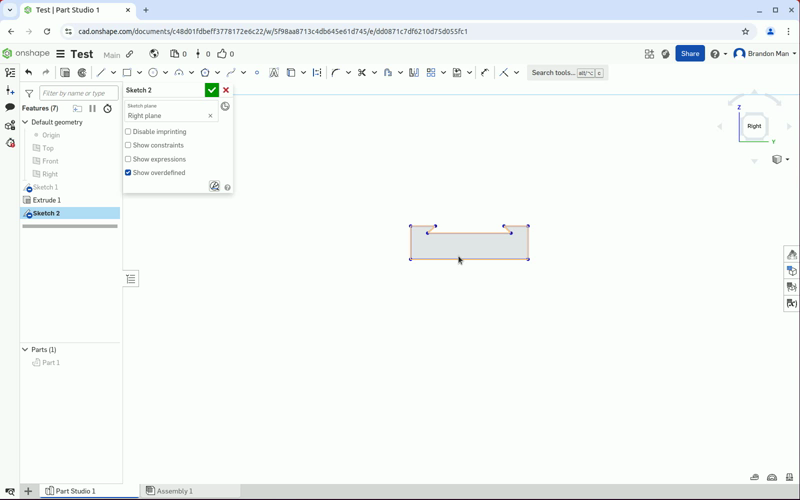
scroll(6)
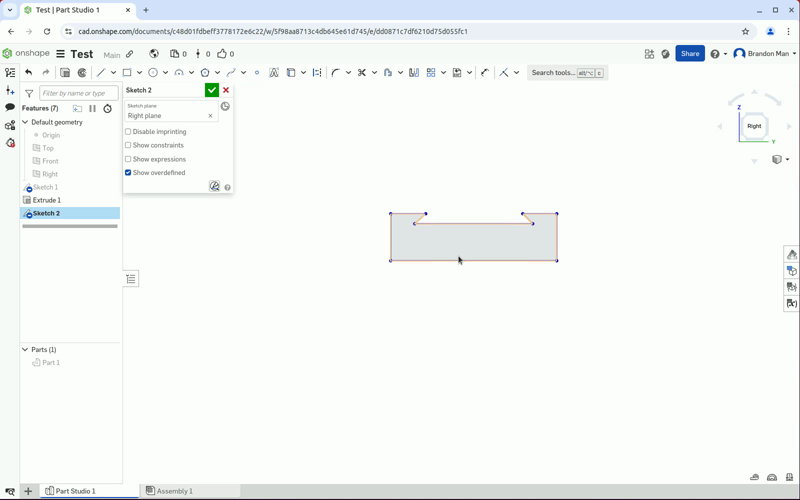
scroll(6)
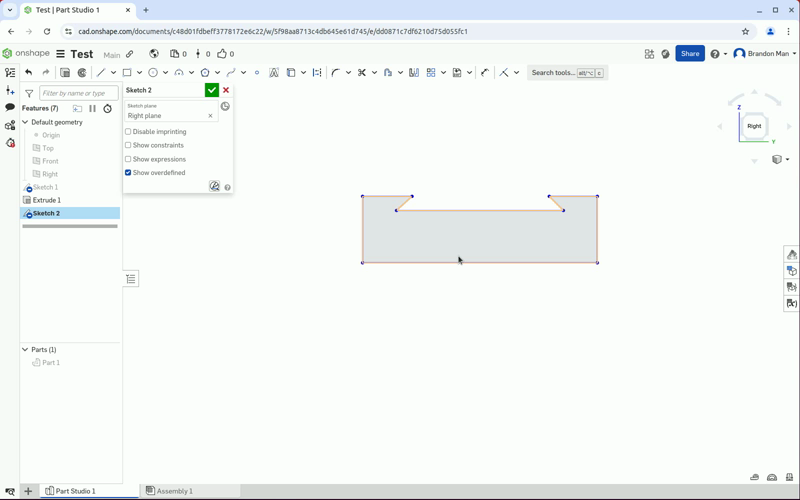
scroll(6)
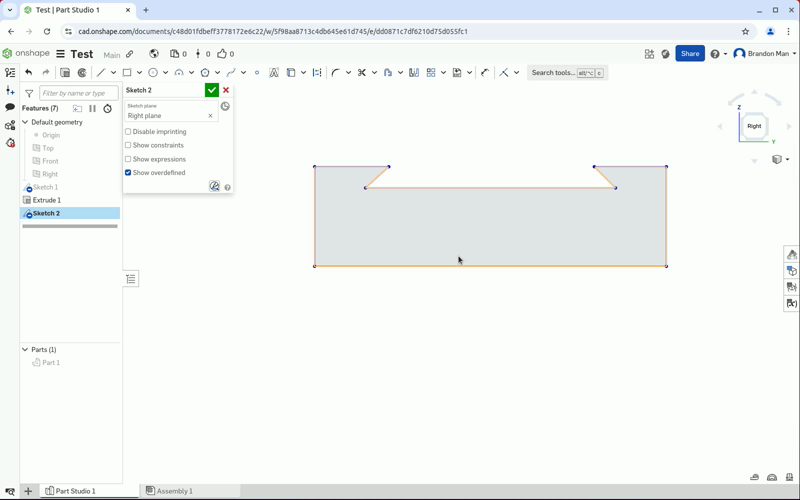
scroll(6)
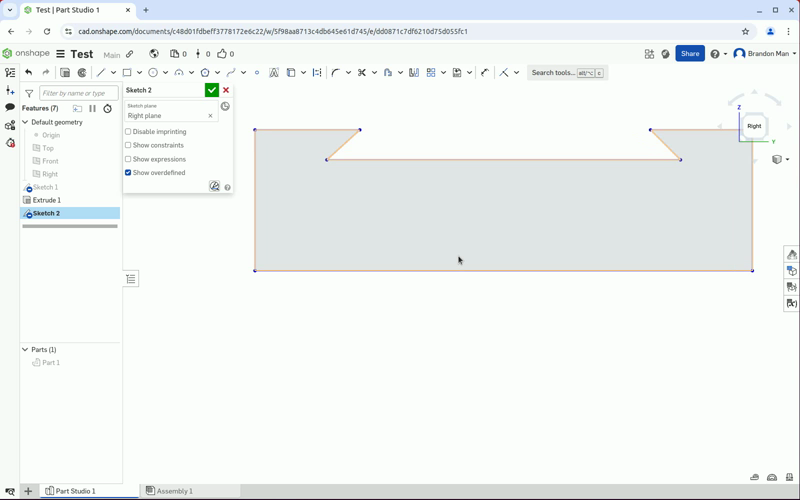
scroll(6)
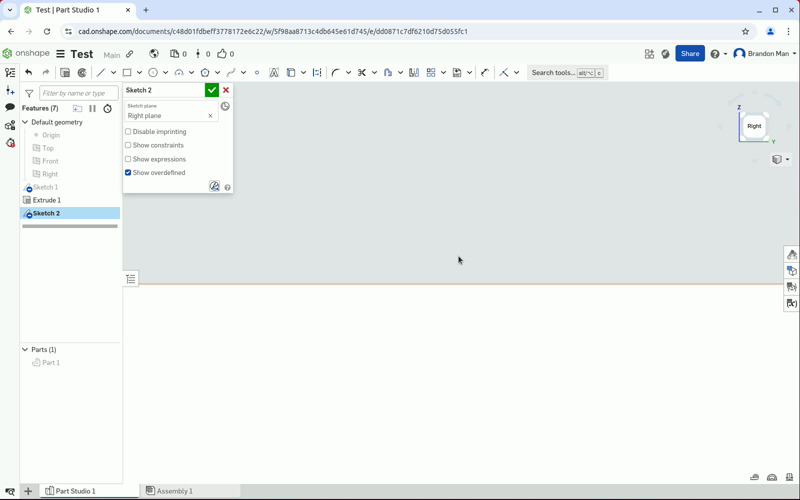
click(458, 255)
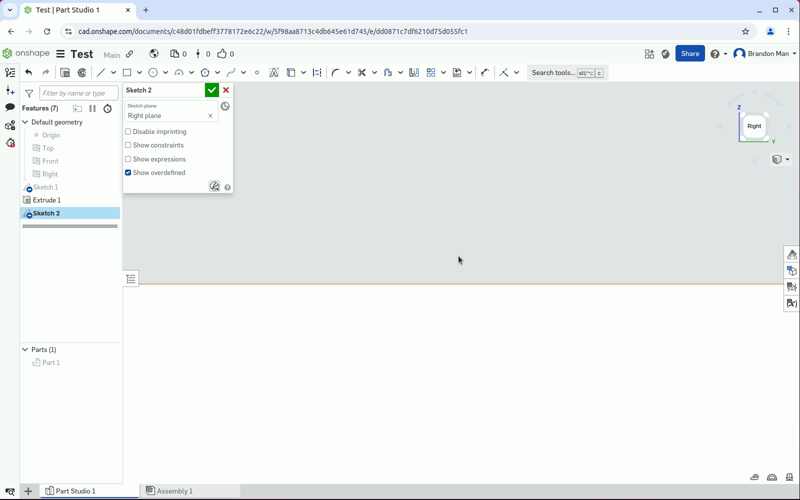
scroll(-6)
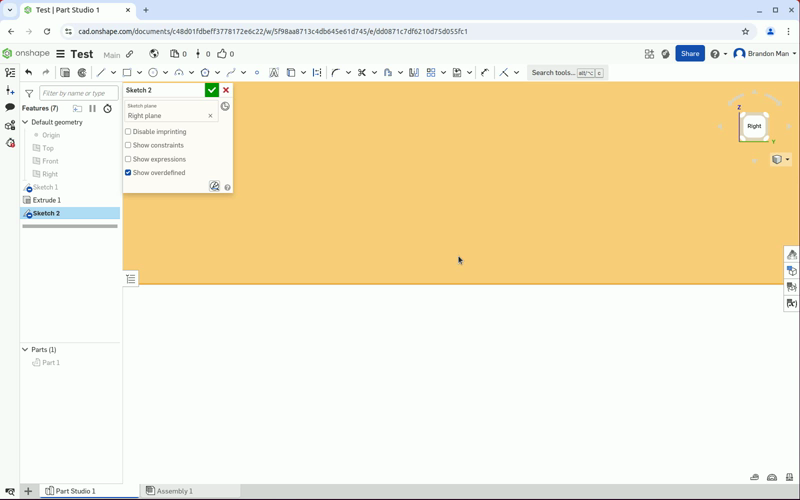
scroll(-6)
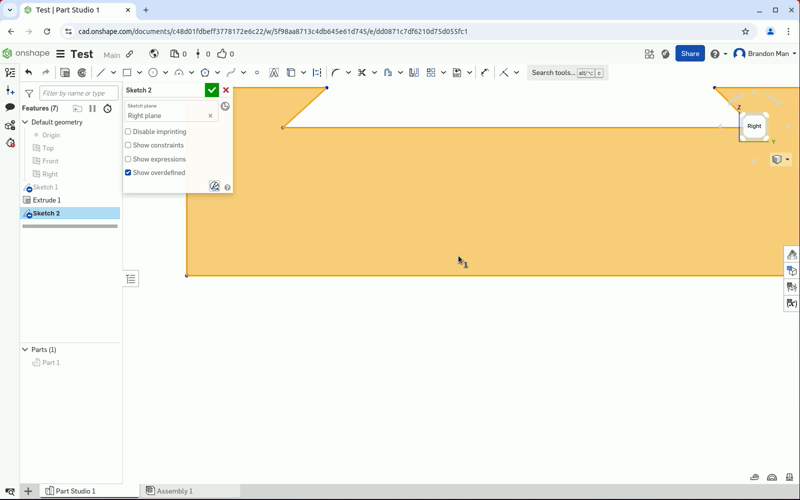
scroll(-6)
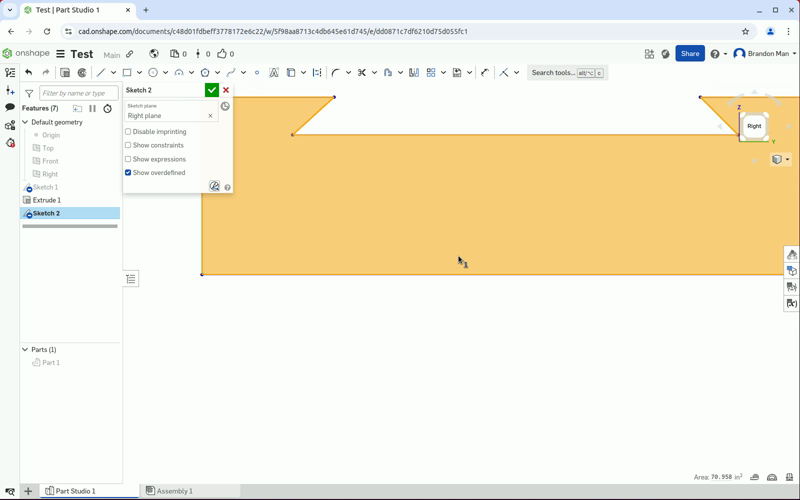
scroll(-6)
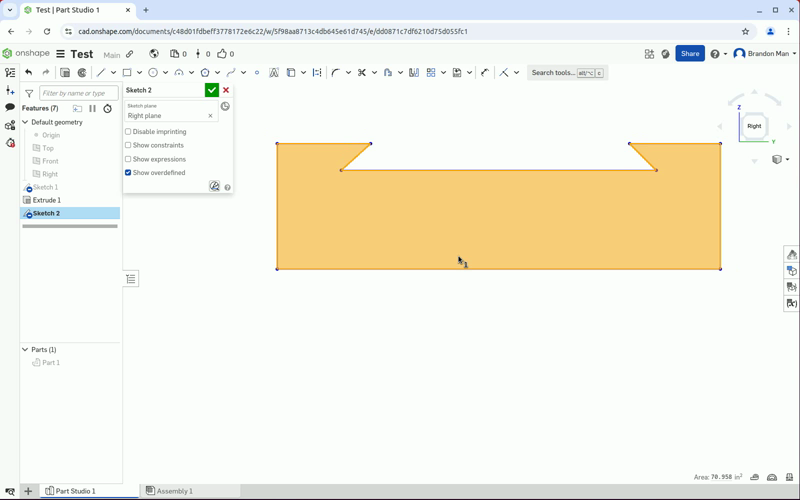
scroll(-6)
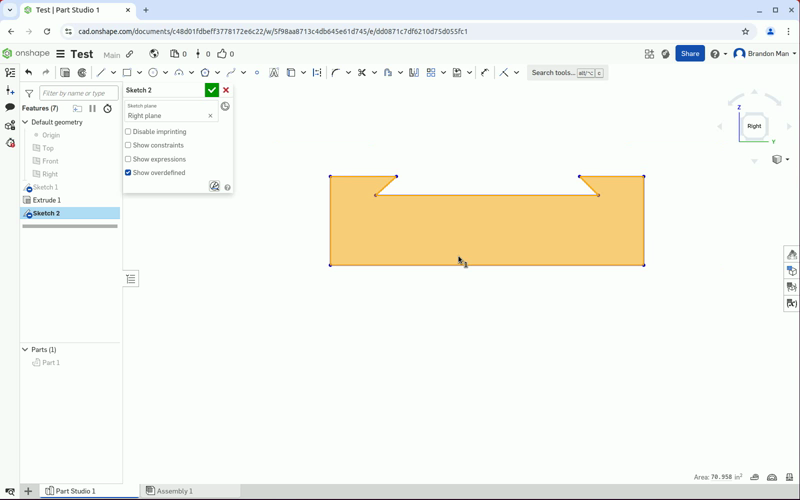
scroll(-6)
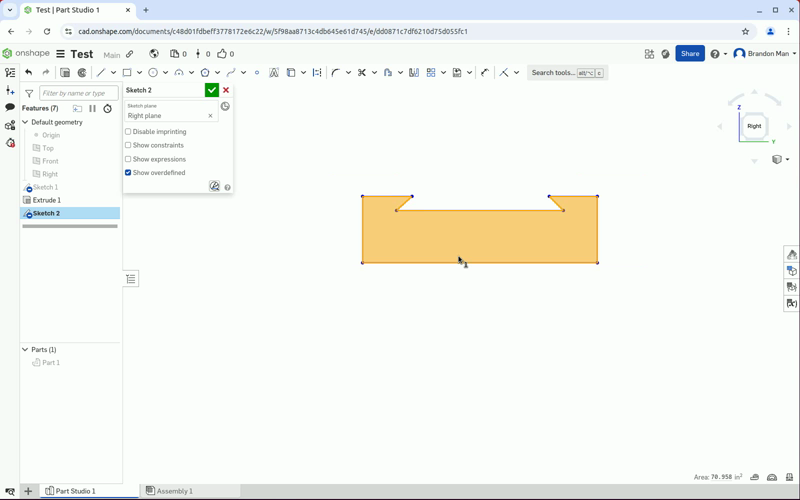
scroll(-6)
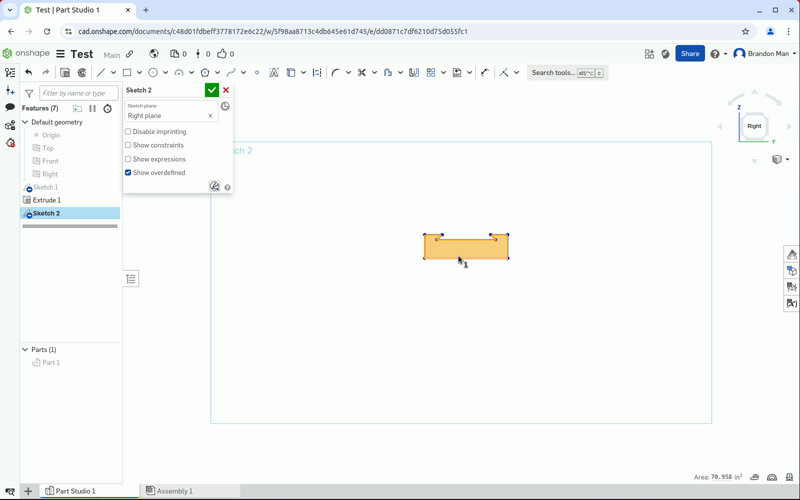
mouse_move(73, 352)
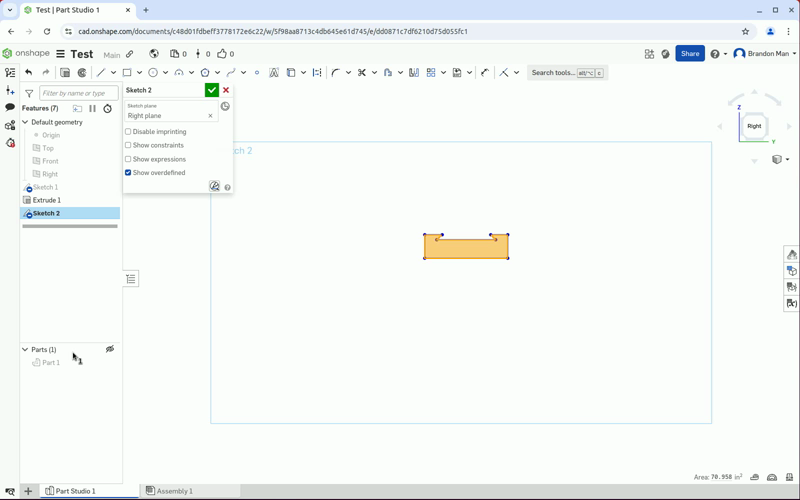
key(shift+y)
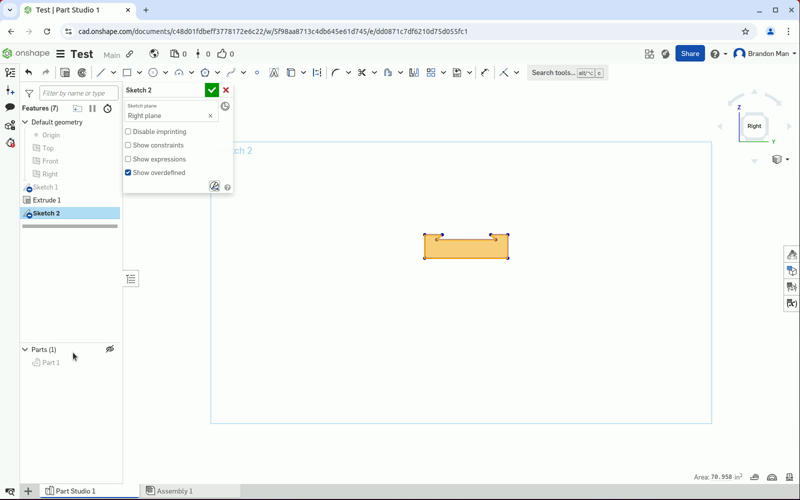
key(shift+e)
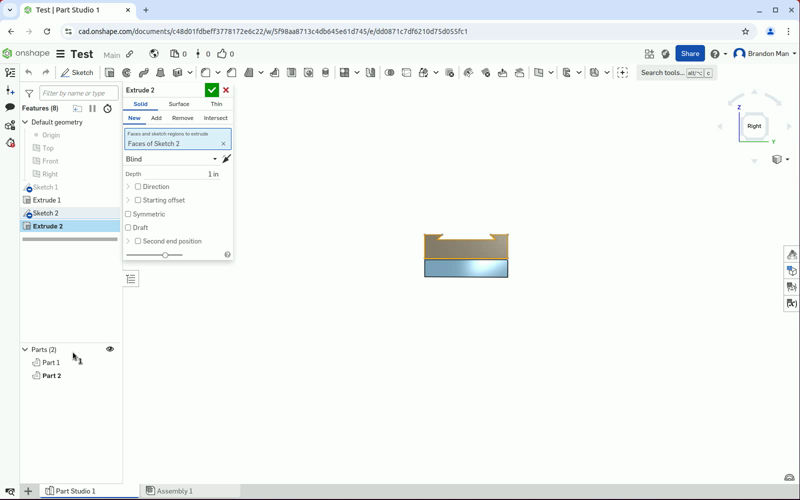
mouse_move(143, 106)
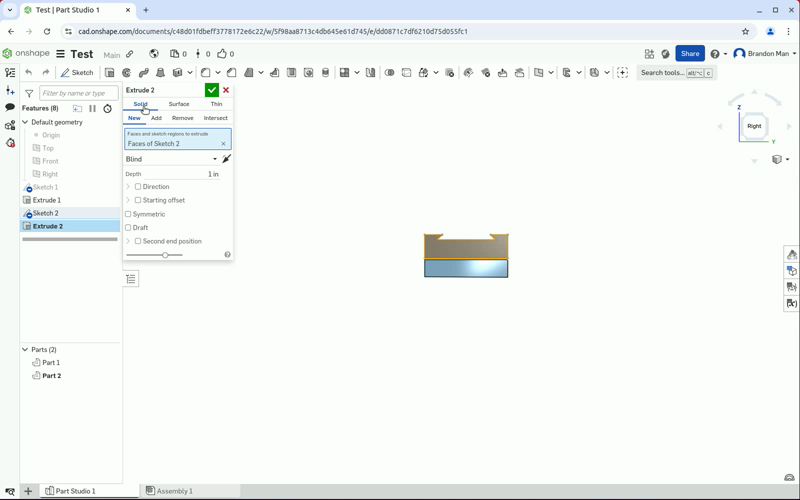
click(143, 106)
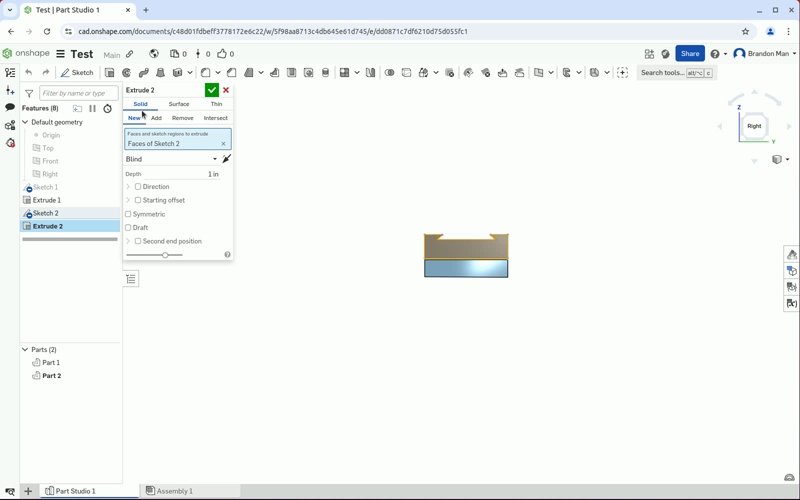
mouse_move(137, 120)
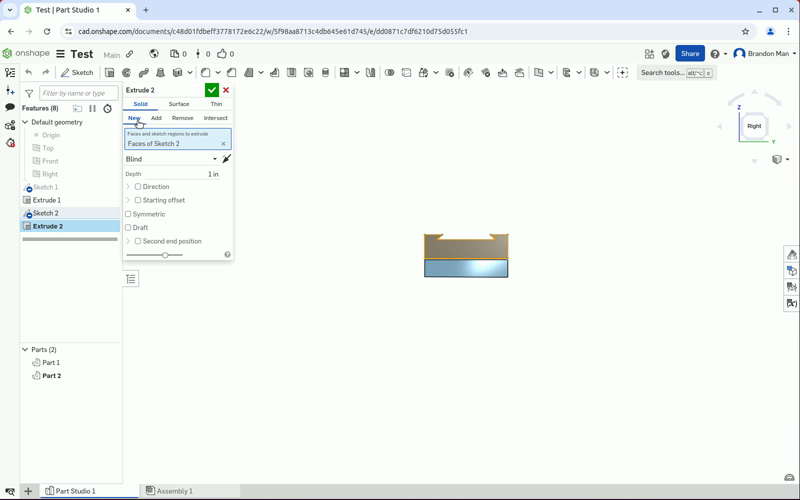
click(137, 120)
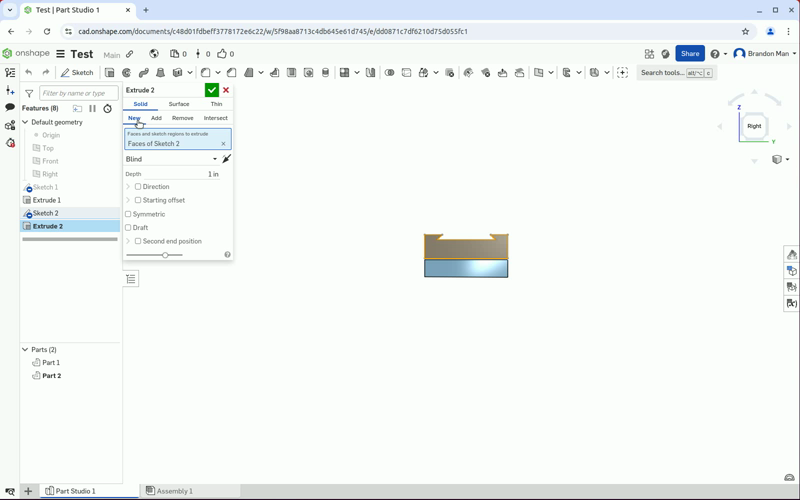
key(tab, 4)
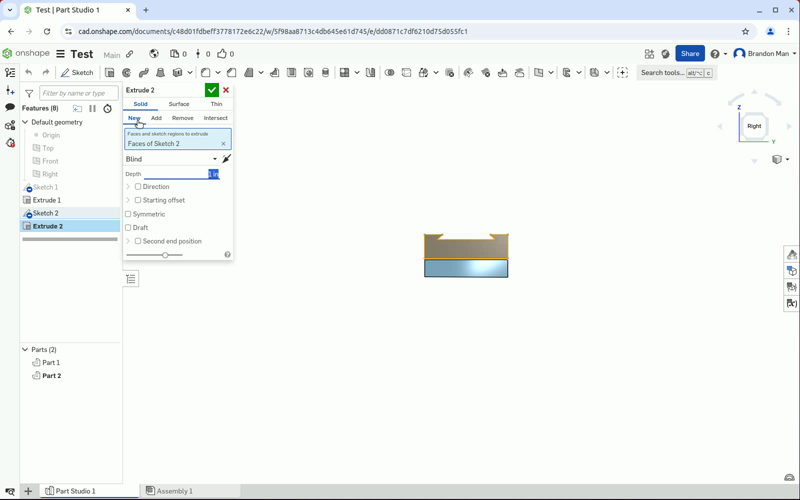
text(4.814)
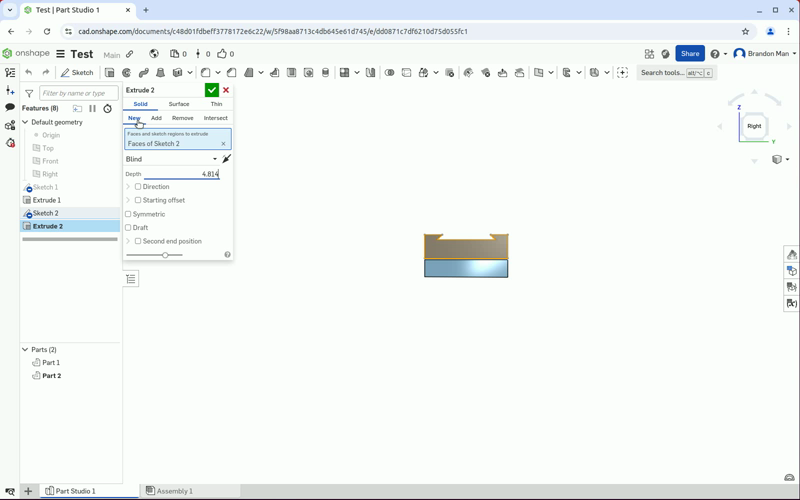
key(enter)
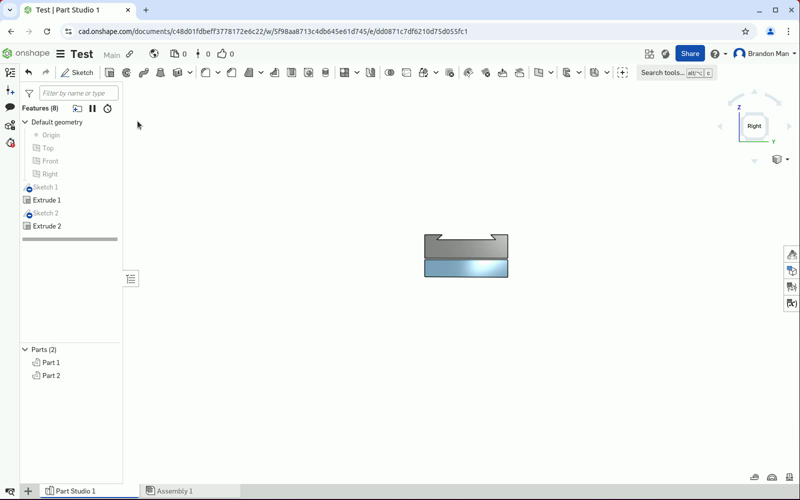
key(shift+h)
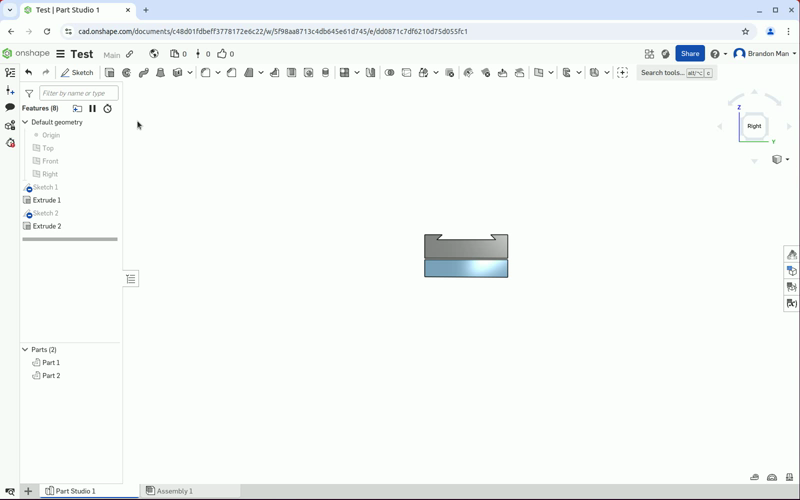
key(shift+h)
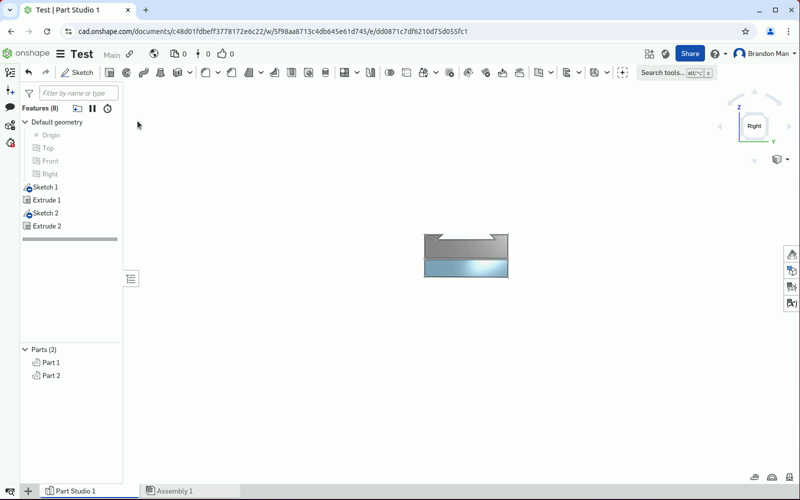
key(shift+7)
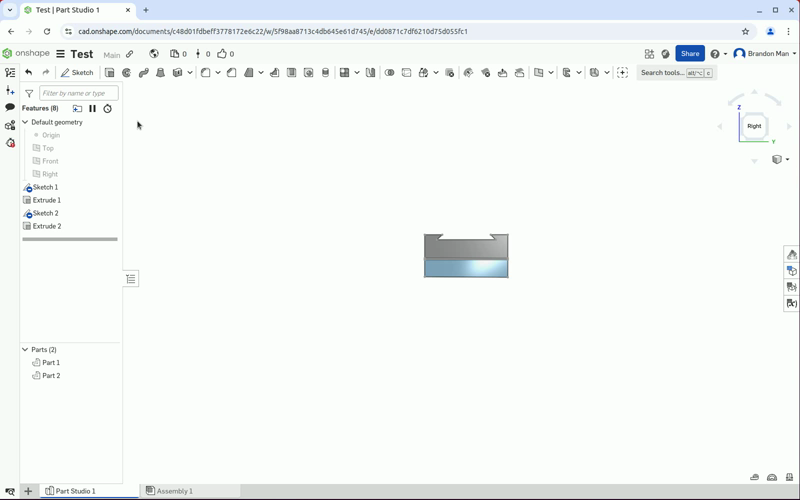
key(right, 2)
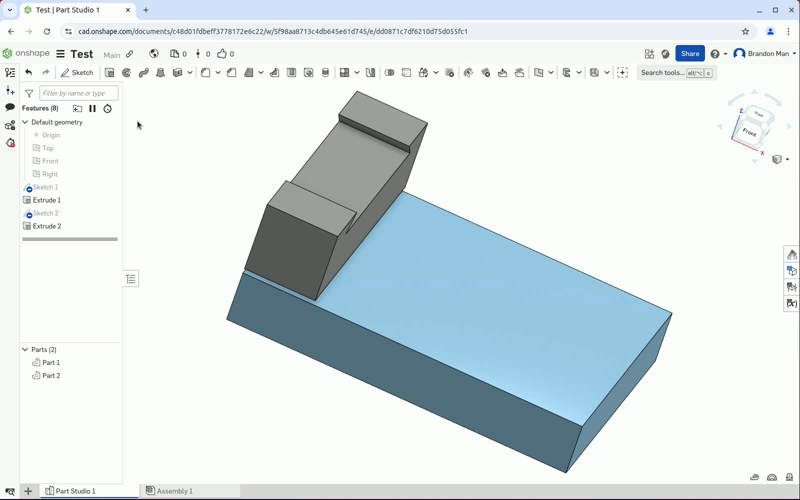
key(down, 2)
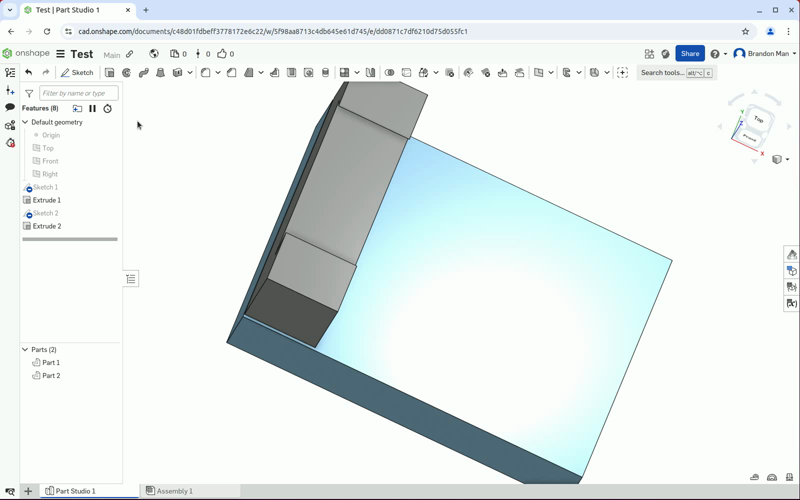
key(up, 2)
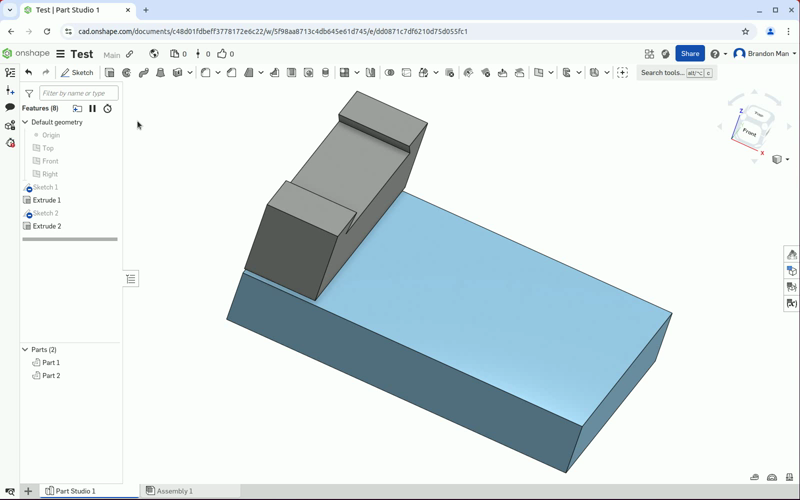
key(left, 2)
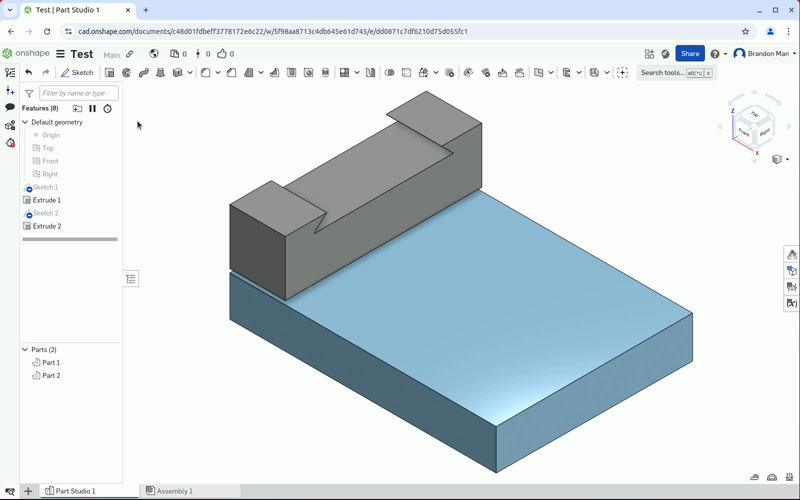
mouse_move(73, 189)
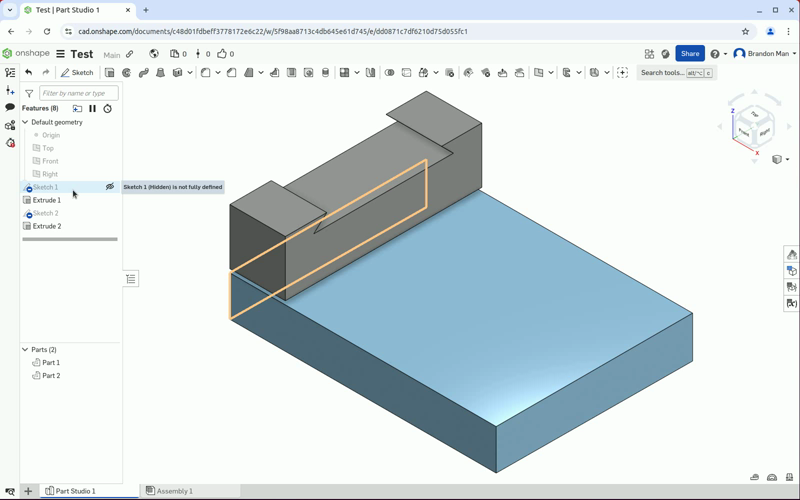
click(73, 189)